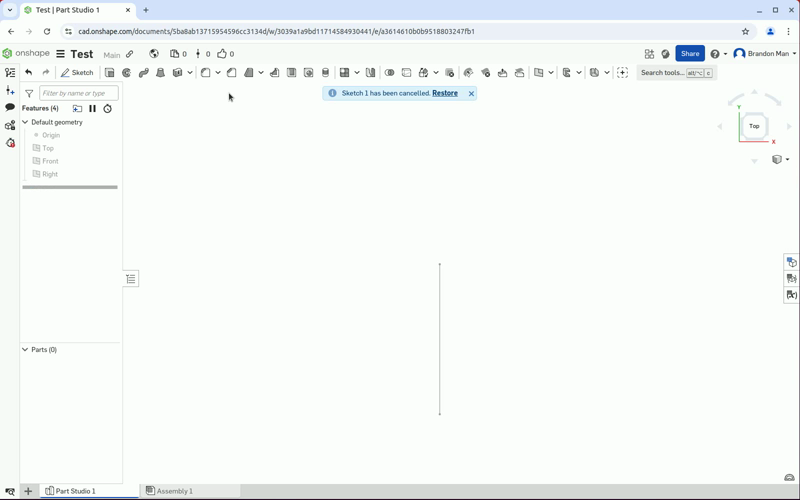
key(shift+h)
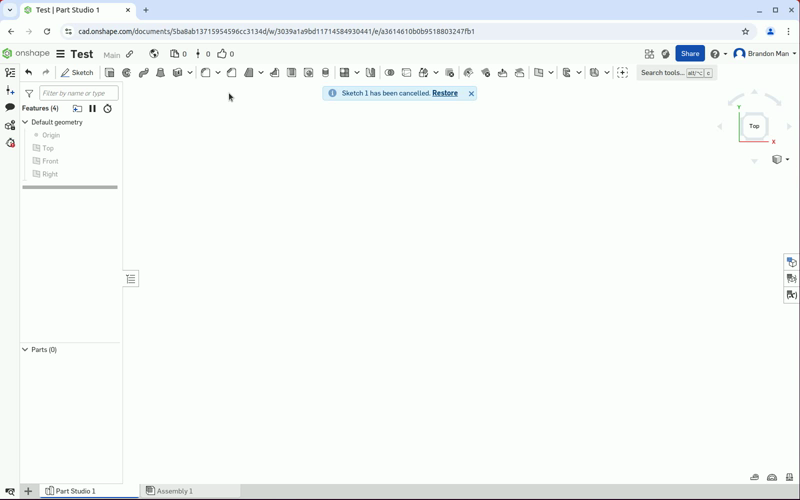
mouse_move(73, 352)
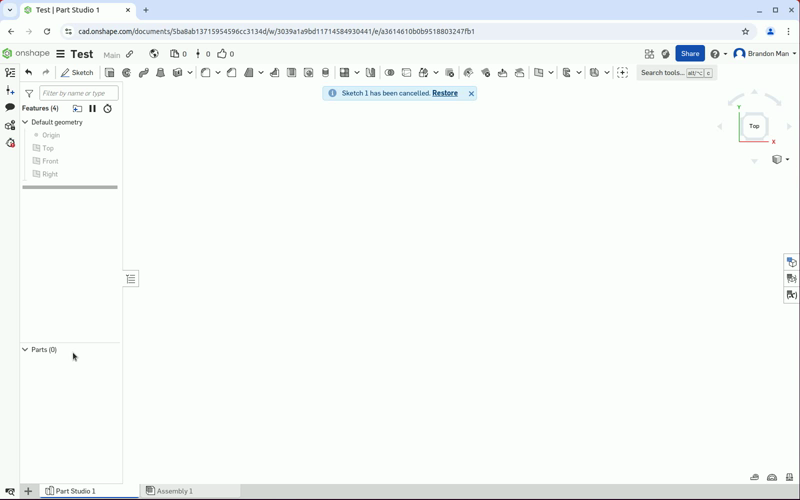
key(y)
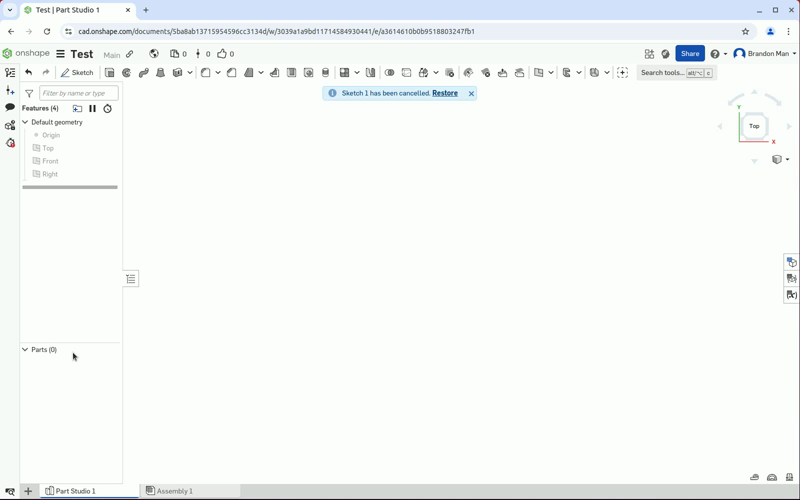
key(shift+p)
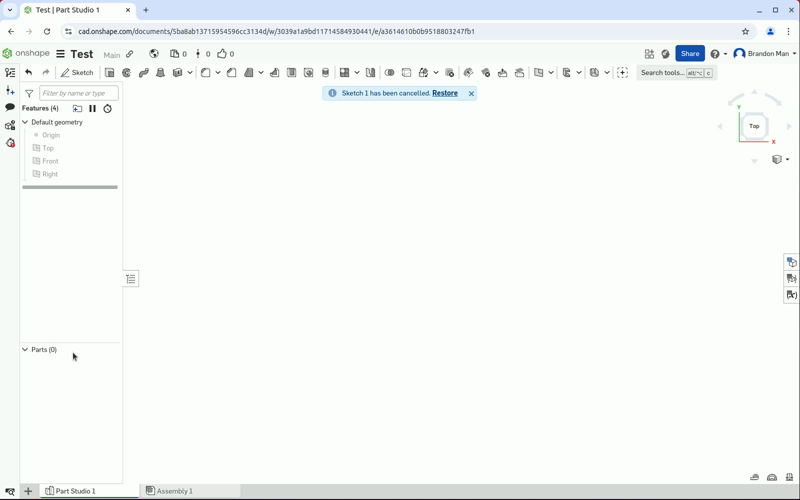
key(space)
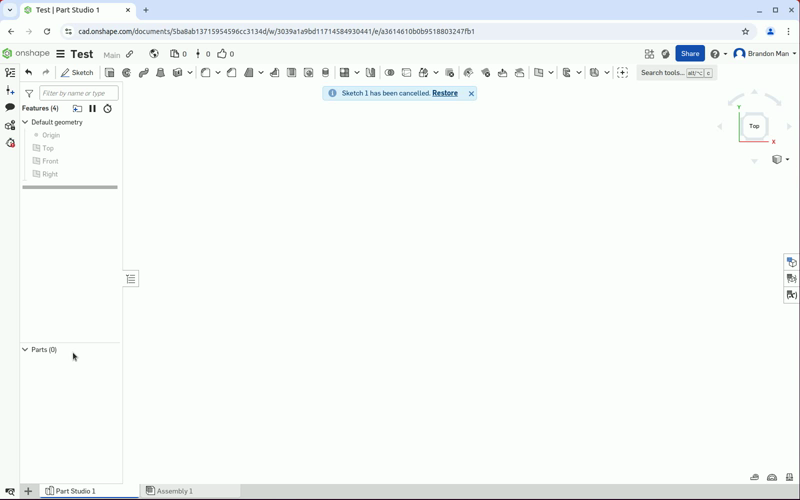
key_down(shift)
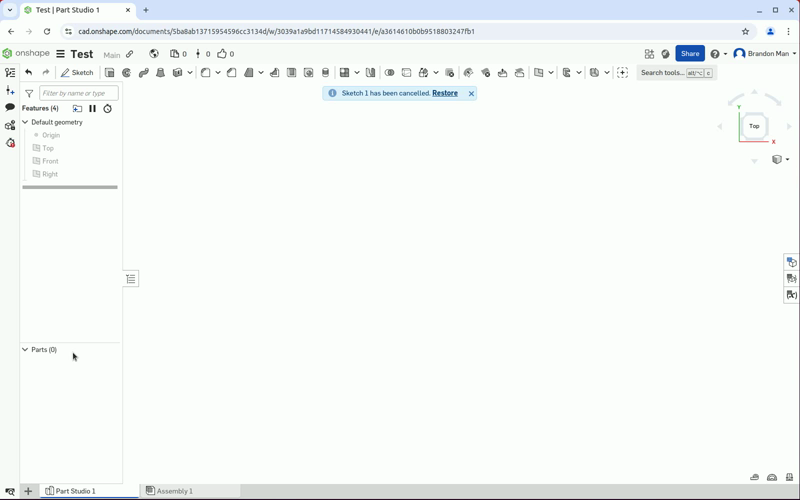
key(up)
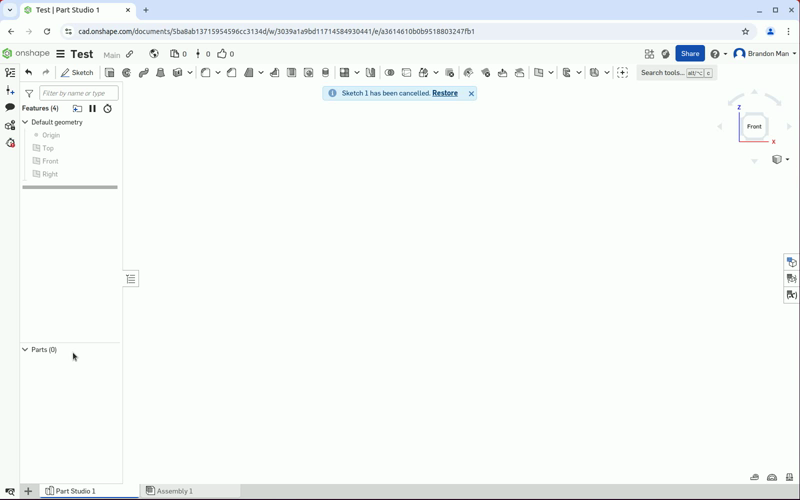
key_up(shift)
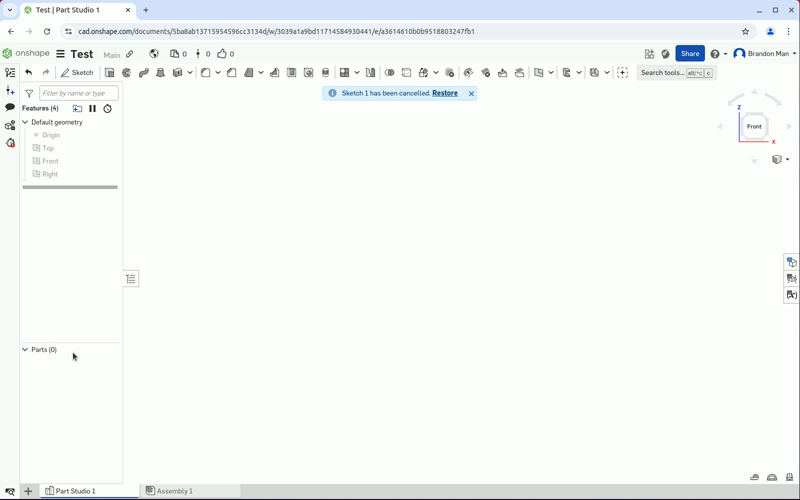
mouse_move(73, 352)
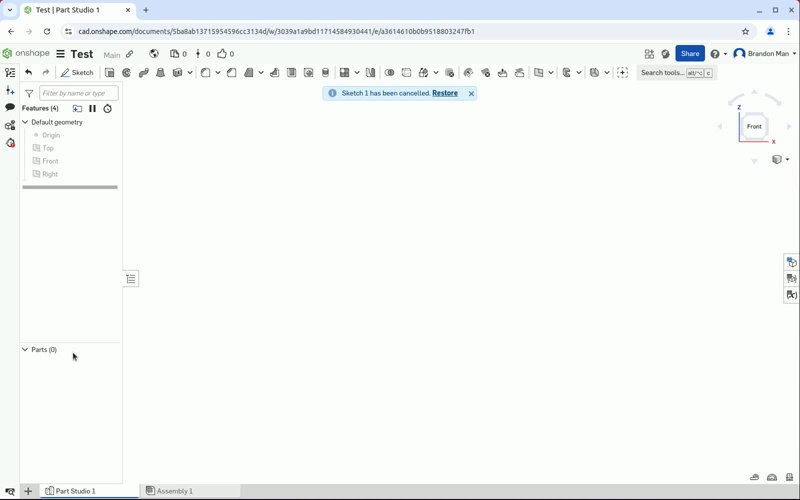
key(shift+y)
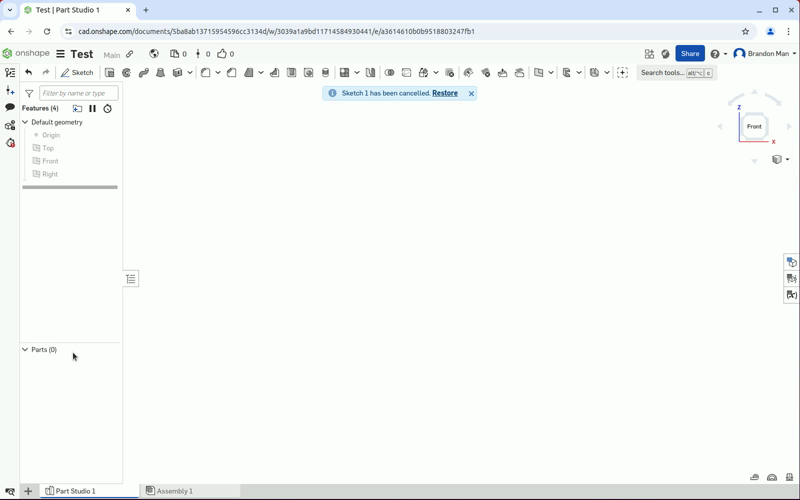
key(shift+s)
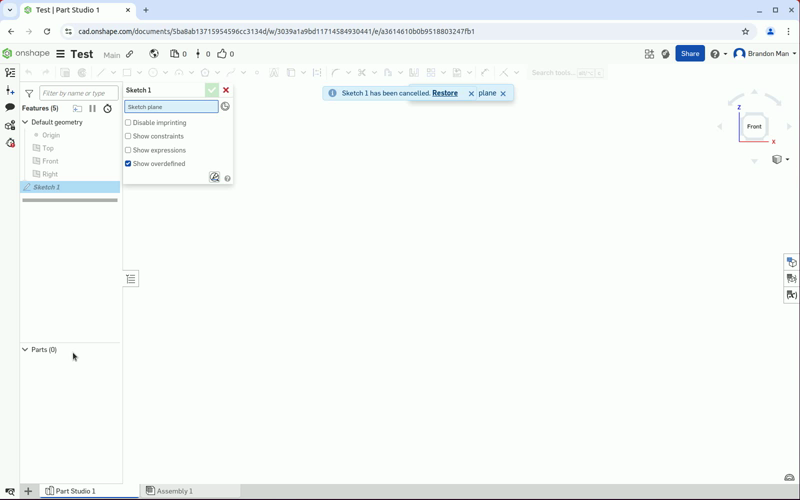
mouse_move(73, 163)
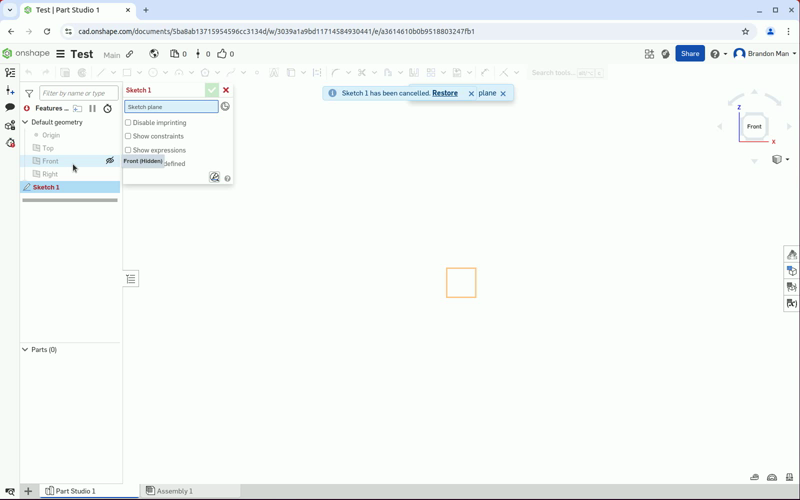
click(73, 163)
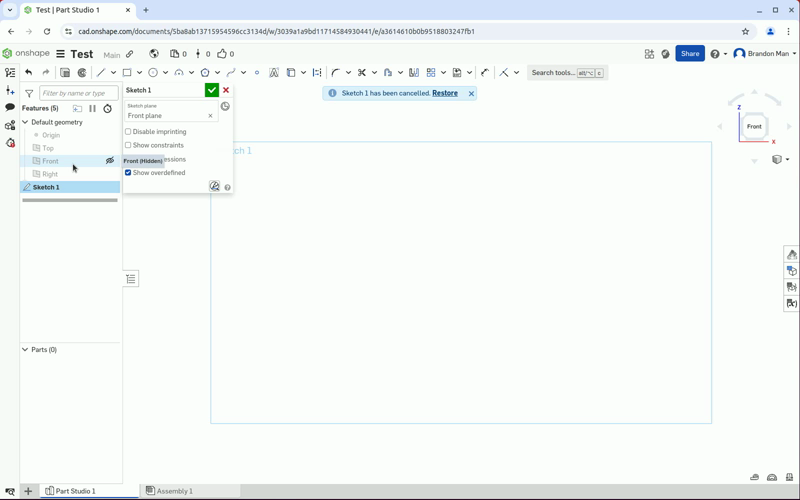
mouse_move(73, 352)
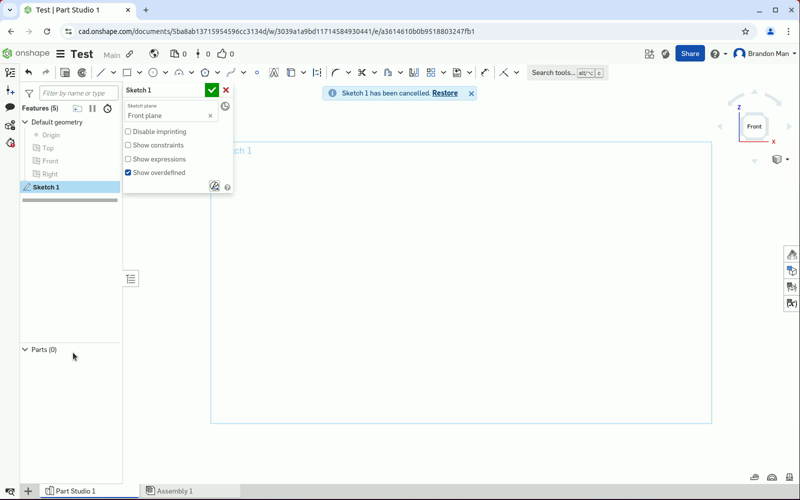
key(y)
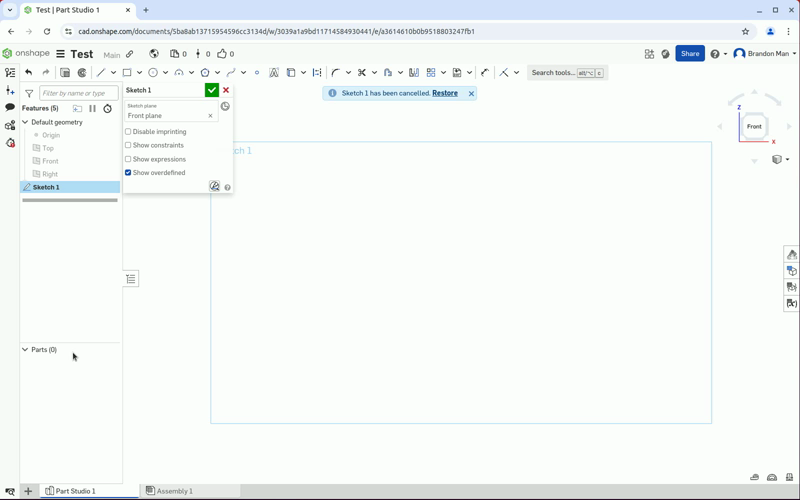
key(l)
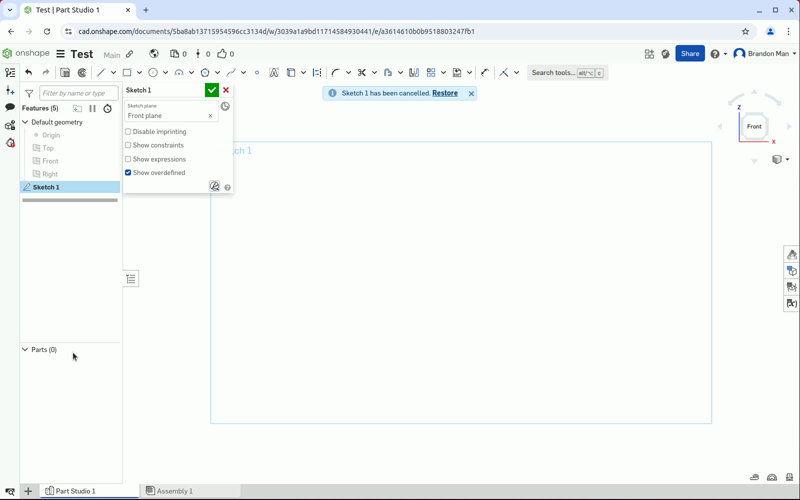
key_down(shift)
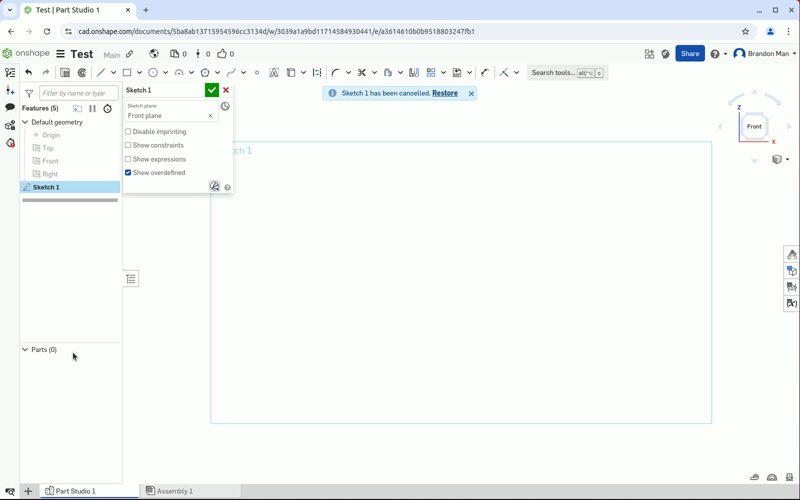
mouse_move(471, 276)
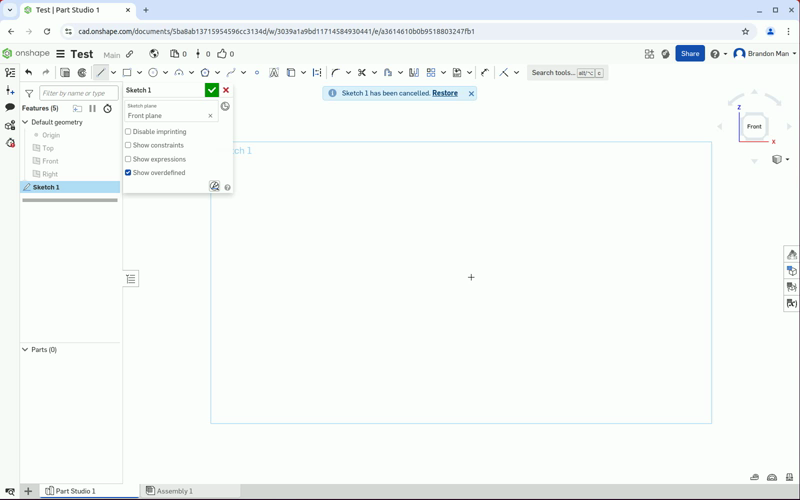
click(471, 276)
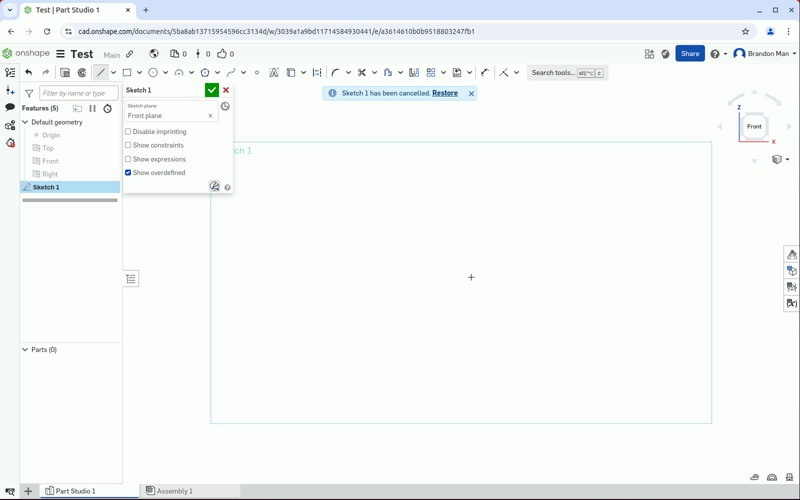
key_up(shift)
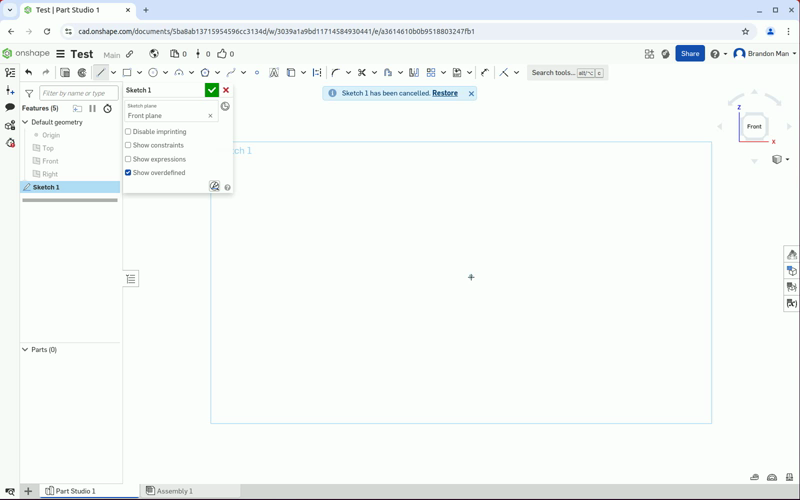
key_down(shift)
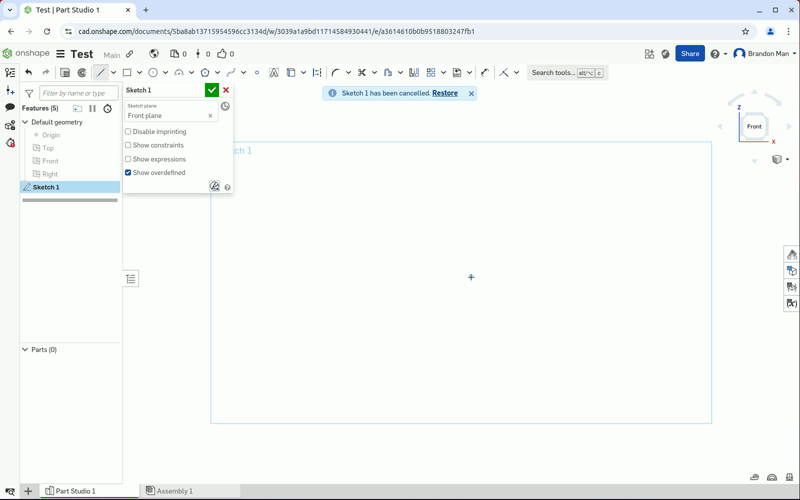
mouse_move(501, 276)
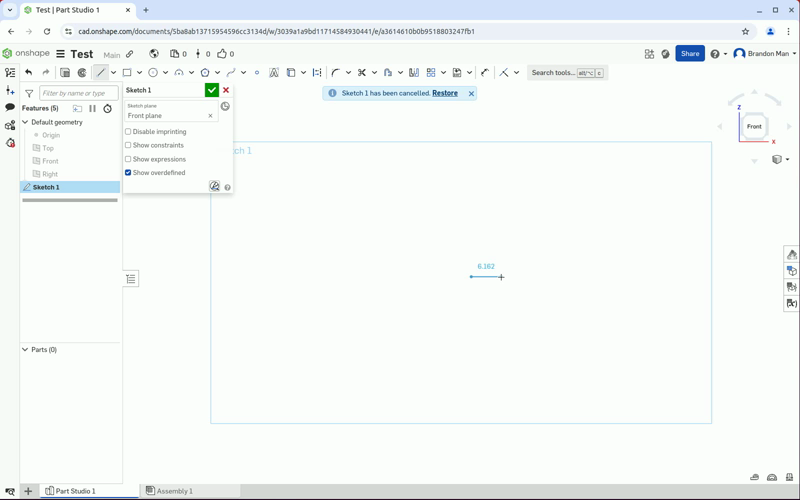
mouse_move(519, 276)
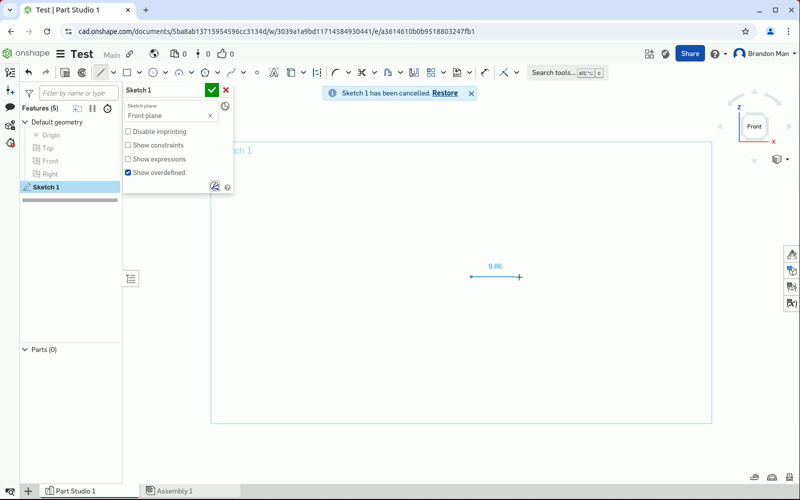
click(519, 276)
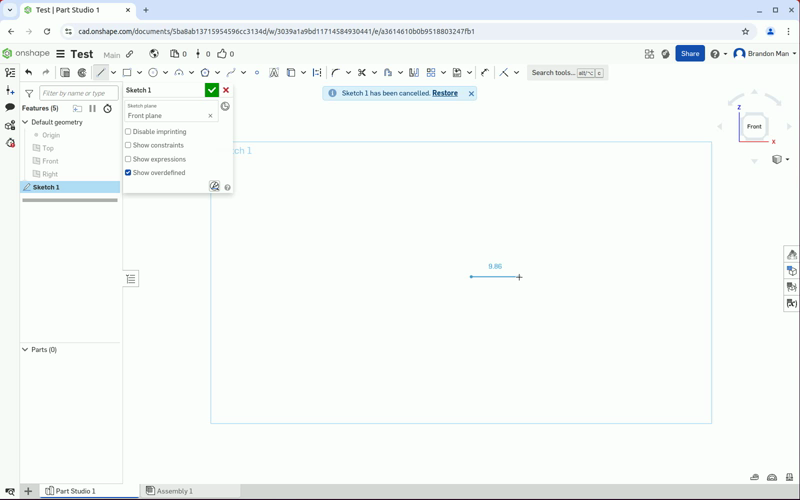
key_up(shift)
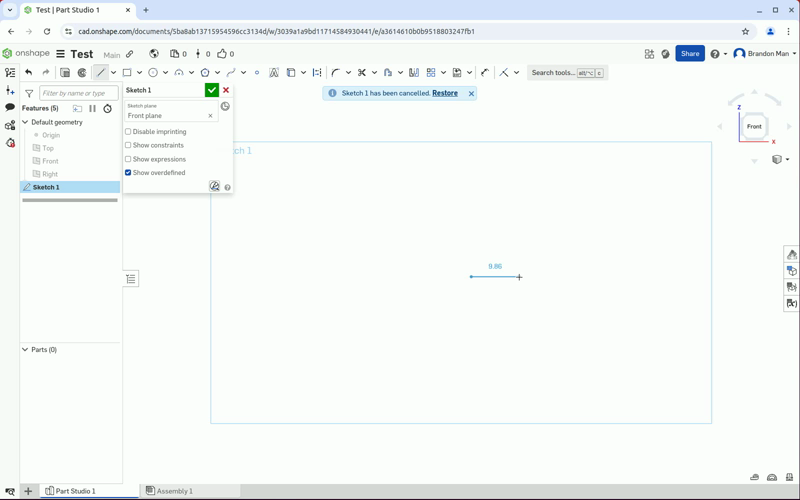
key(esc)
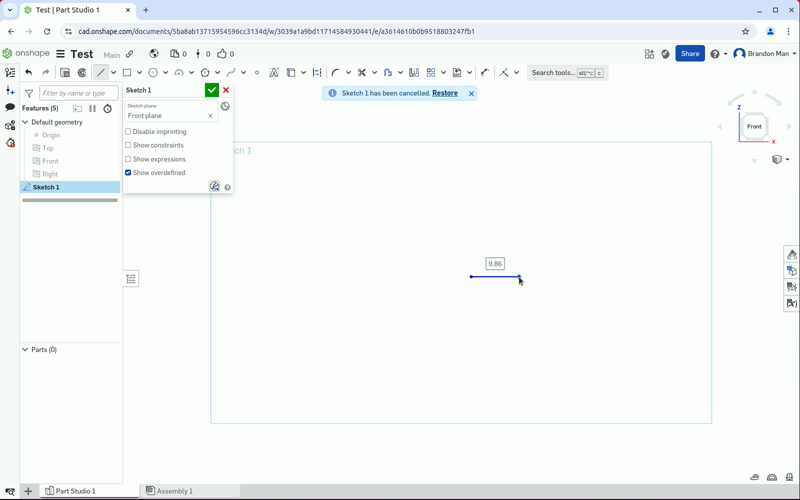
key(a)
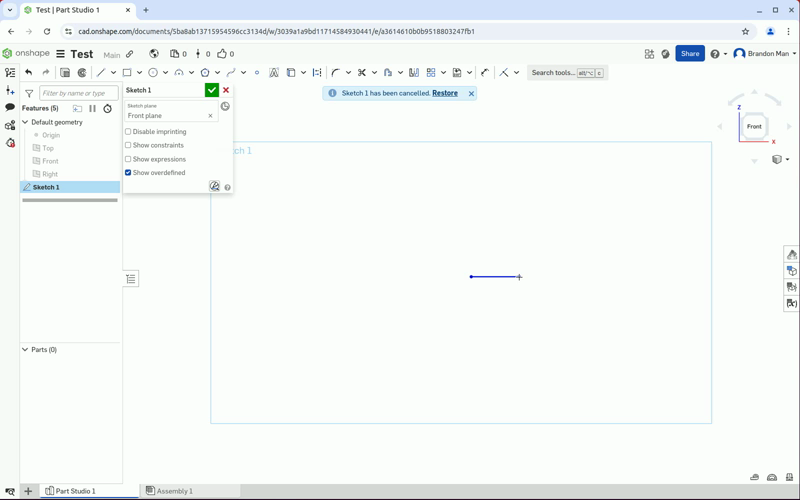
mouse_move(519, 276)
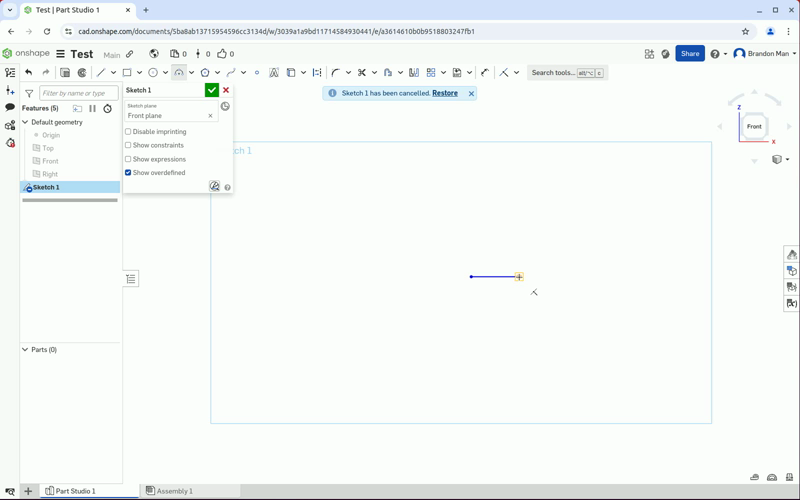
click(519, 276)
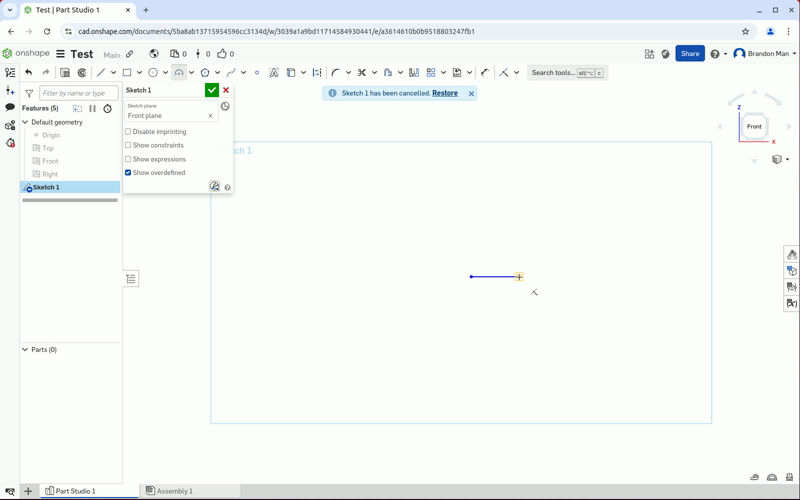
key_down(shift)
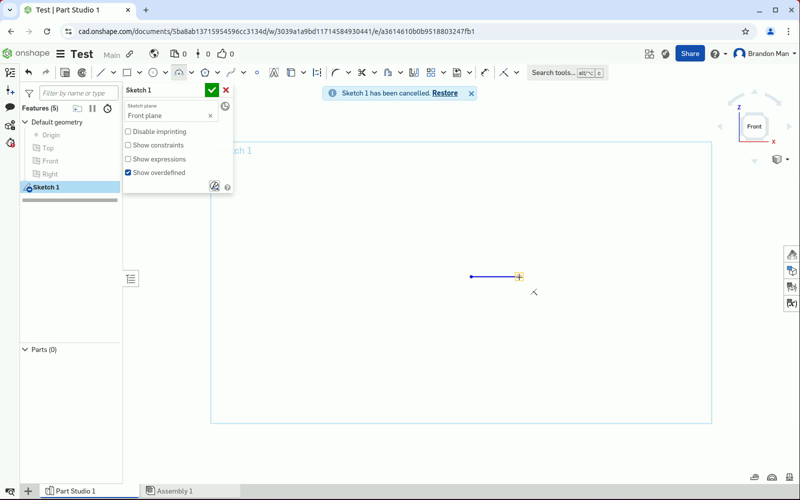
mouse_move(542, 252)
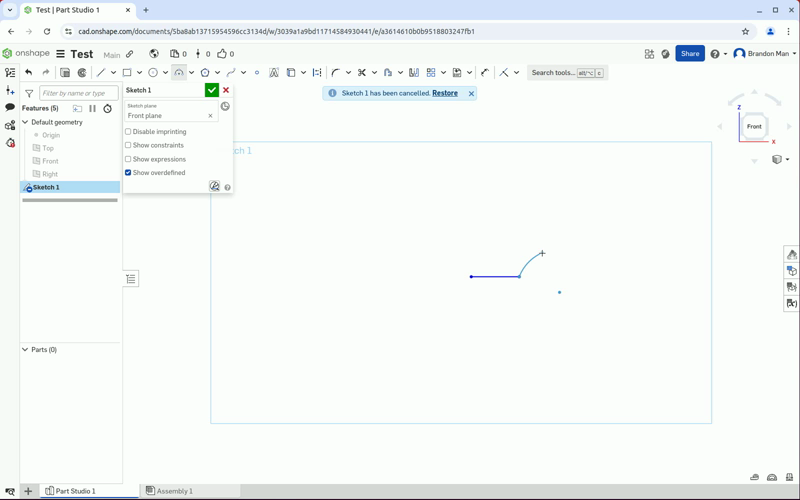
click(542, 252)
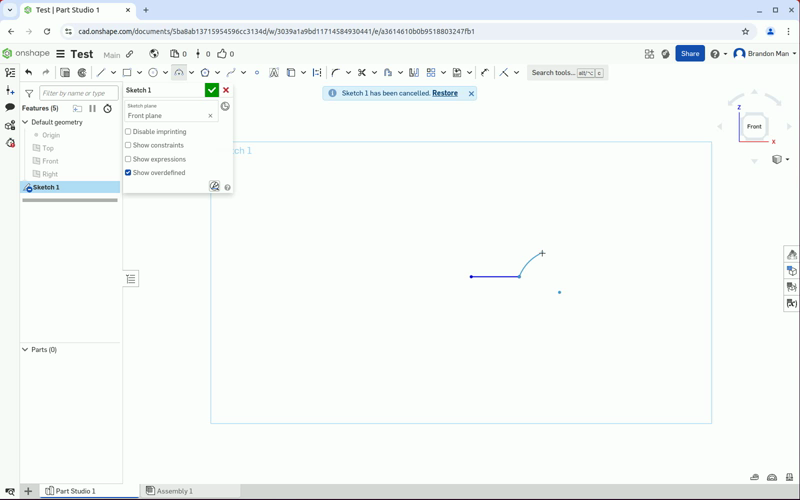
mouse_move(525, 259)
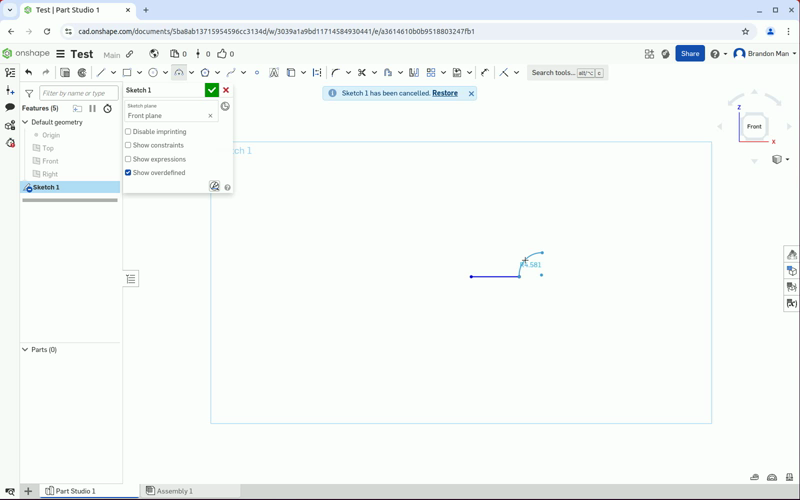
click(525, 259)
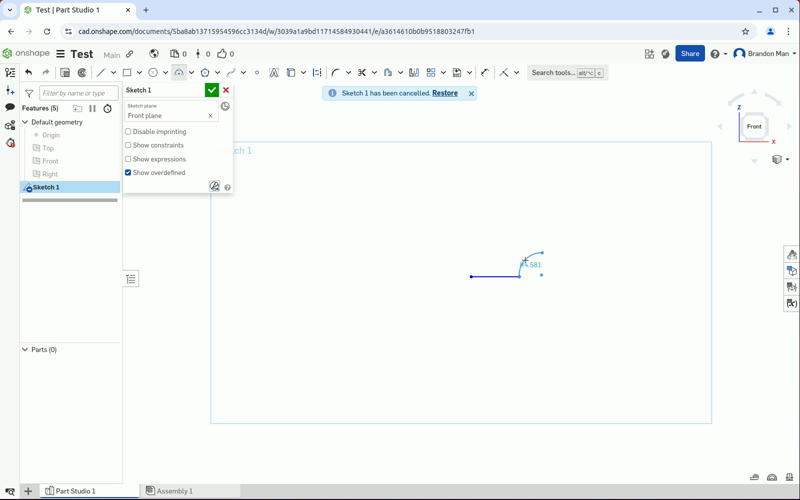
key_up(shift)
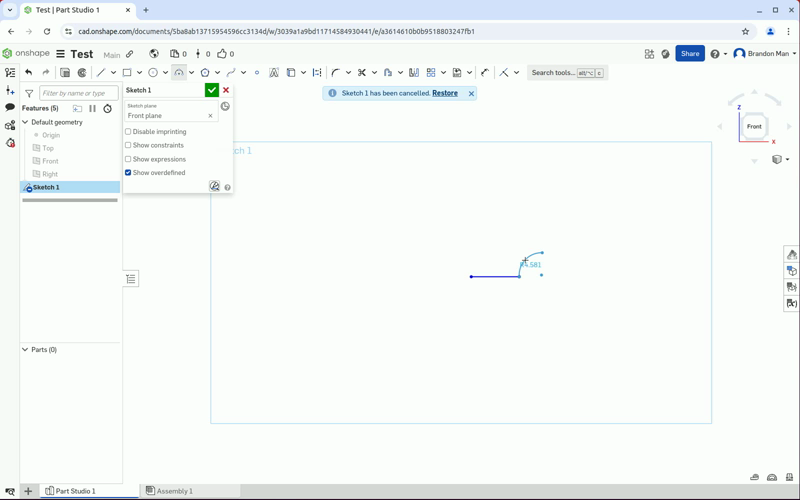
key(esc)
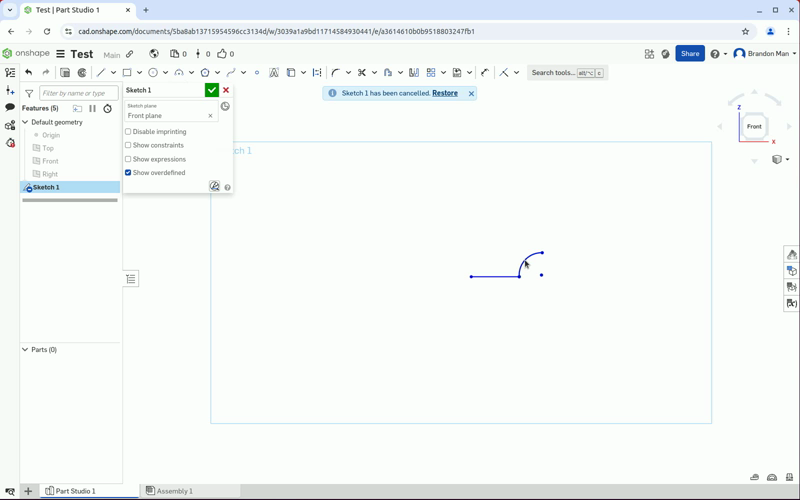
key(l)
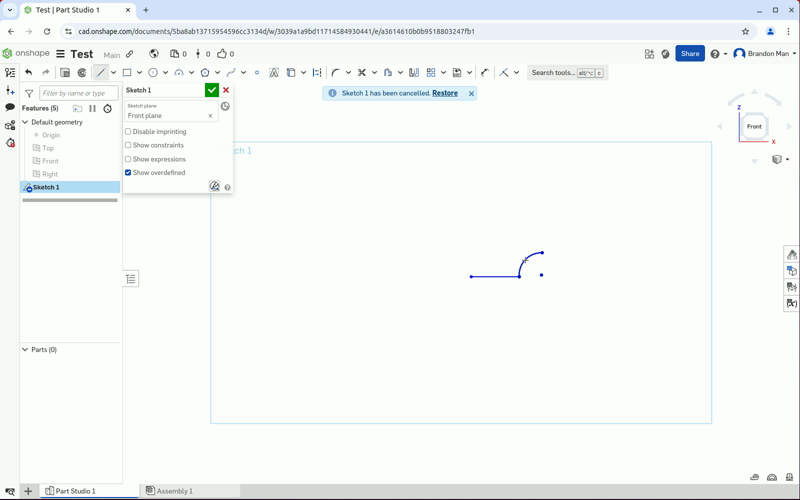
mouse_move(542, 252)
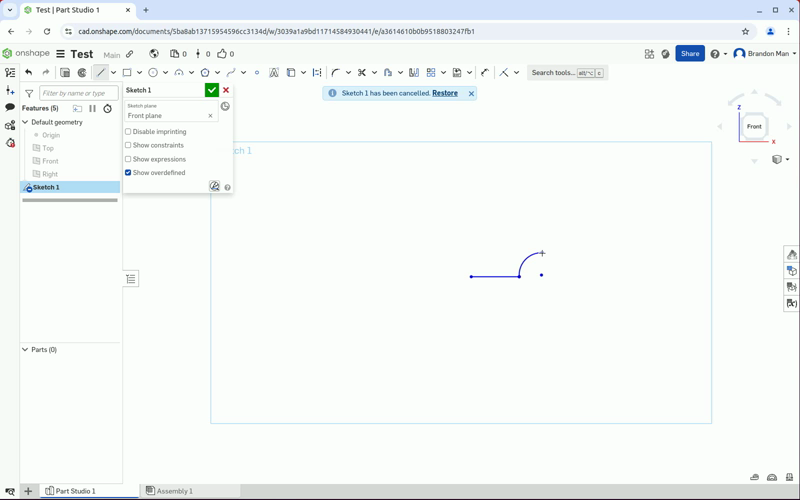
click(542, 252)
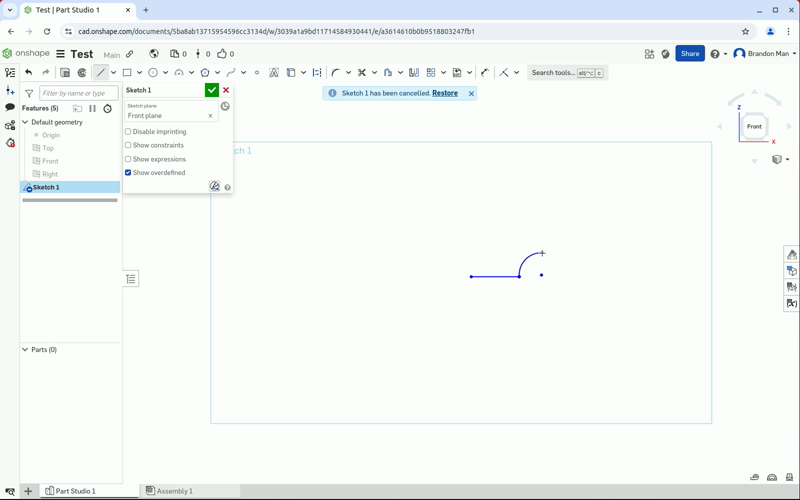
key_down(shift)
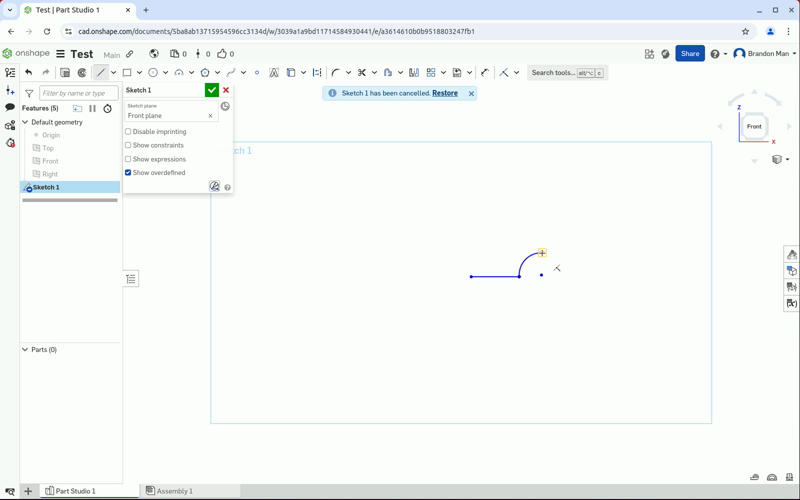
mouse_move(572, 252)
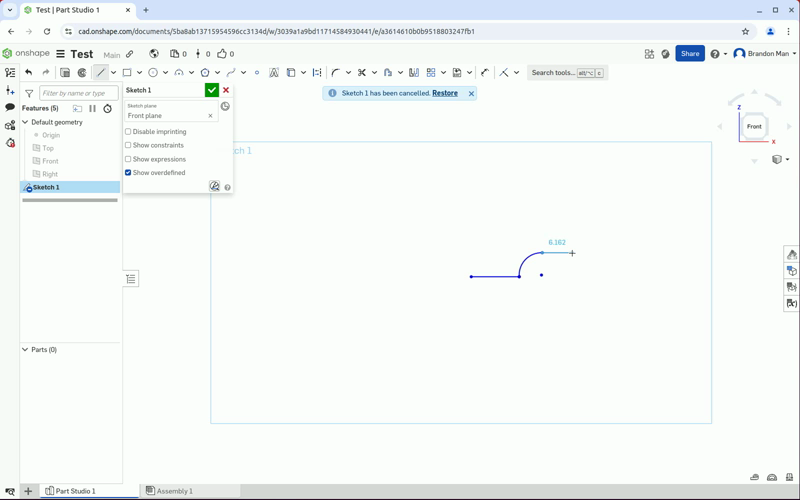
mouse_move(542, 230)
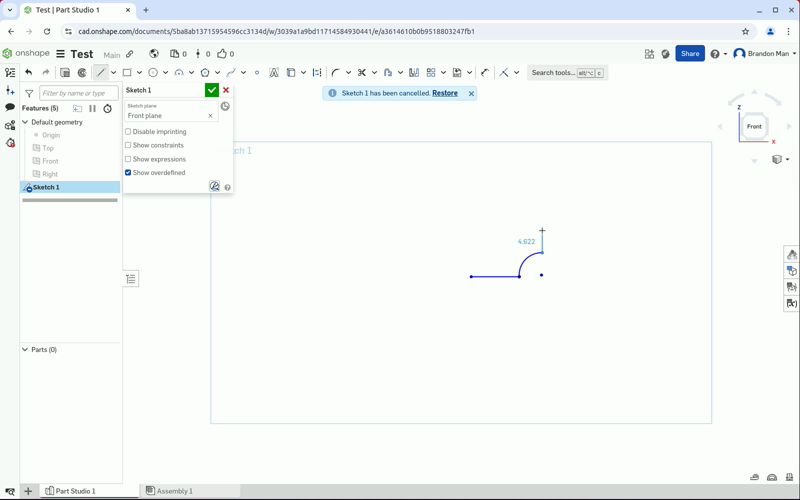
click(542, 230)
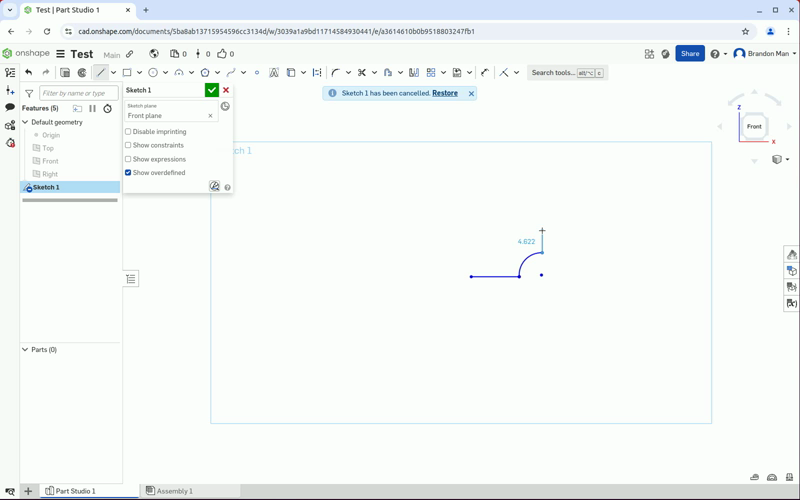
key_up(shift)
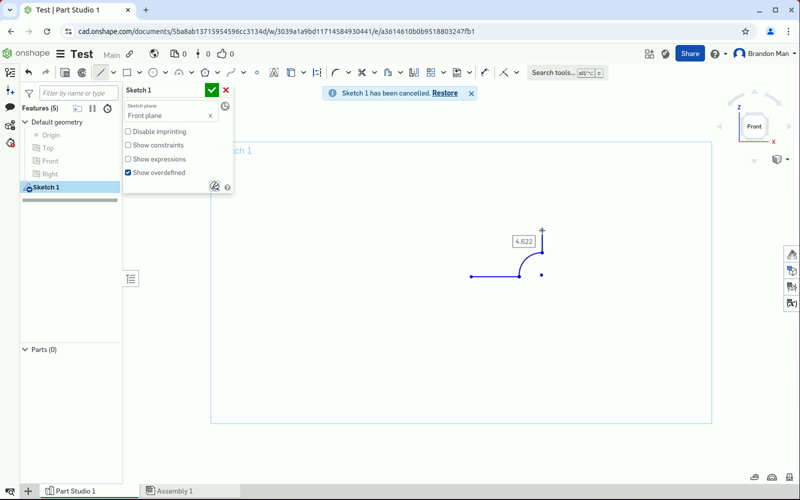
key(esc)
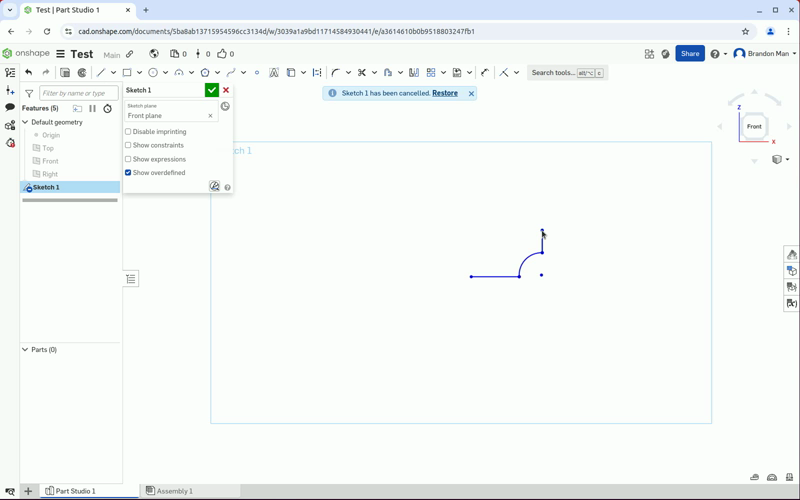
key(a)
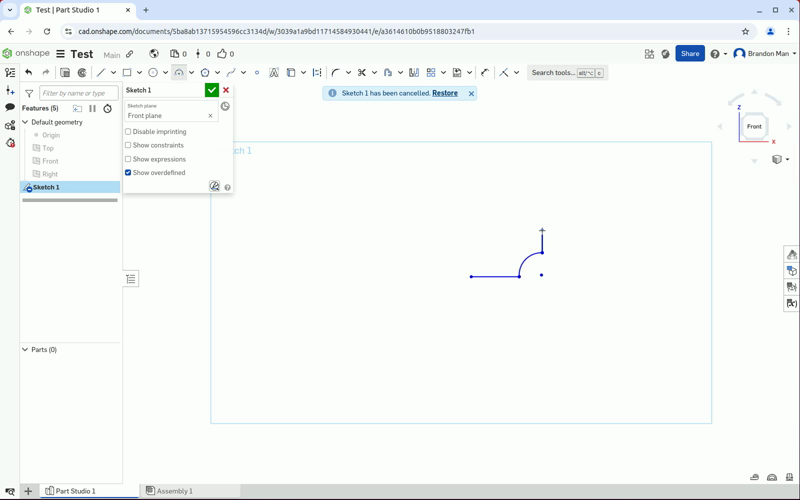
mouse_move(542, 230)
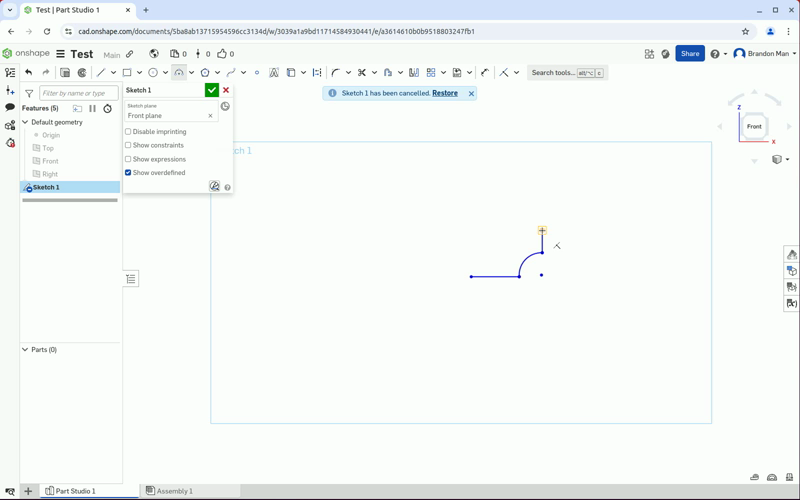
click(542, 230)
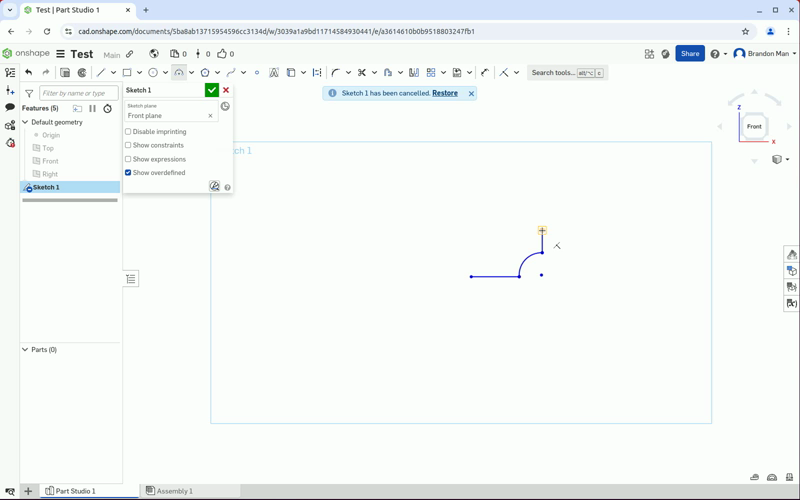
mouse_move(471, 276)
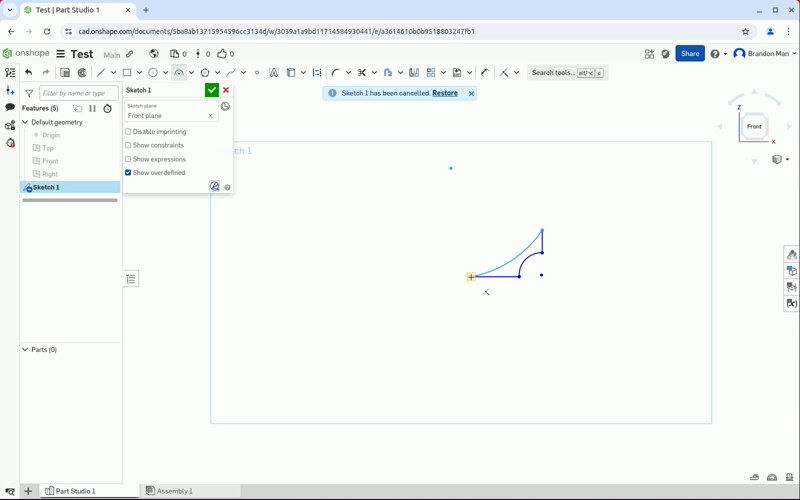
click(471, 276)
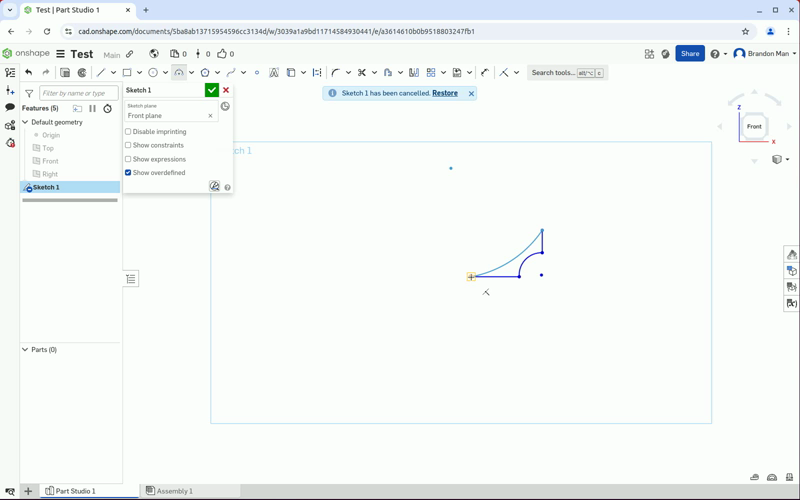
key_down(shift)
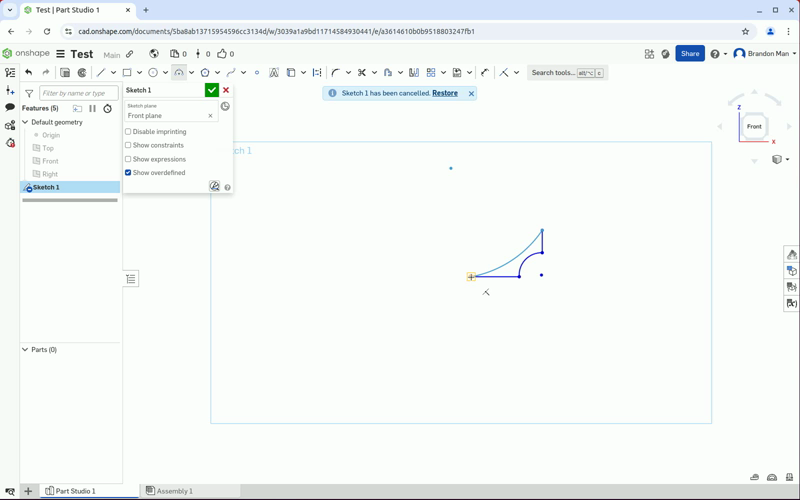
mouse_move(493, 233)
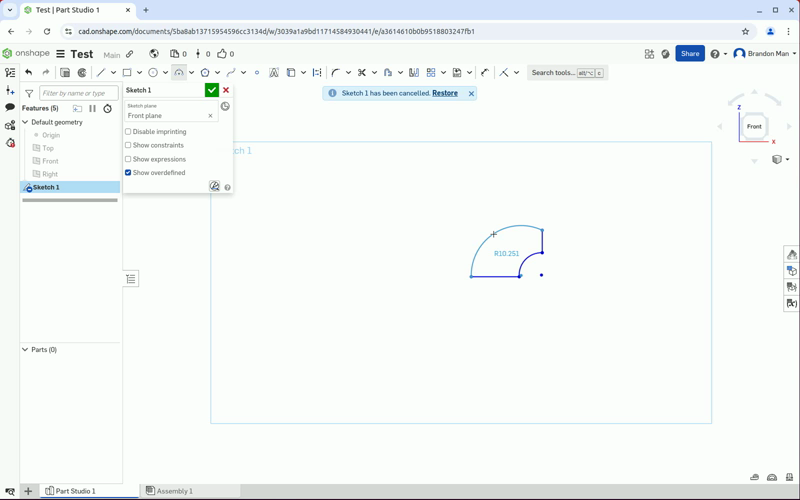
click(493, 233)
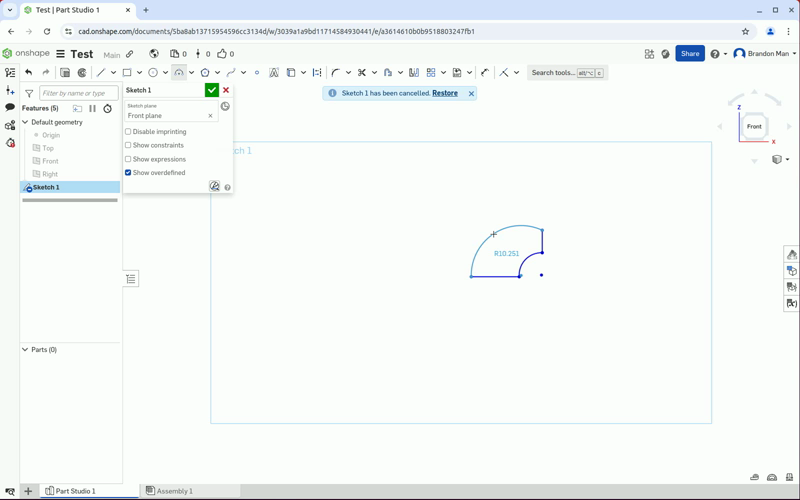
key_up(shift)
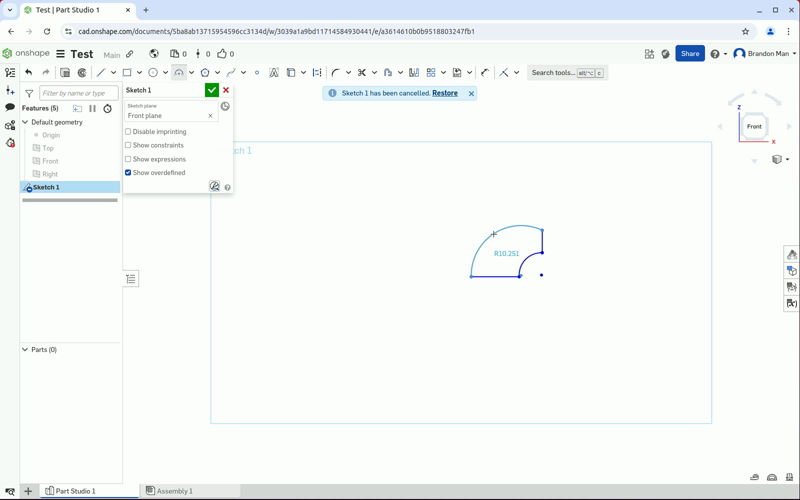
key(esc)
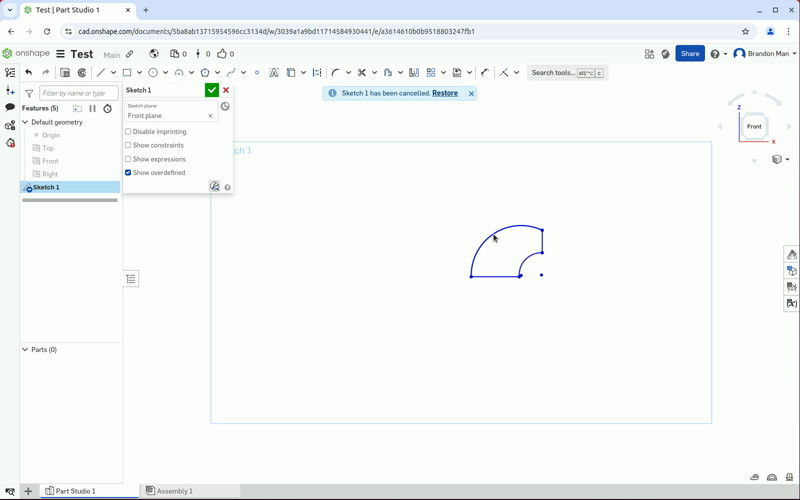
mouse_move(506, 241)
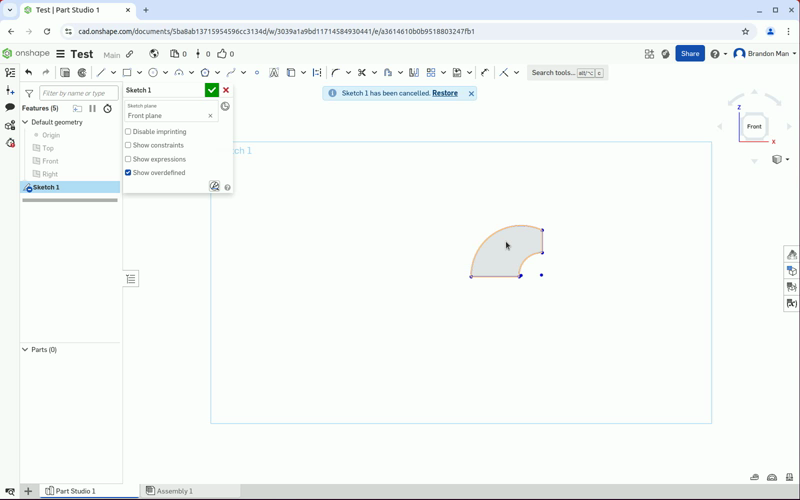
click(506, 241)
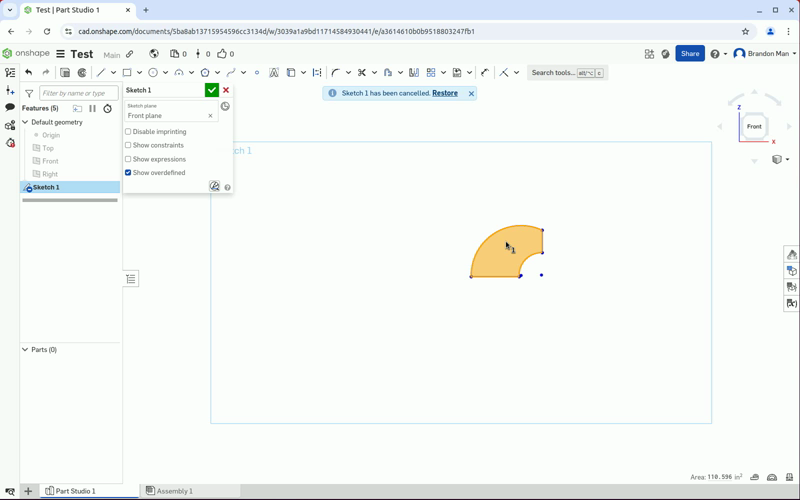
mouse_move(73, 352)
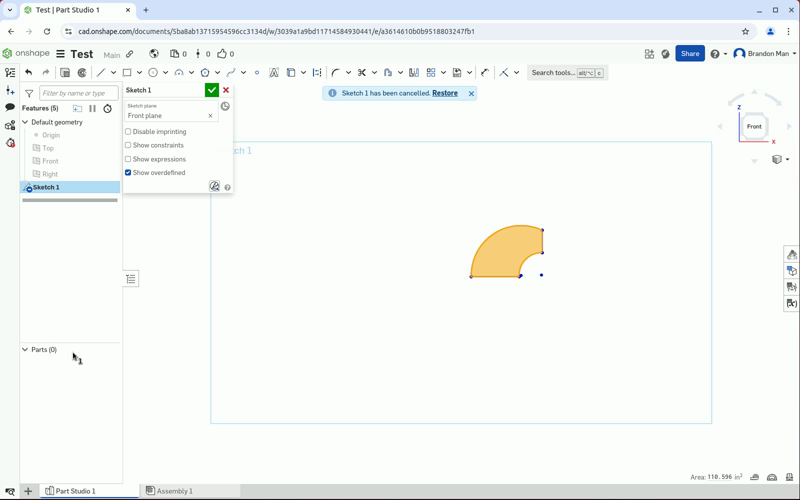
key(shift+y)
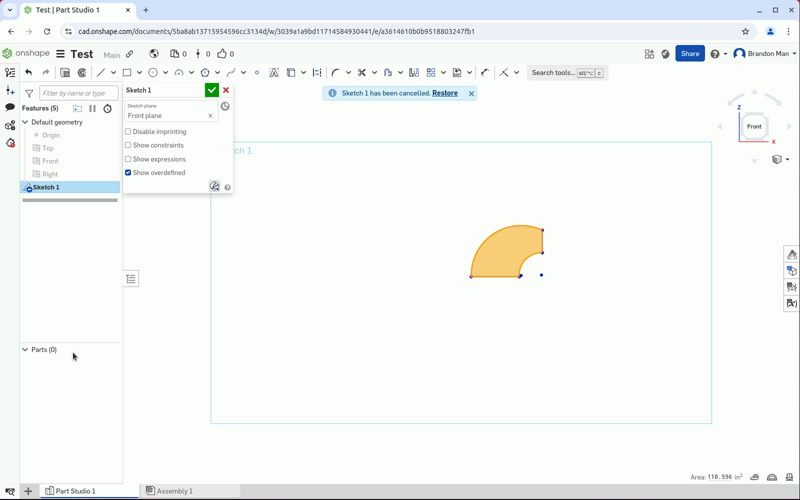
key(shift+e)
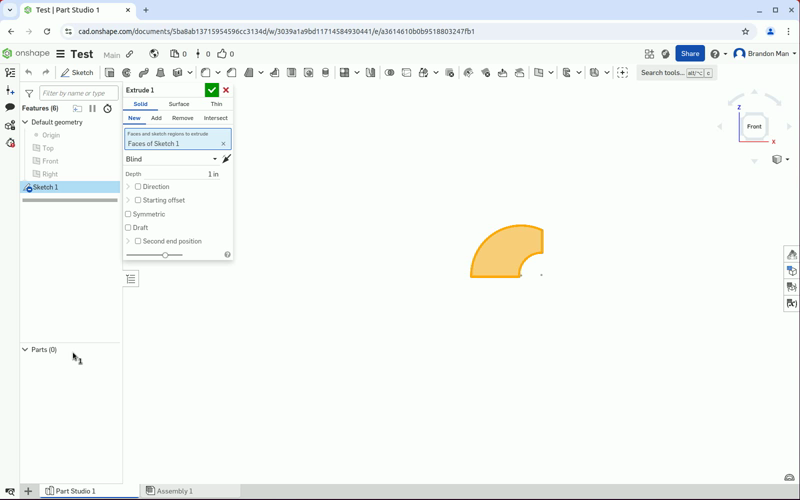
mouse_move(143, 106)
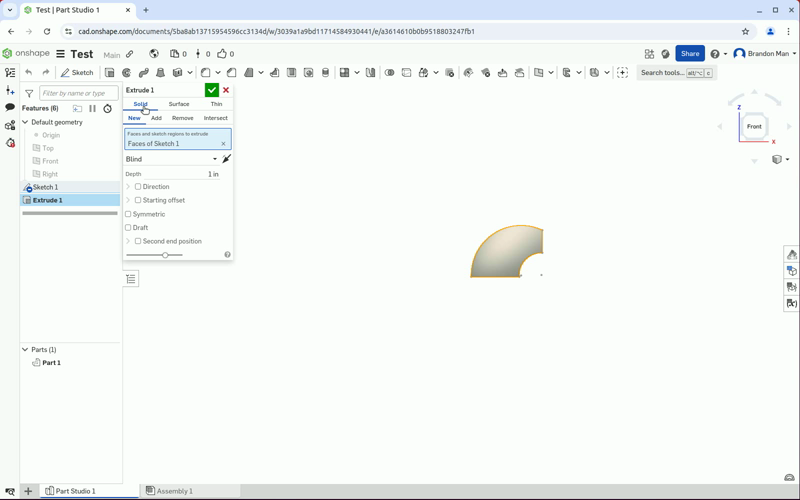
click(143, 106)
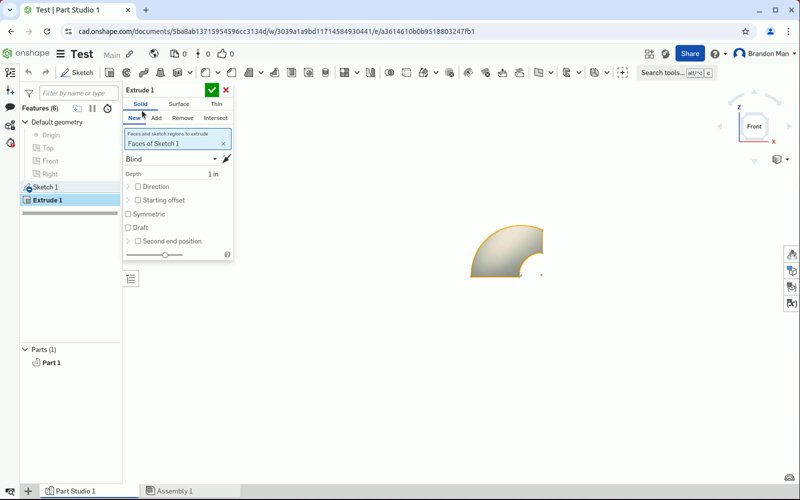
mouse_move(137, 120)
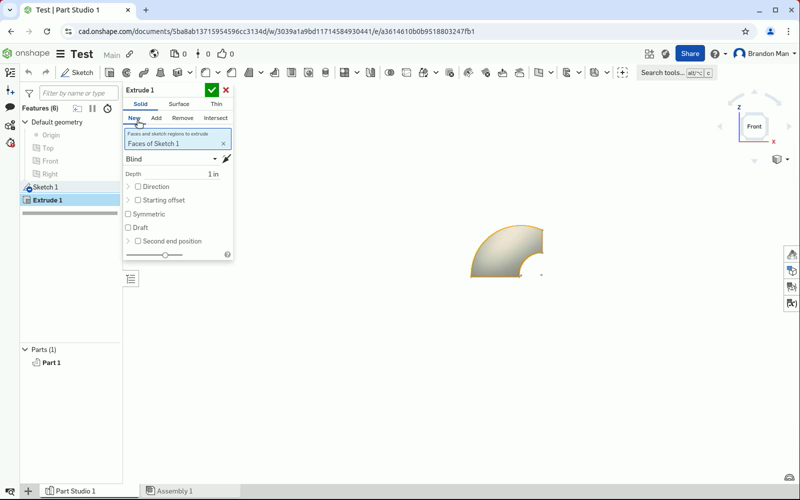
click(137, 120)
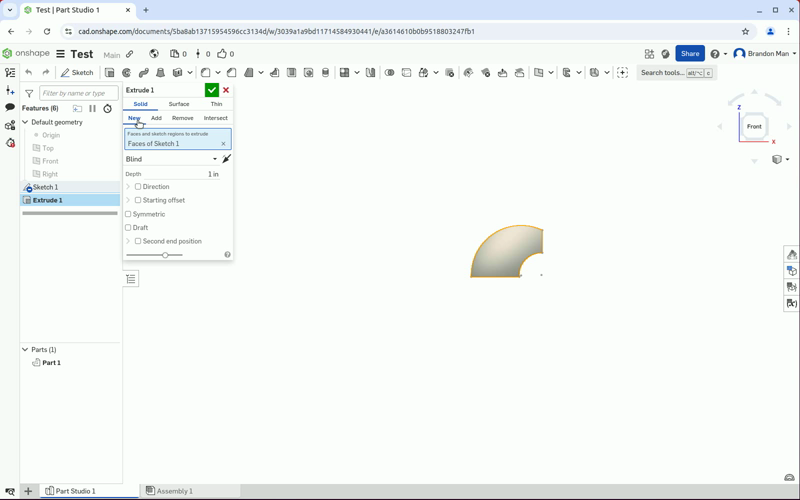
key(tab, 4)
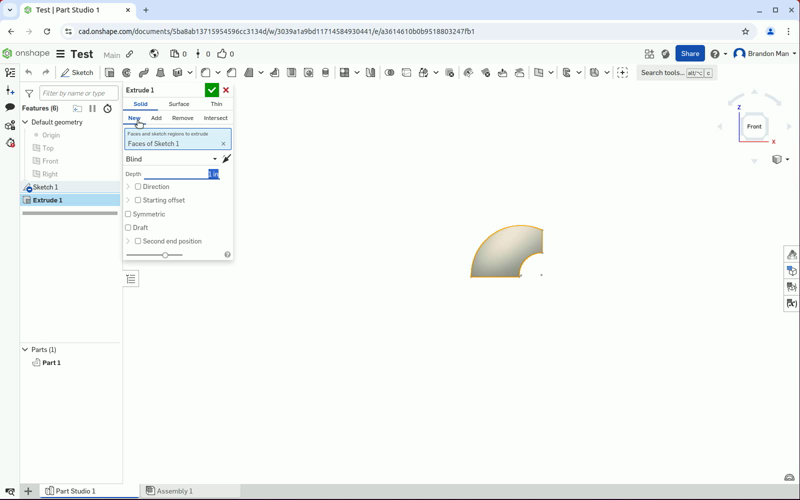
text(23.108)
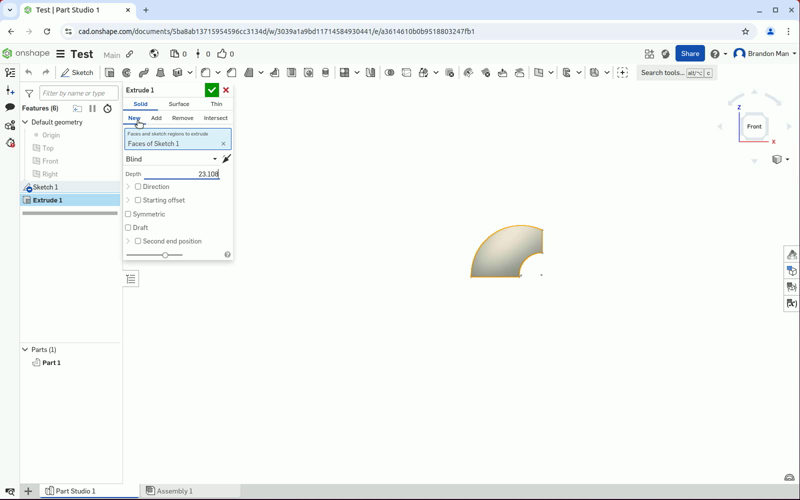
key(enter)
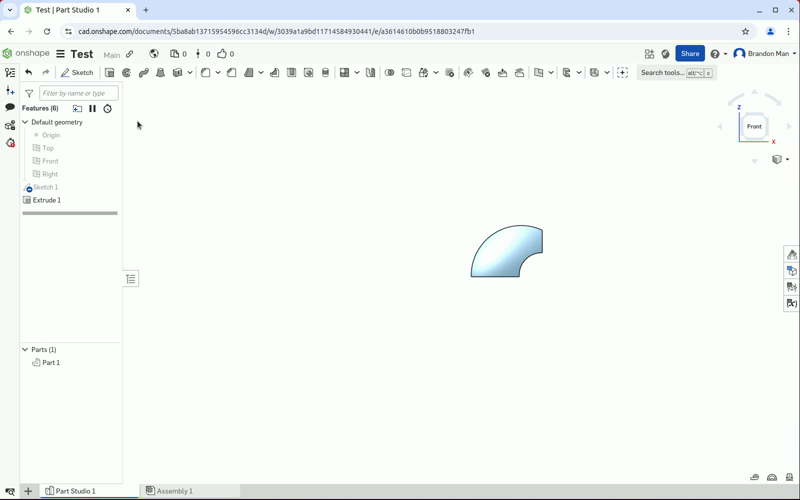
key(shift+h)
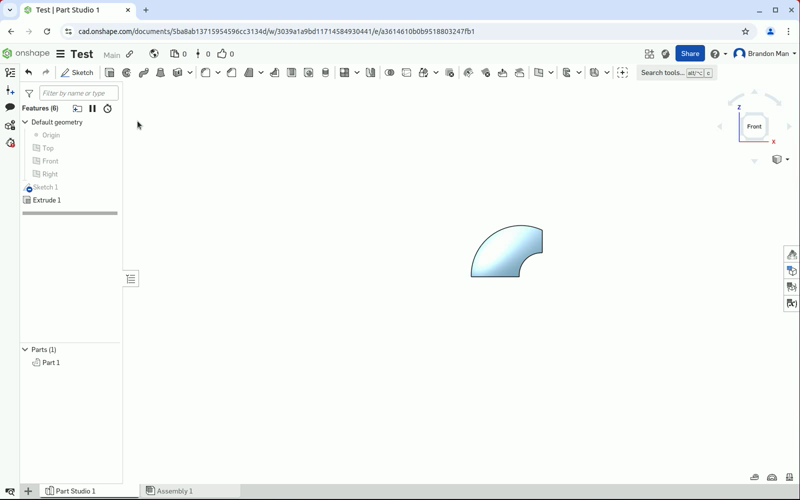
key(shift+h)
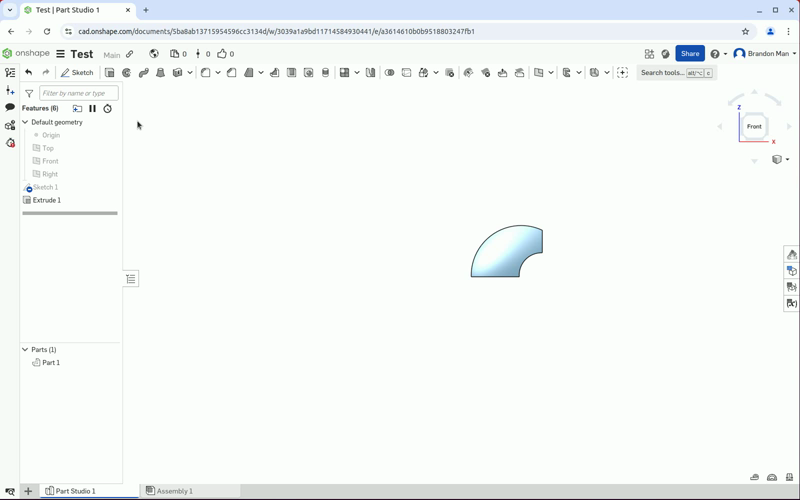
mouse_move(73, 189)
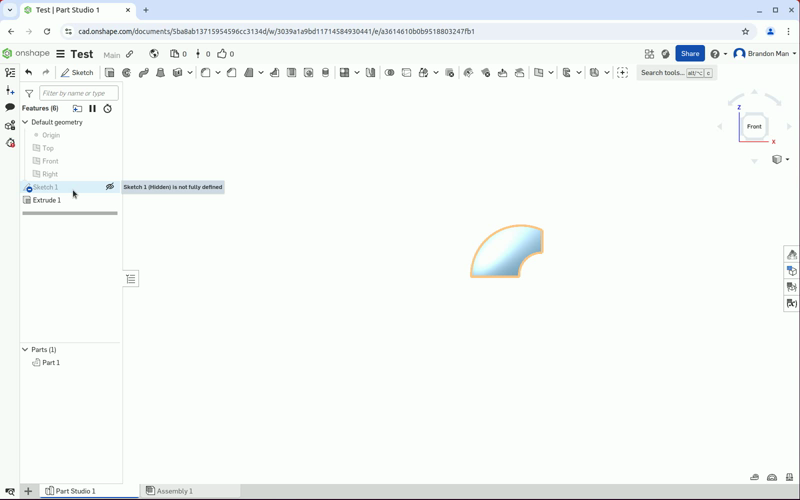
click(73, 189)
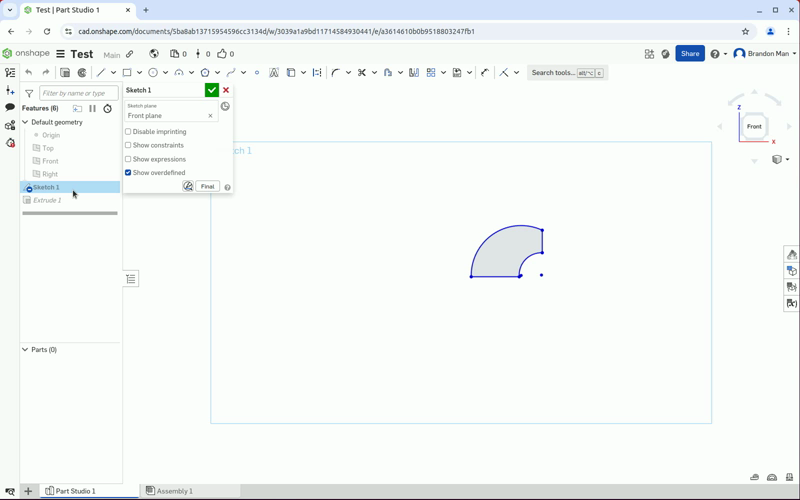
mouse_move(229, 92)
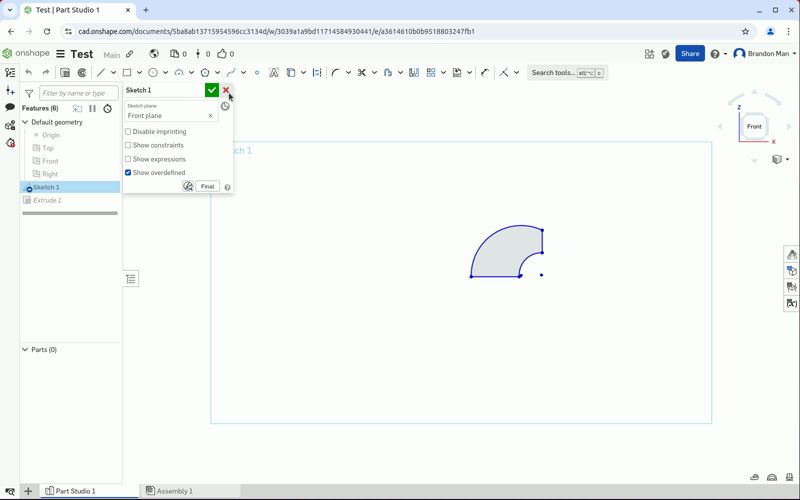
click(229, 92)
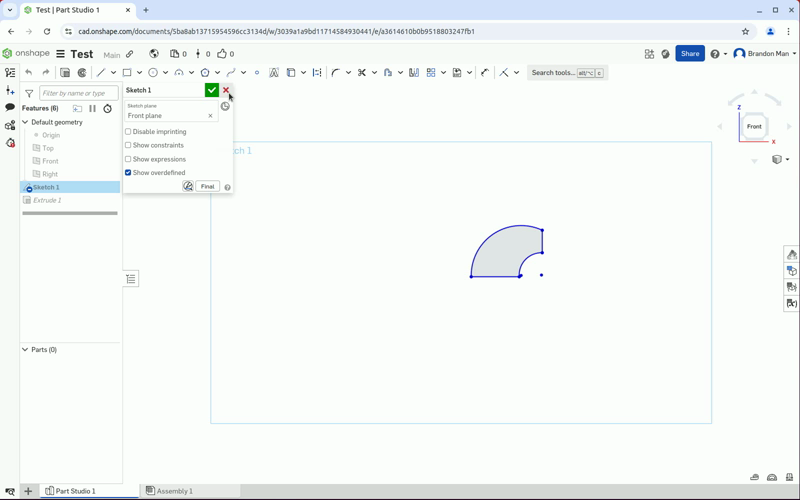
key(shift+s)
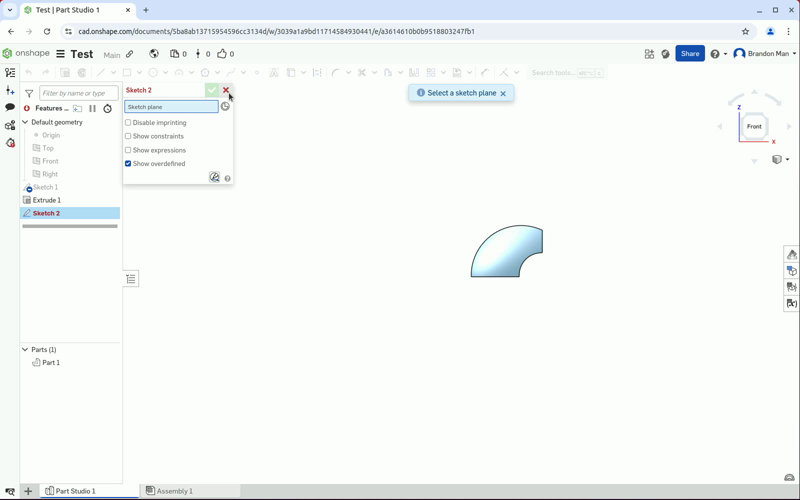
mouse_move(73, 163)
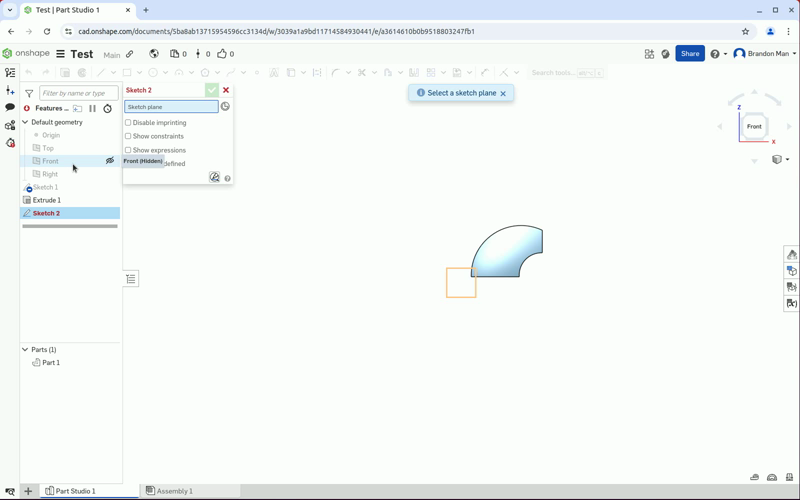
click(73, 163)
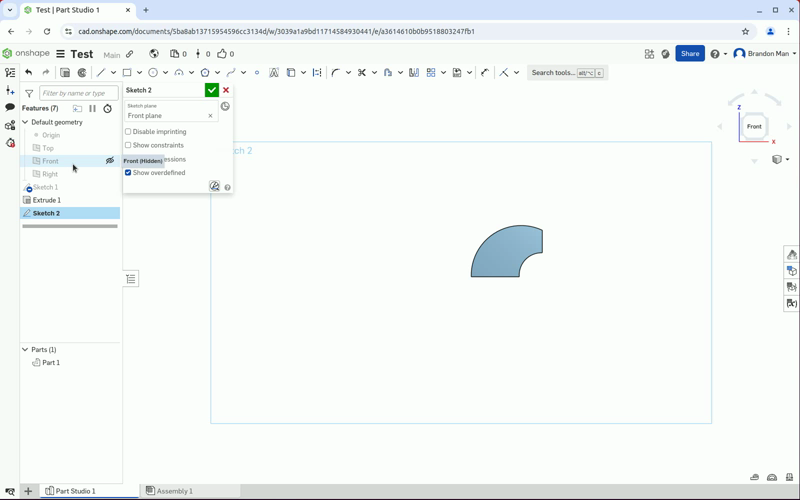
mouse_move(73, 352)
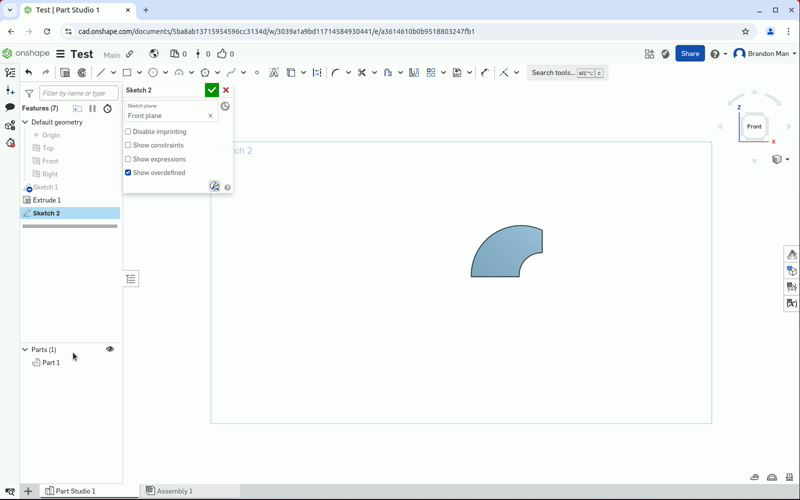
key(y)
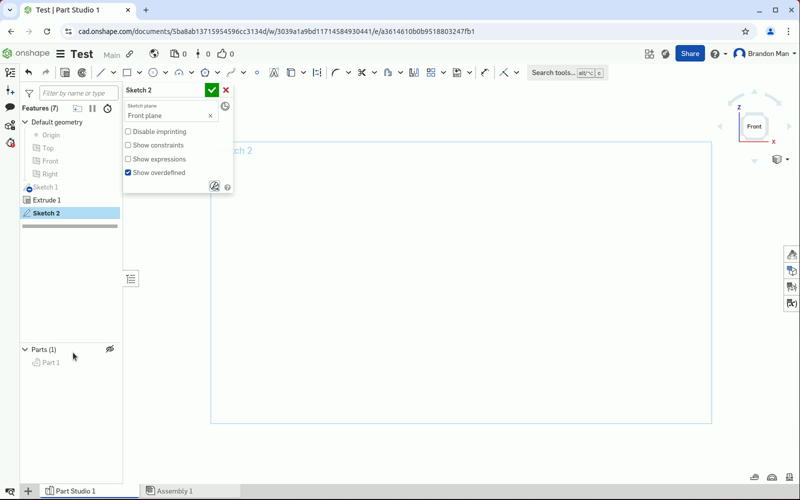
key(l)
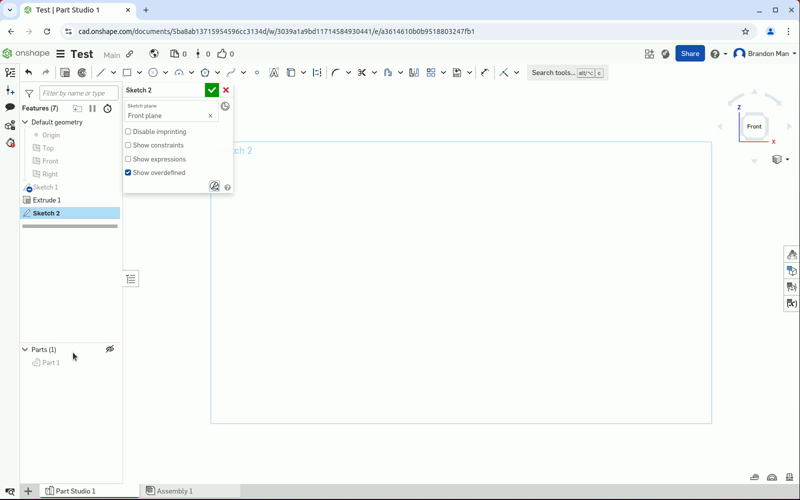
key_down(shift)
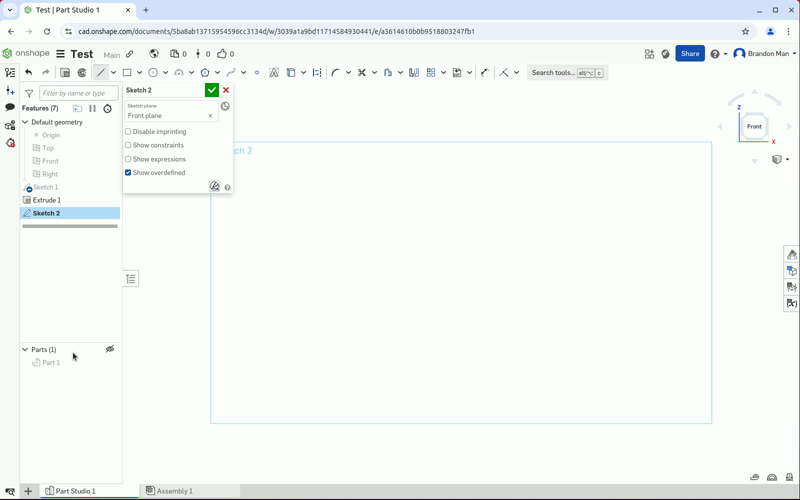
mouse_move(401, 288)
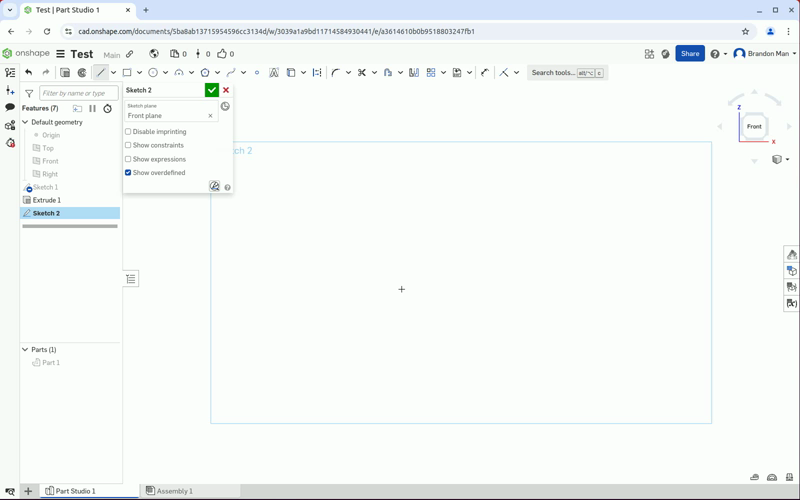
click(401, 288)
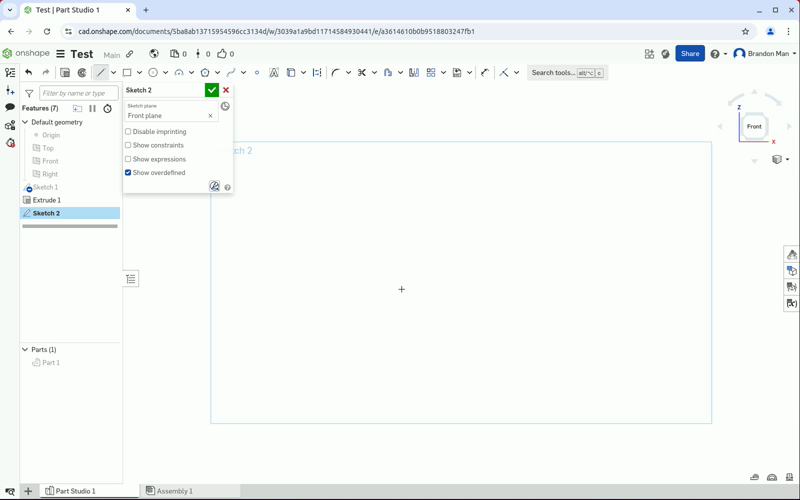
key_up(shift)
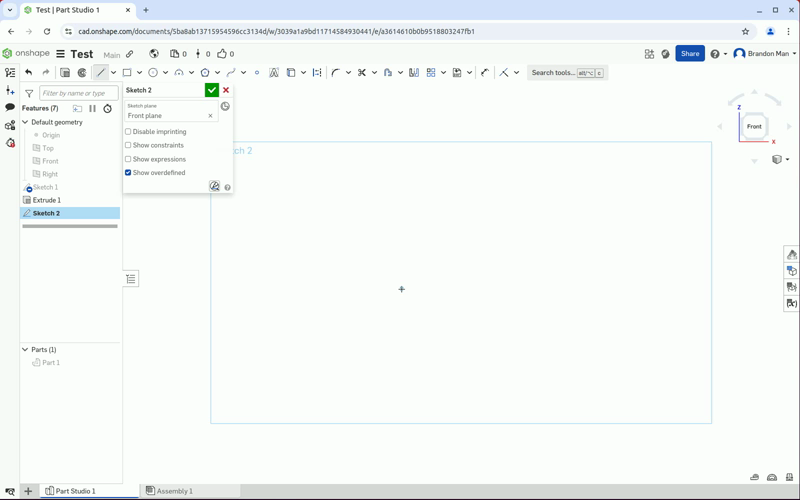
key_down(shift)
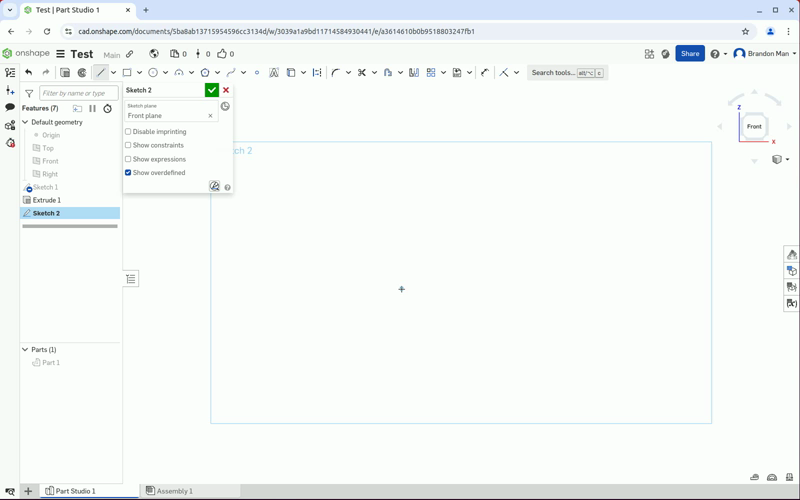
mouse_move(519, 288)
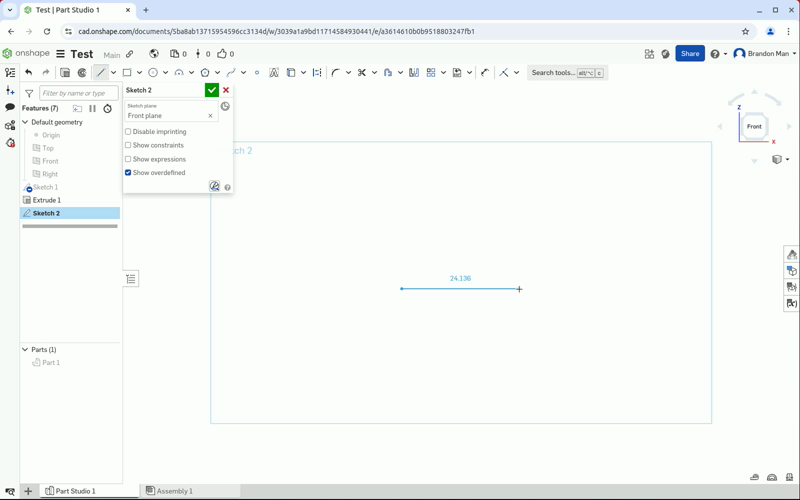
click(519, 288)
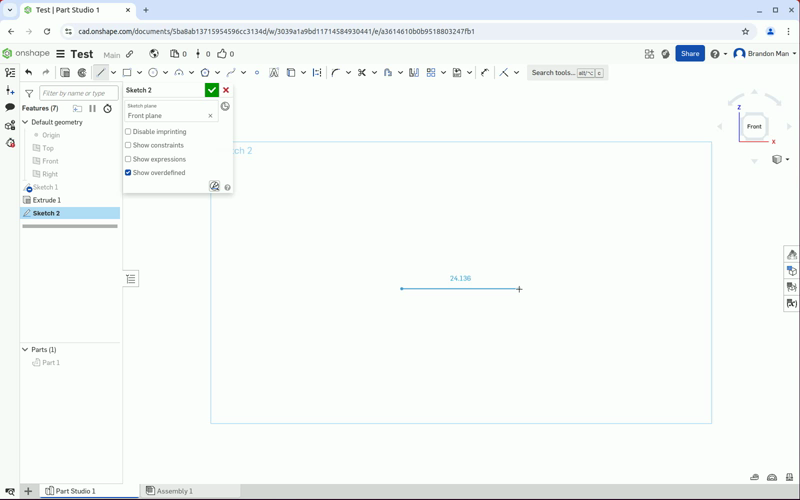
key_up(shift)
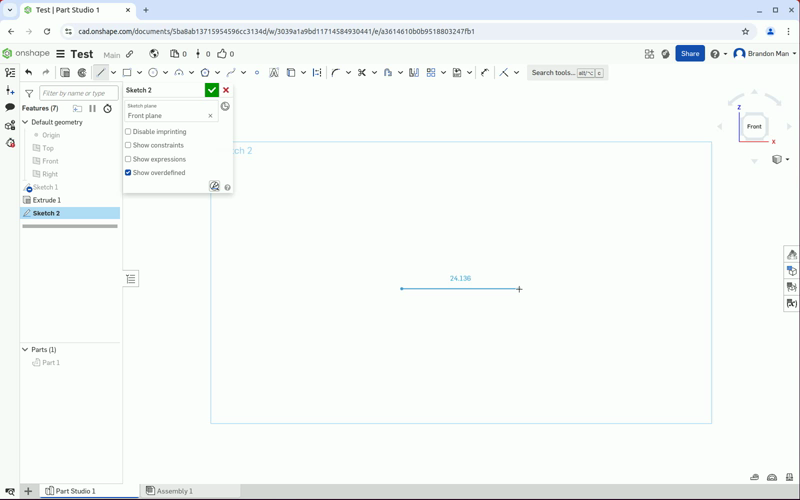
key_down(shift)
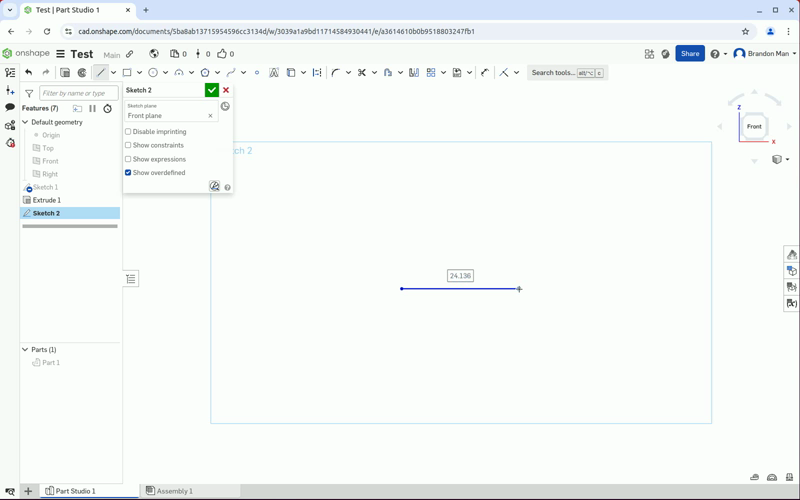
mouse_move(549, 288)
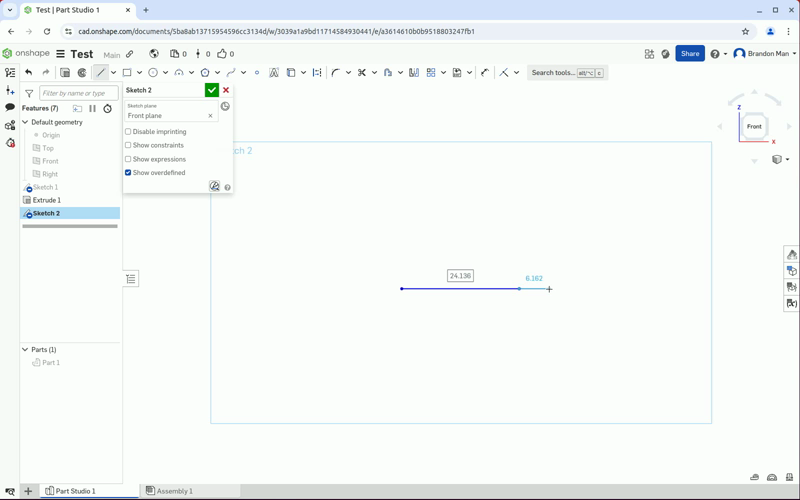
mouse_move(519, 277)
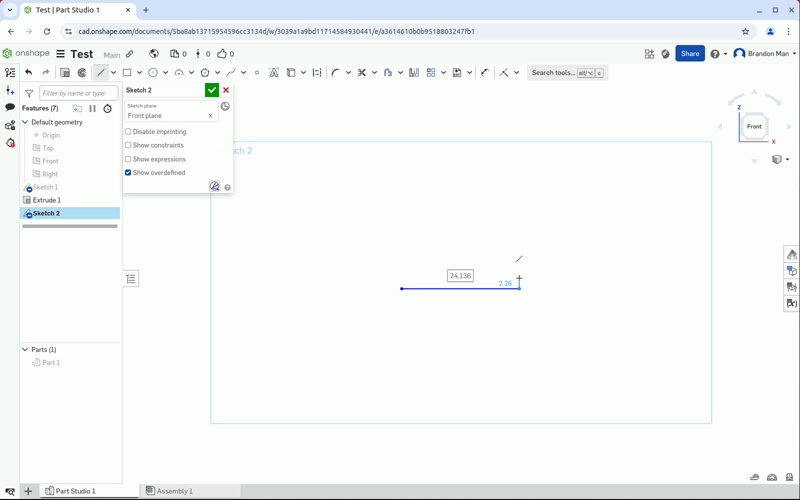
click(519, 277)
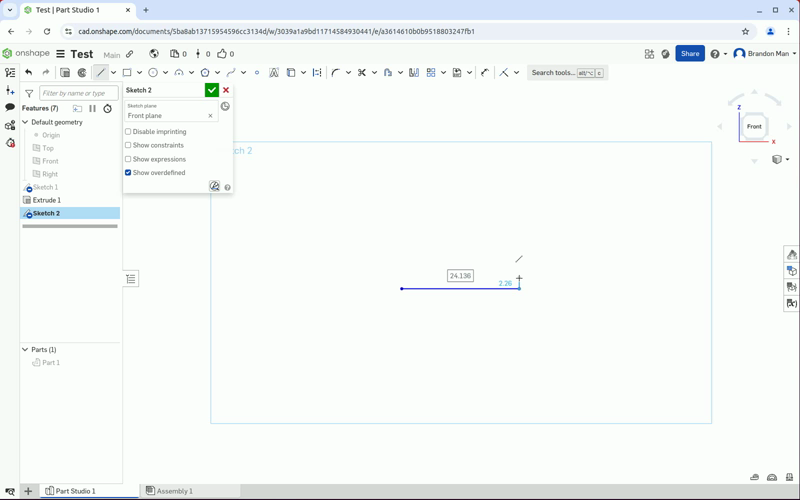
key_up(shift)
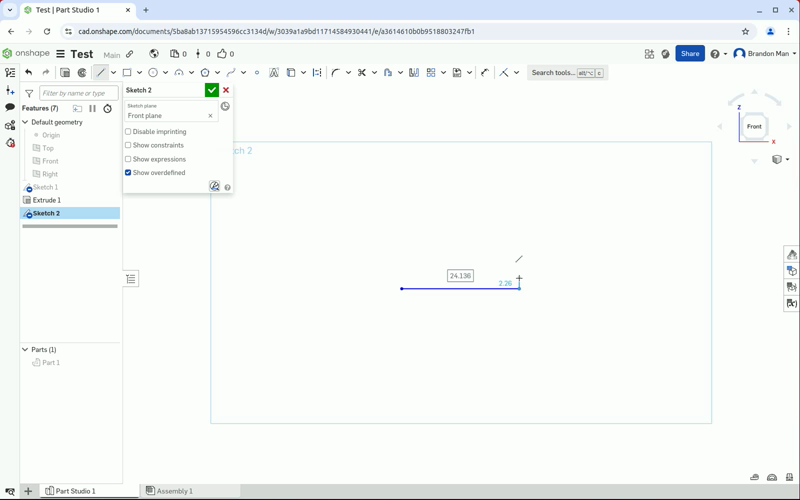
key_down(shift)
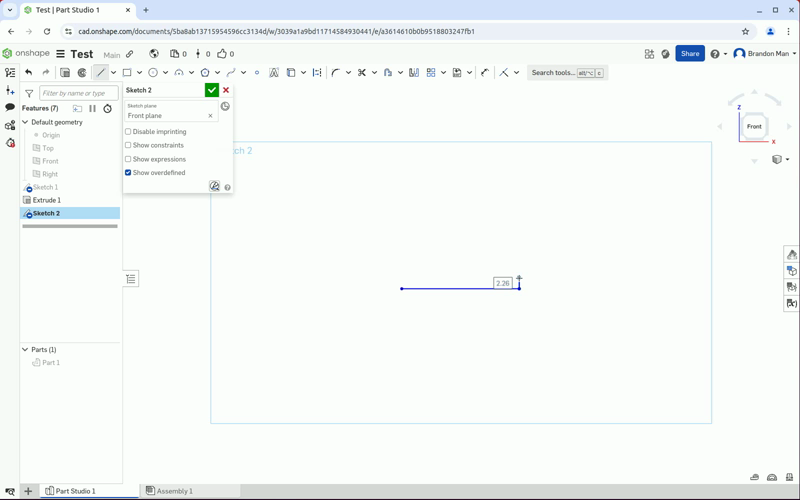
mouse_move(549, 277)
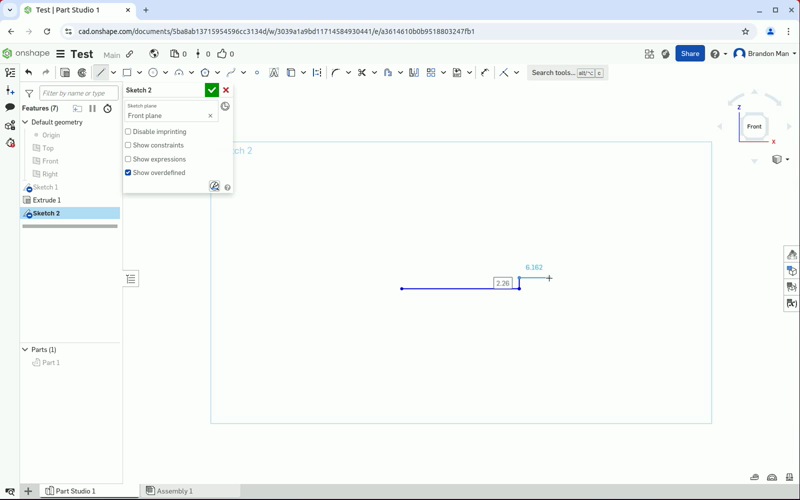
mouse_move(471, 277)
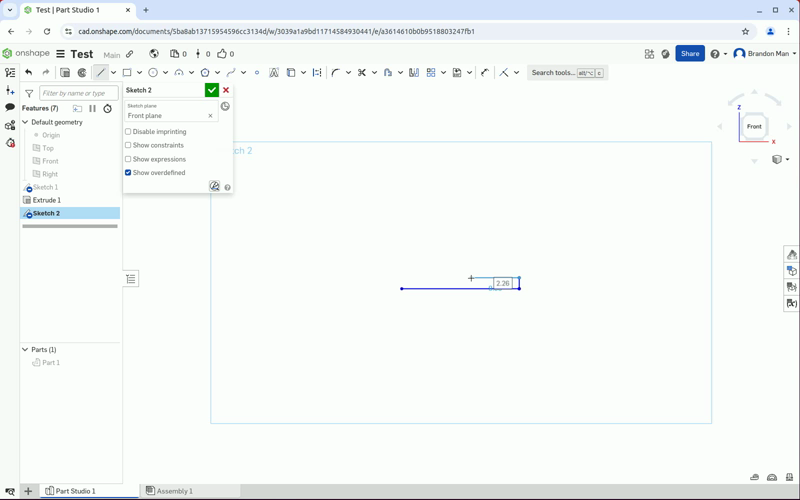
click(471, 277)
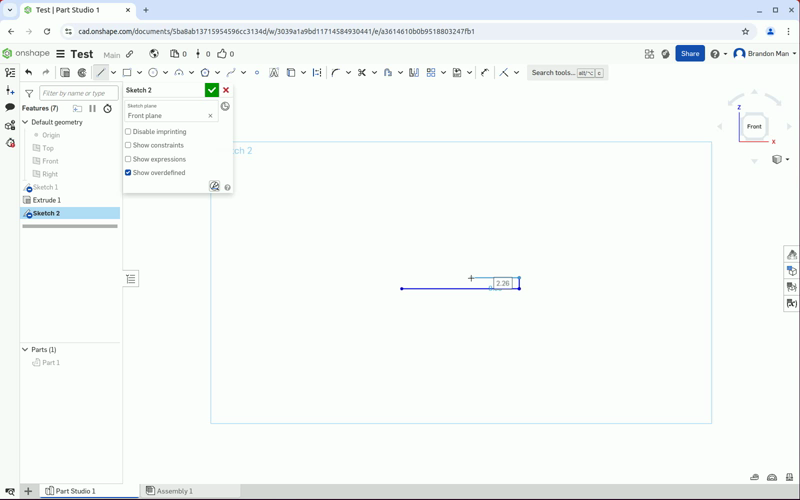
key_up(shift)
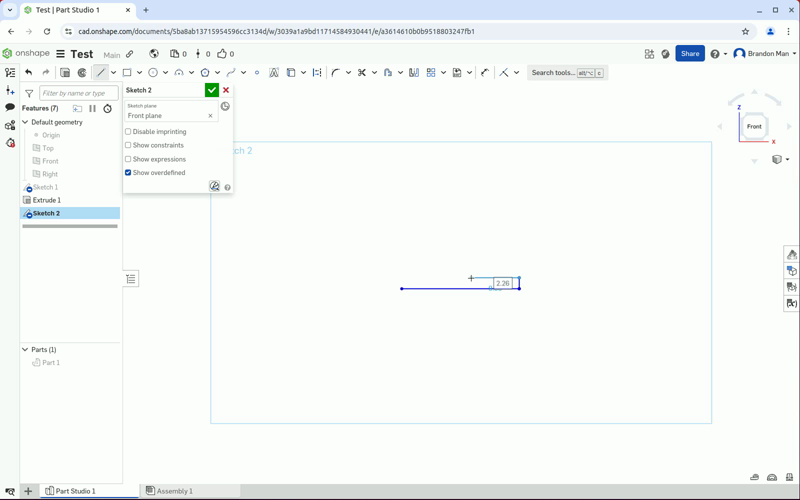
key_down(shift)
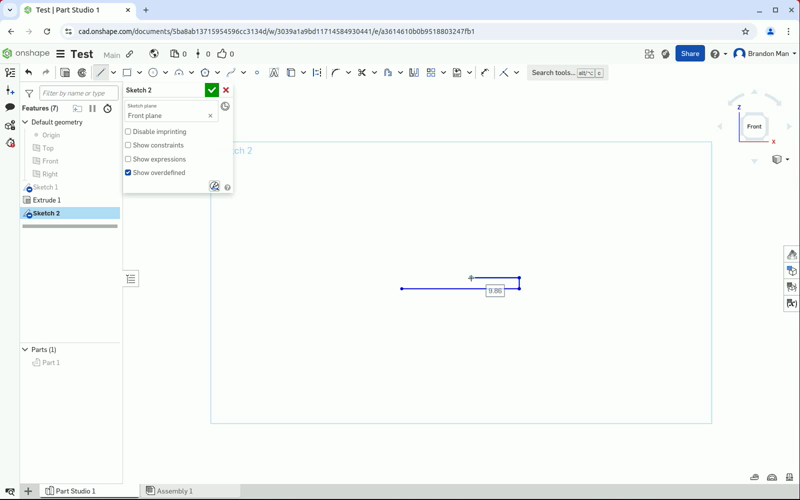
mouse_move(401, 277)
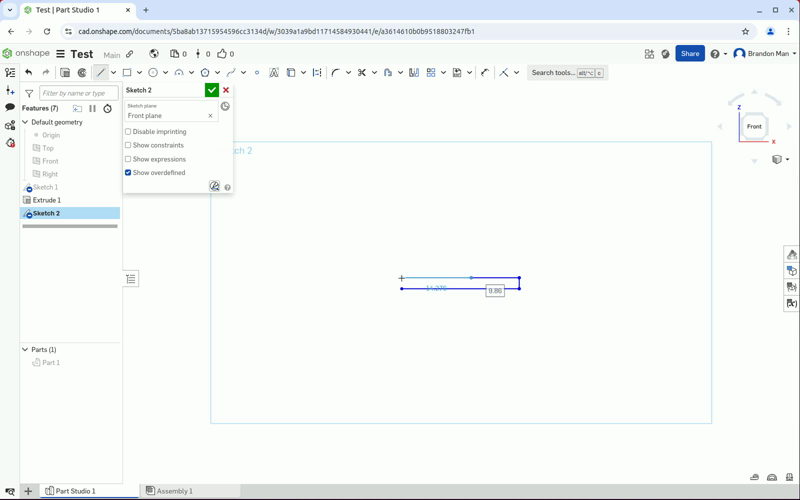
click(401, 277)
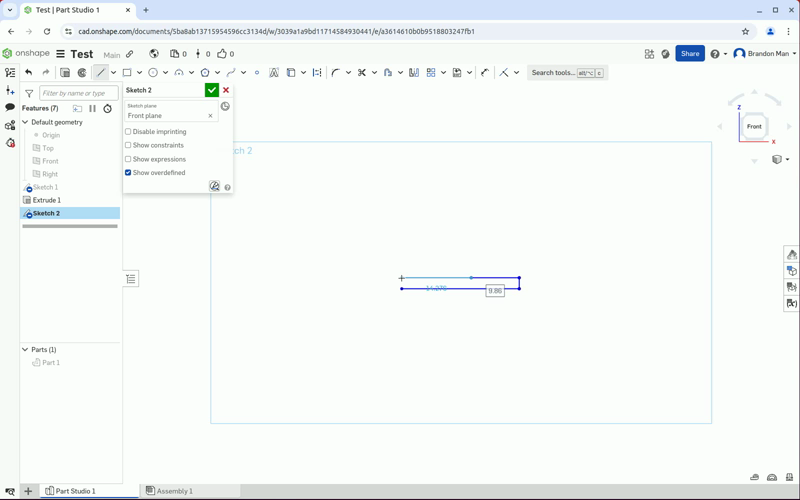
key_up(shift)
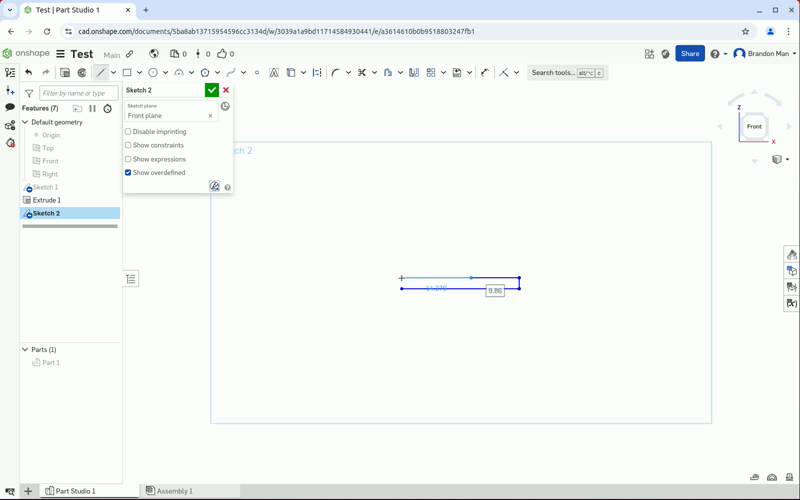
mouse_move(431, 277)
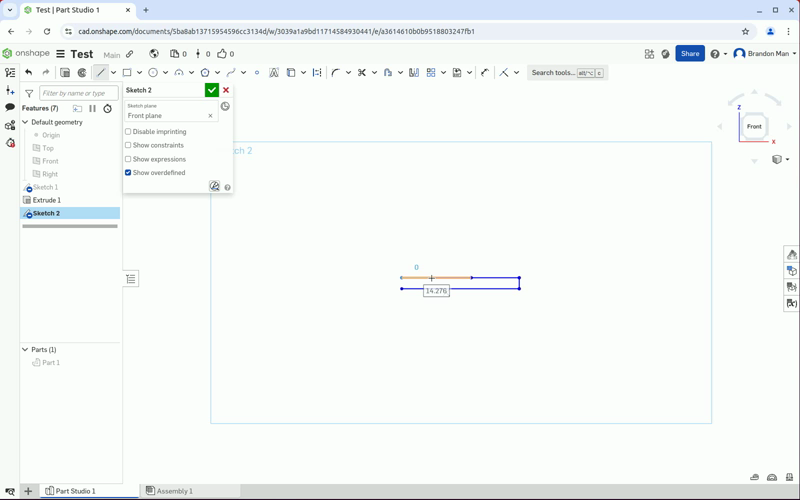
key_down(shift)
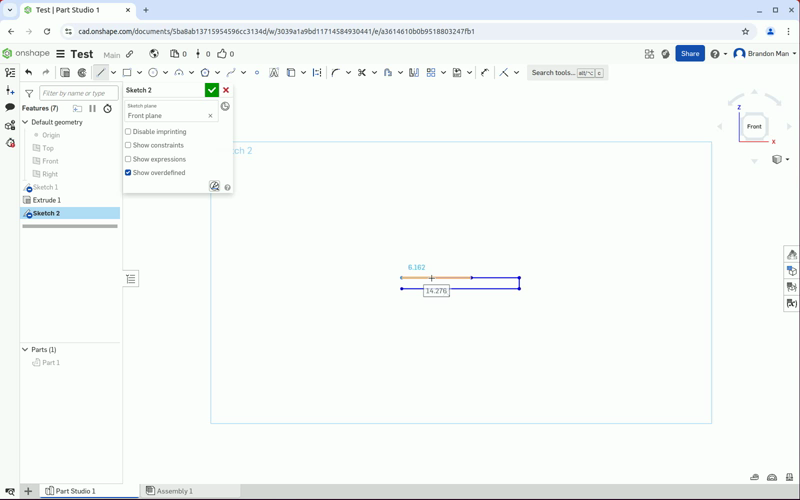
mouse_move(401, 288)
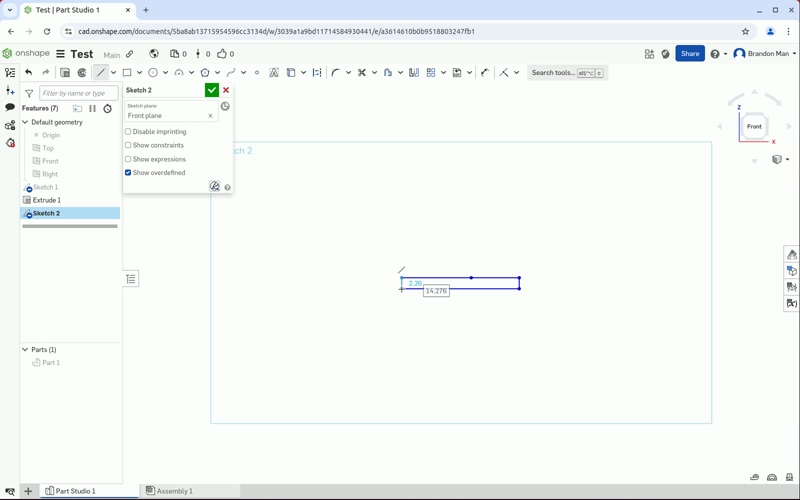
key_up(shift)
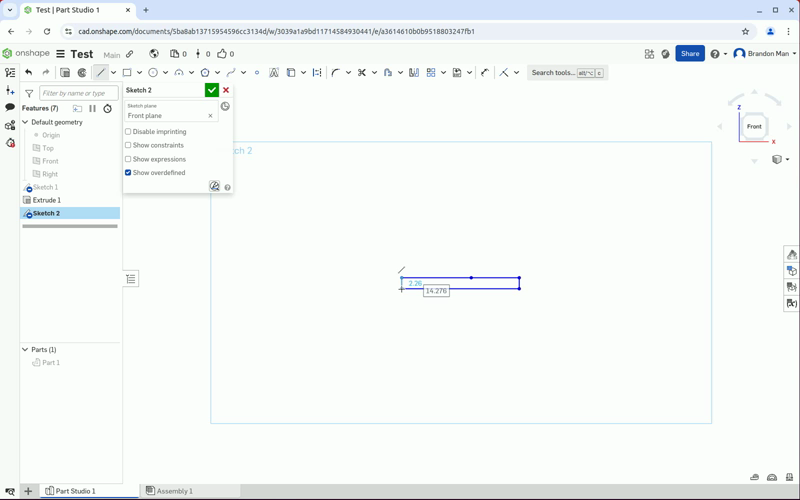
click(401, 288)
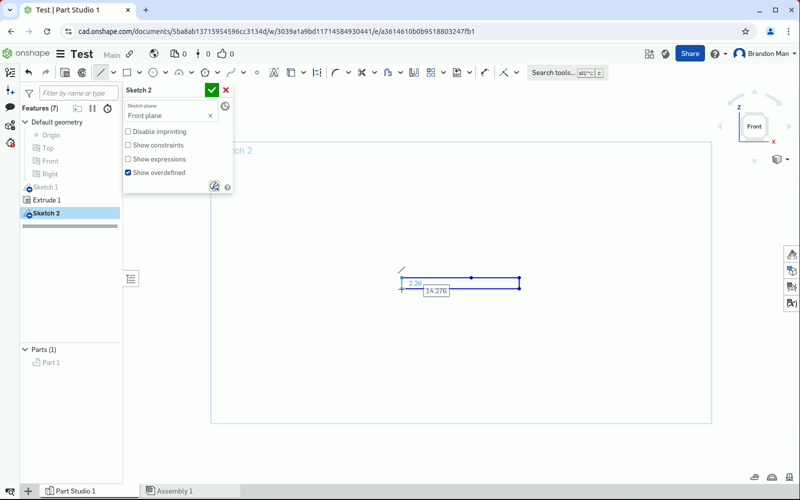
key(esc)
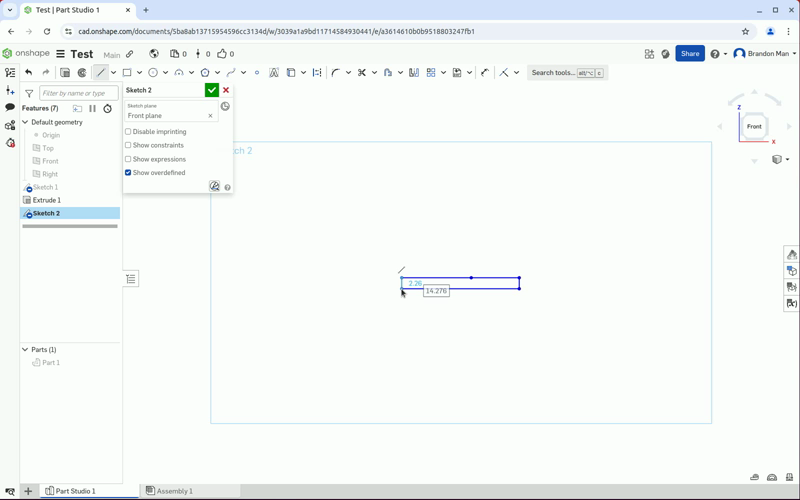
mouse_move(485, 286)
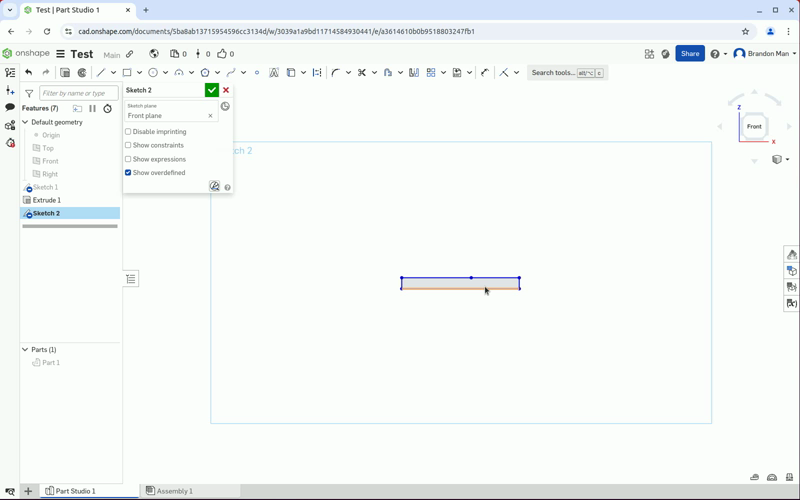
scroll(6)
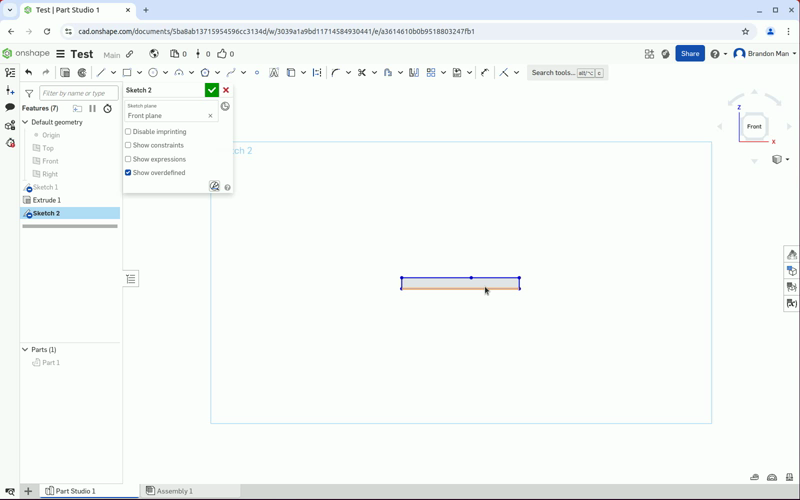
scroll(6)
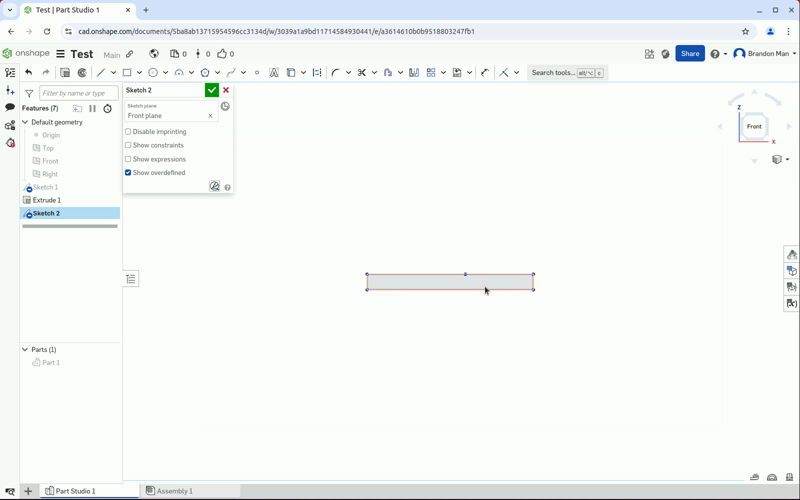
scroll(6)
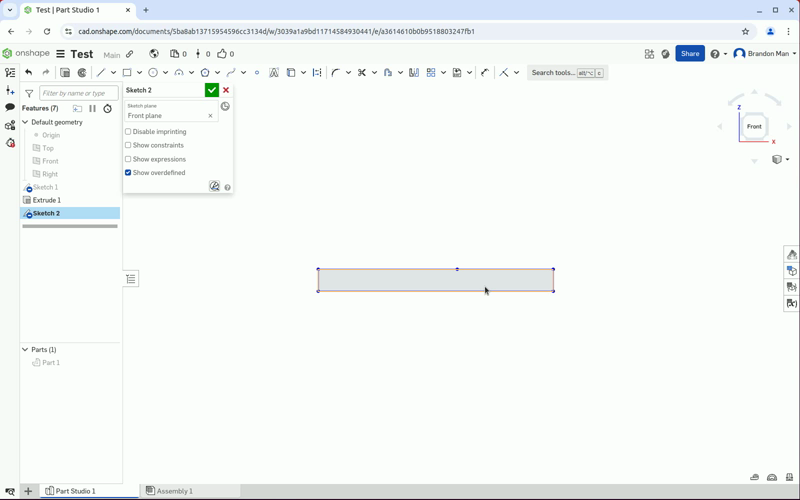
scroll(6)
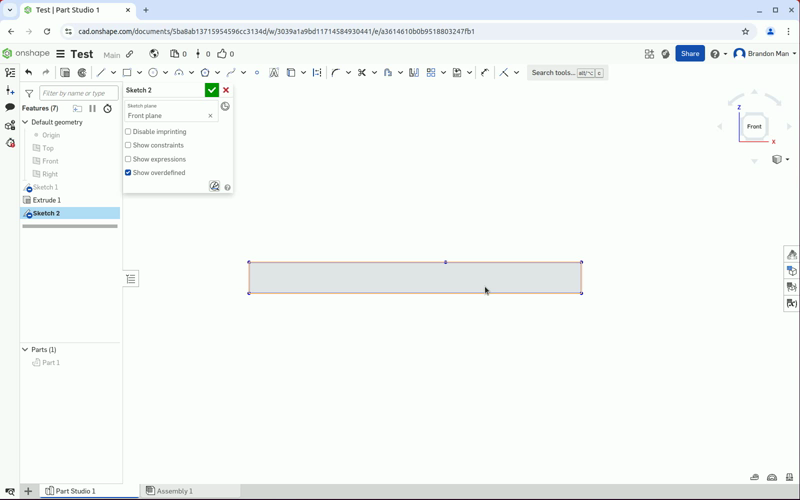
scroll(6)
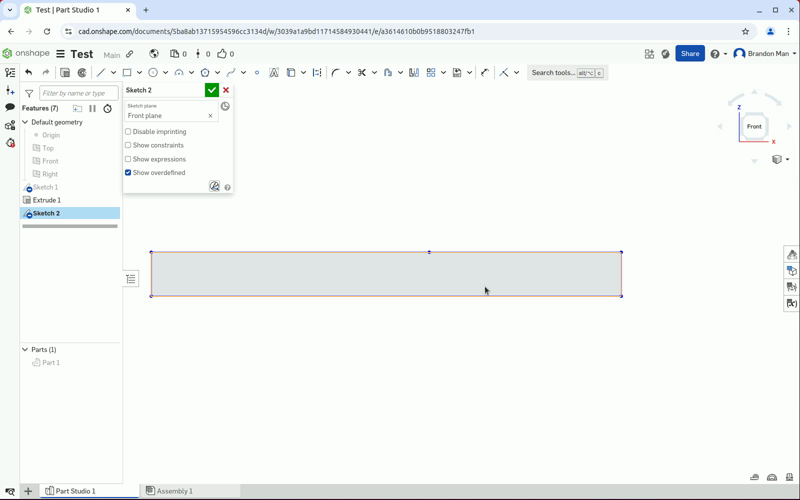
scroll(6)
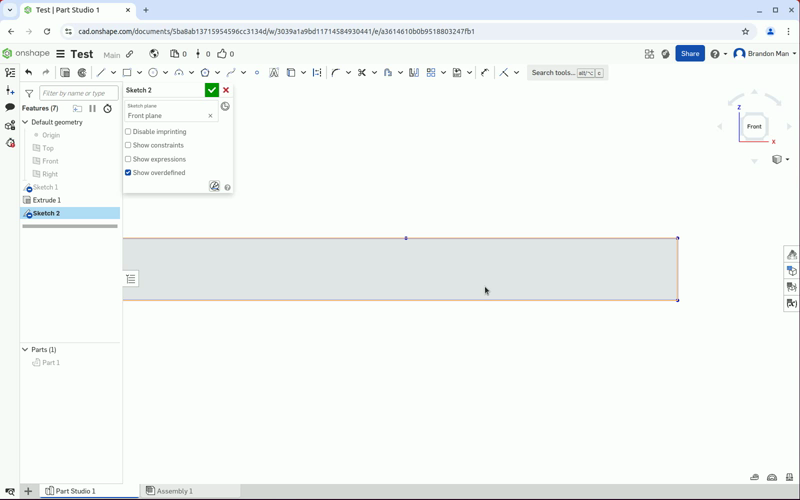
scroll(6)
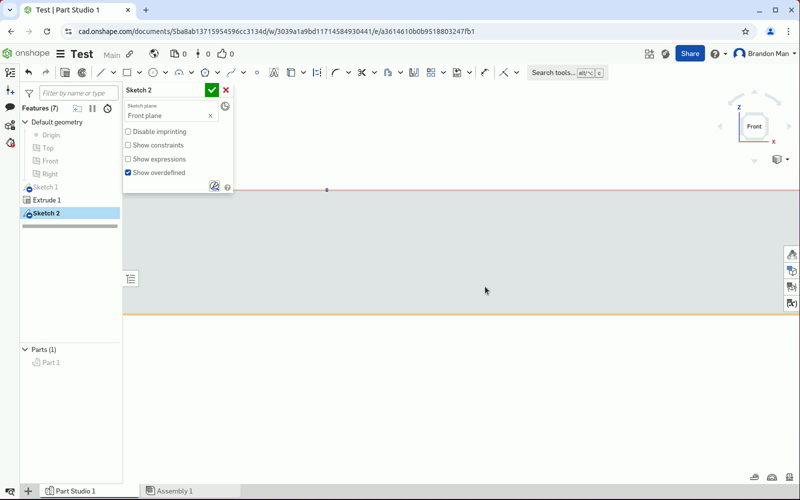
click(485, 286)
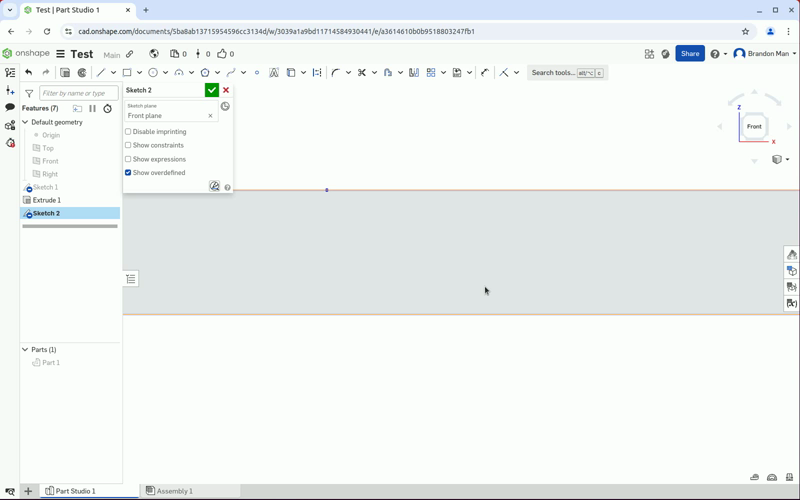
scroll(-6)
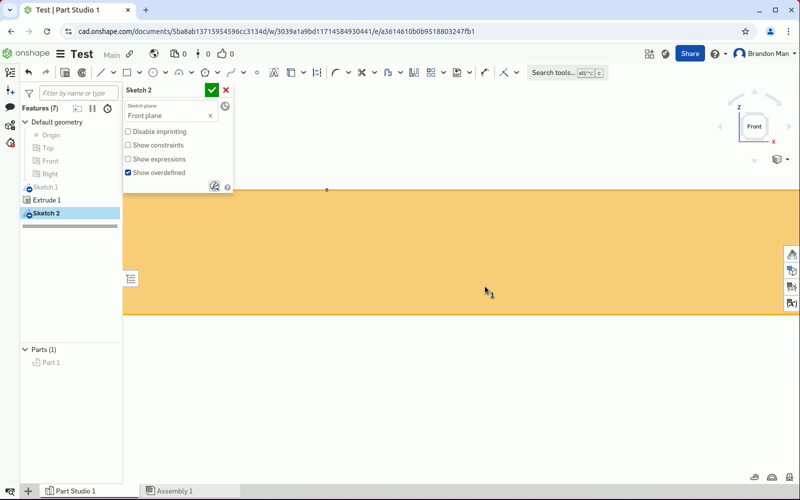
scroll(-6)
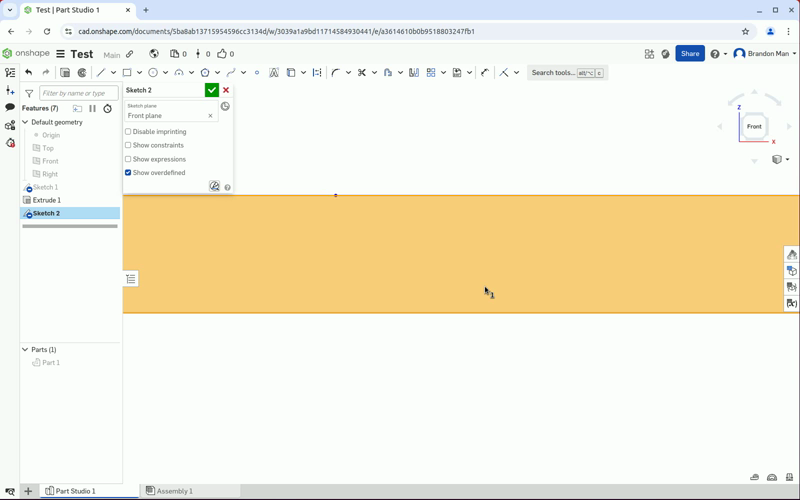
scroll(-6)
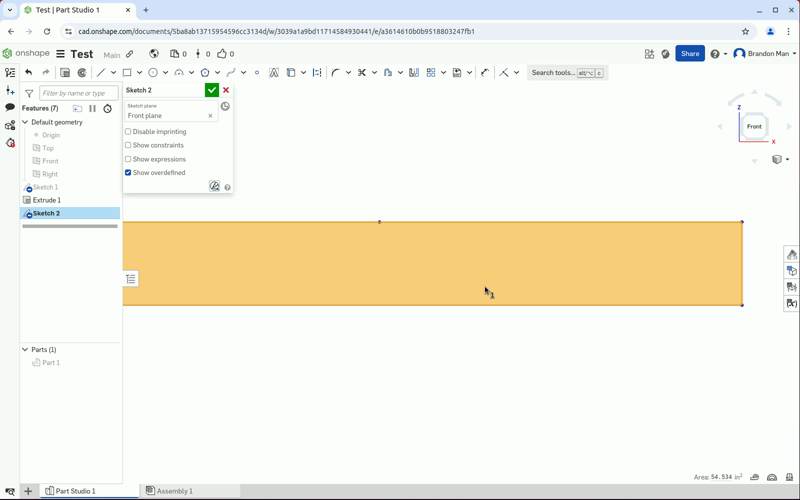
scroll(-6)
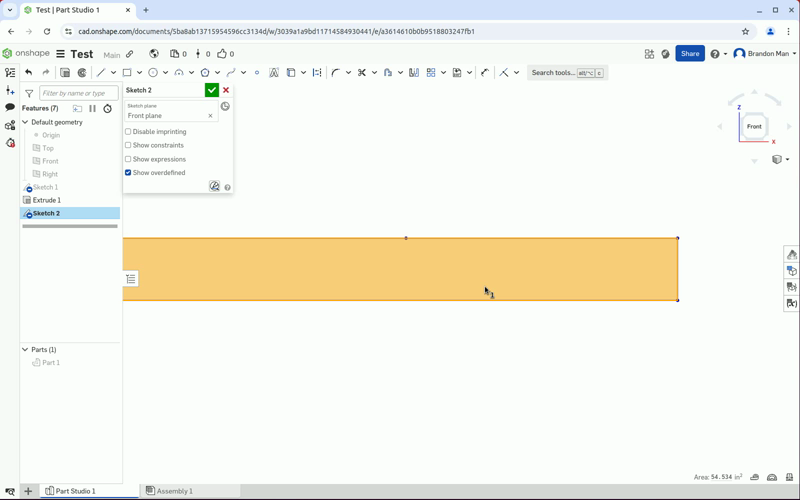
scroll(-6)
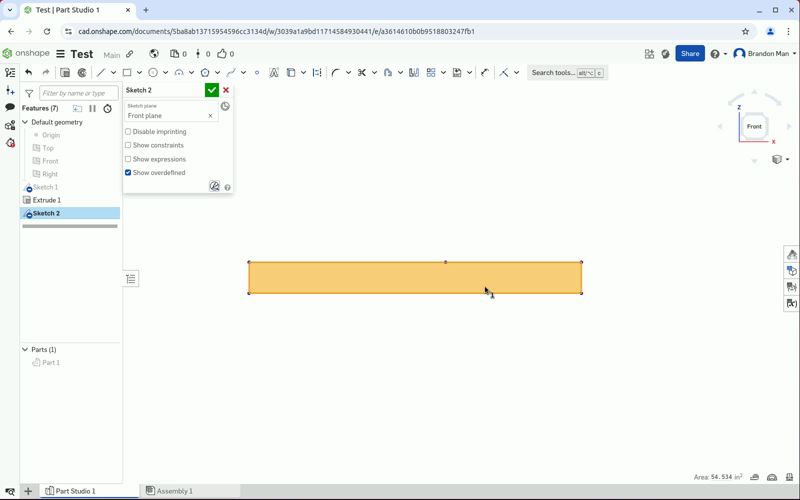
scroll(-6)
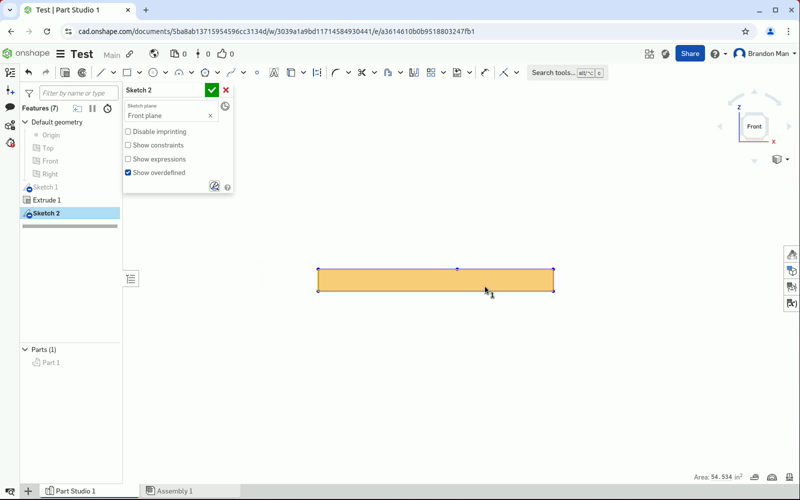
scroll(-6)
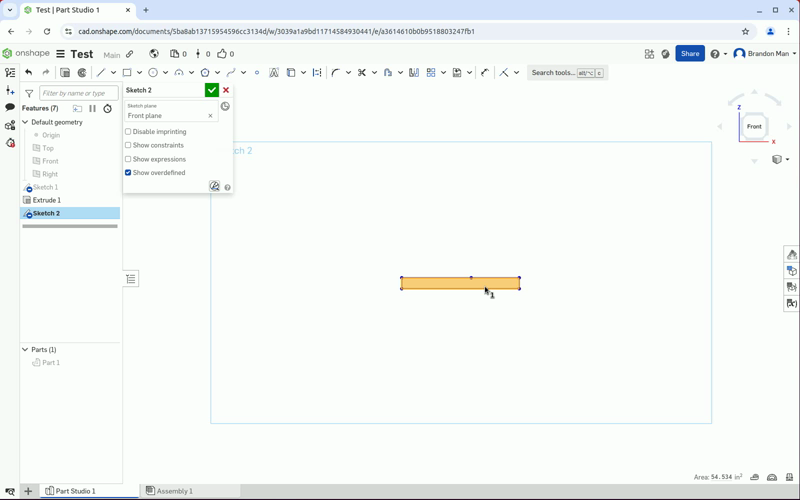
mouse_move(73, 352)
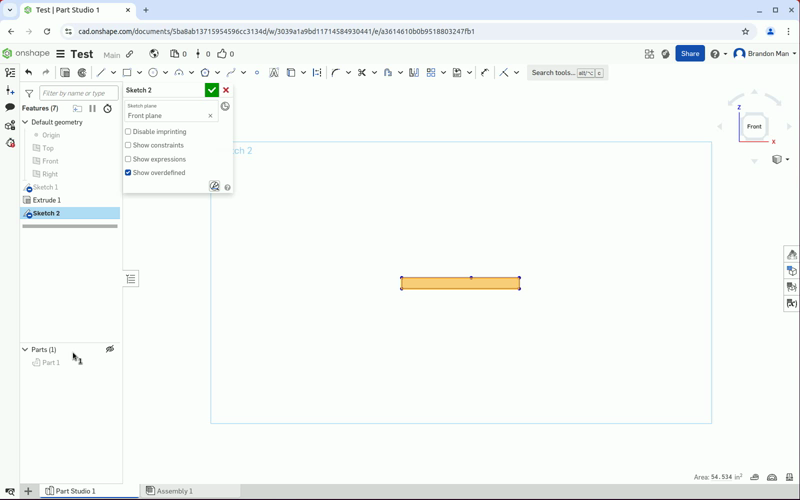
key(shift+y)
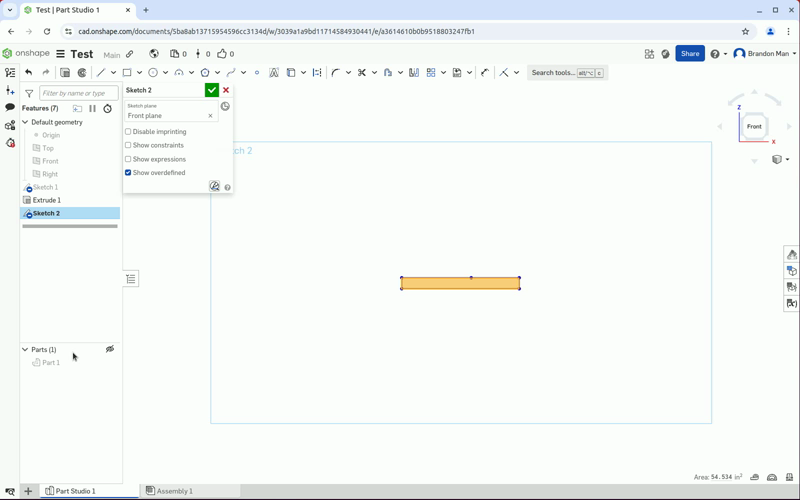
key(shift+e)
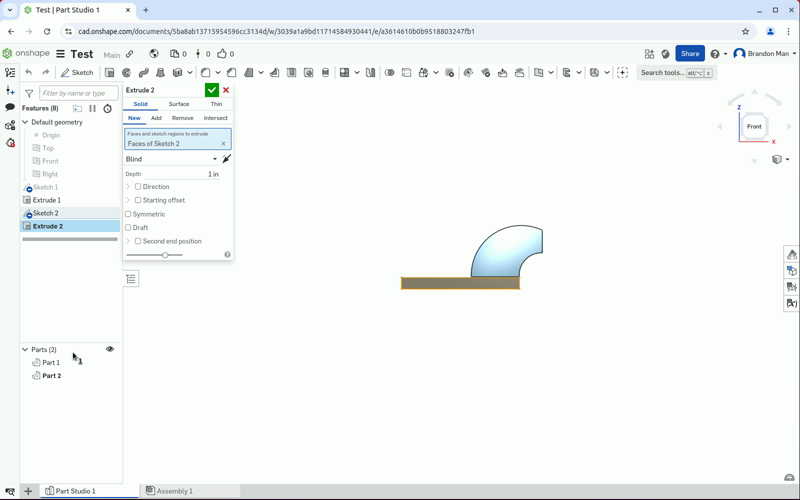
mouse_move(143, 106)
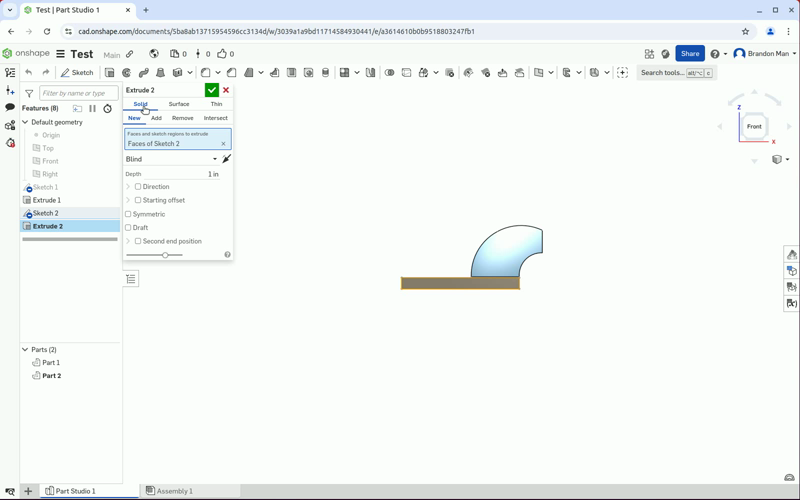
click(143, 106)
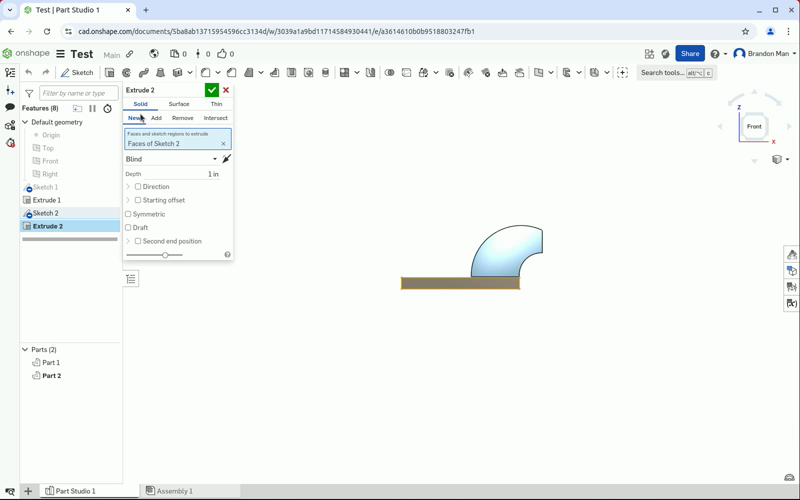
mouse_move(137, 120)
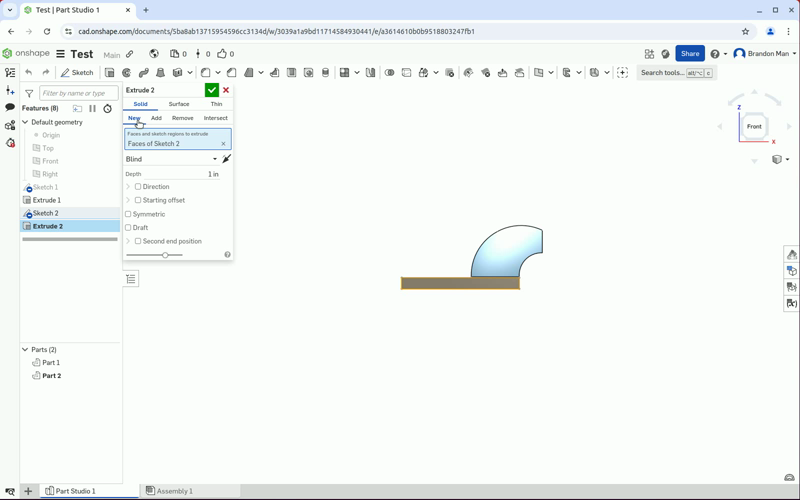
click(137, 120)
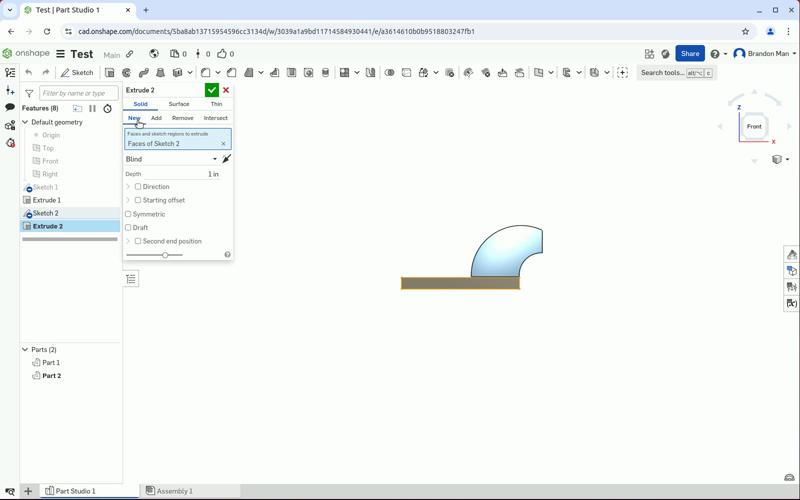
key(tab, 4)
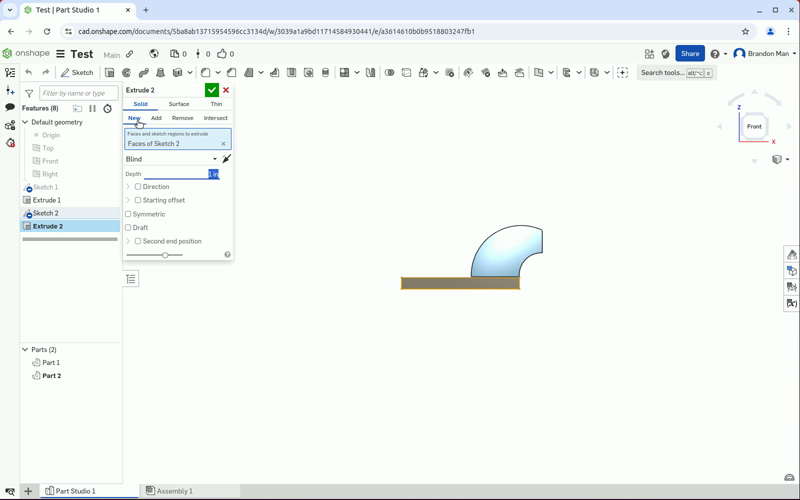
text(23.108)
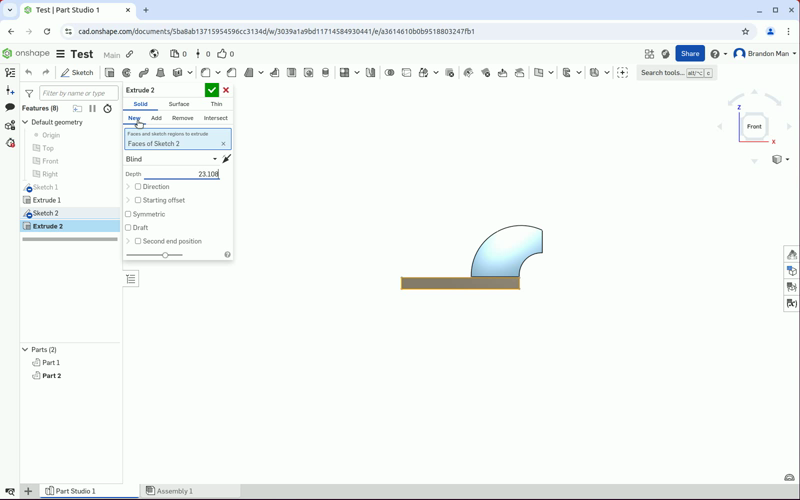
key(enter)
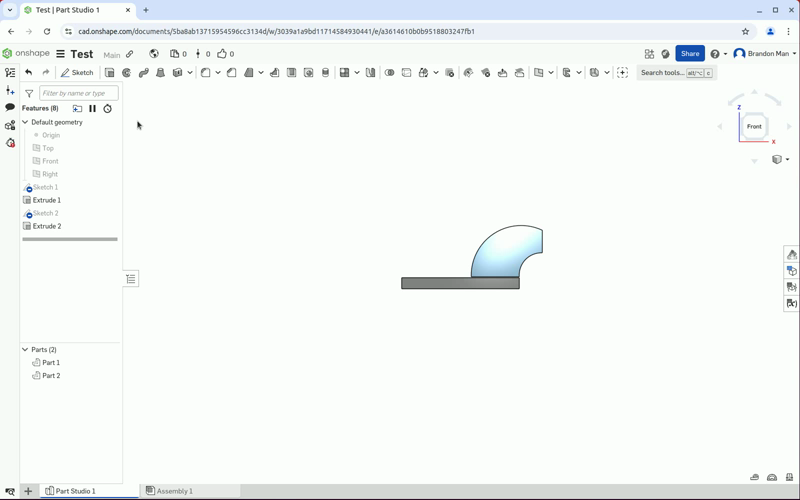
key(shift+h)
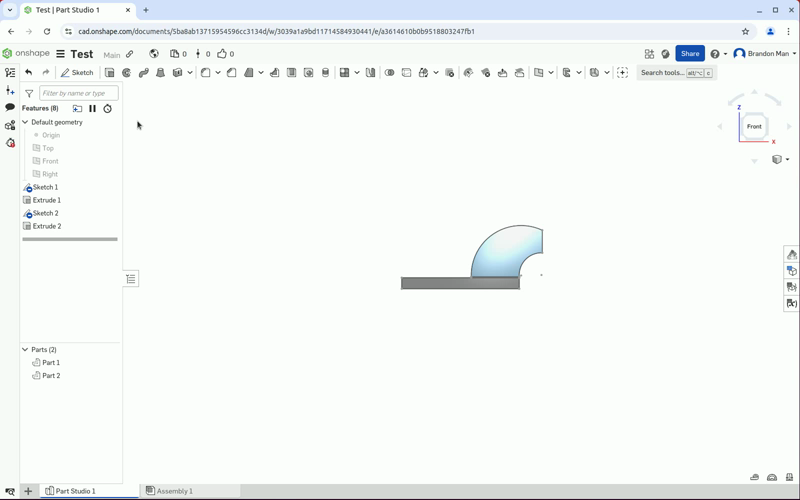
key(shift+h)
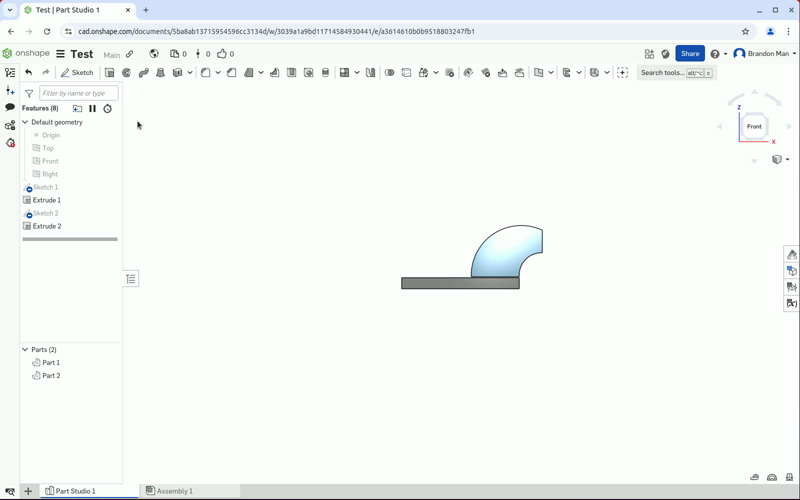
mouse_move(73, 189)
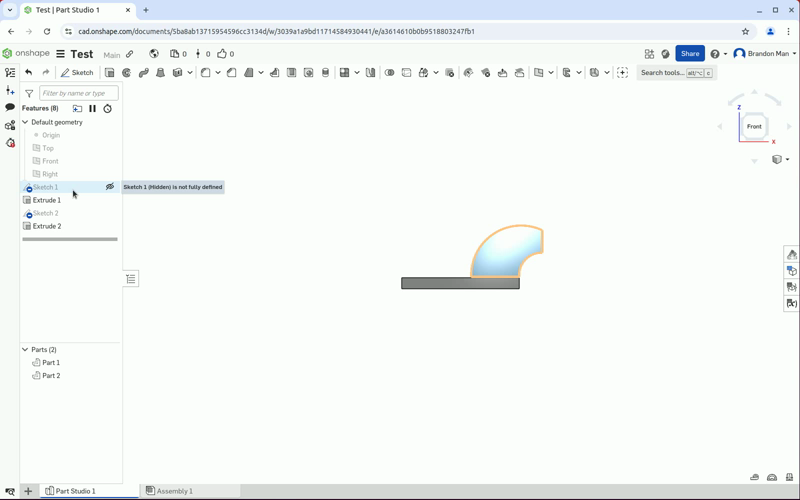
click(73, 189)
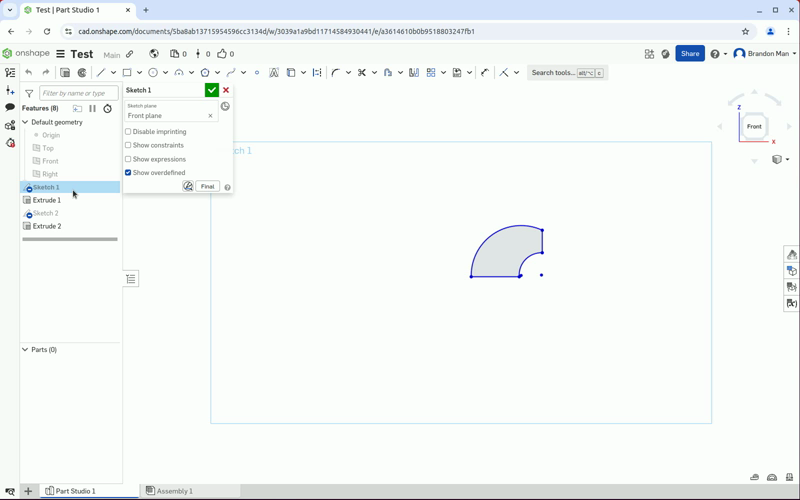
mouse_move(229, 92)
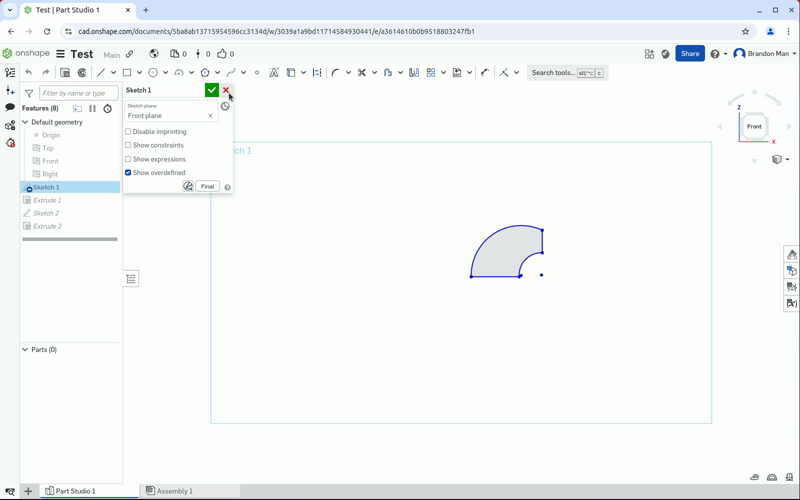
click(229, 92)
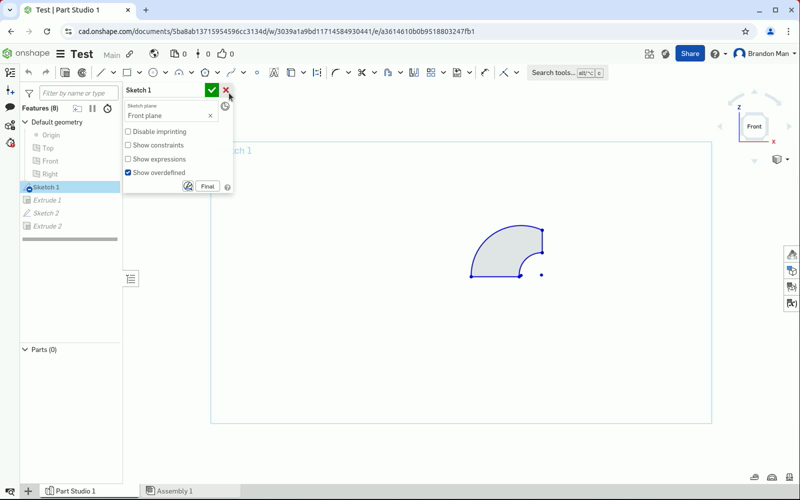
key(shift+s)
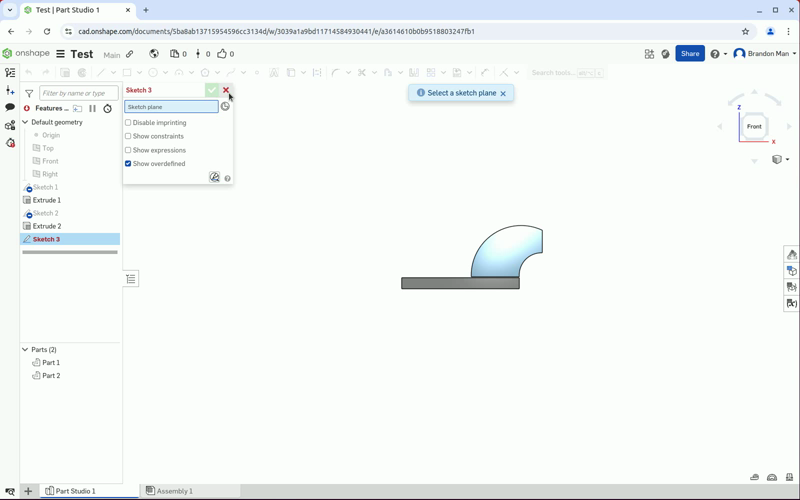
mouse_move(73, 163)
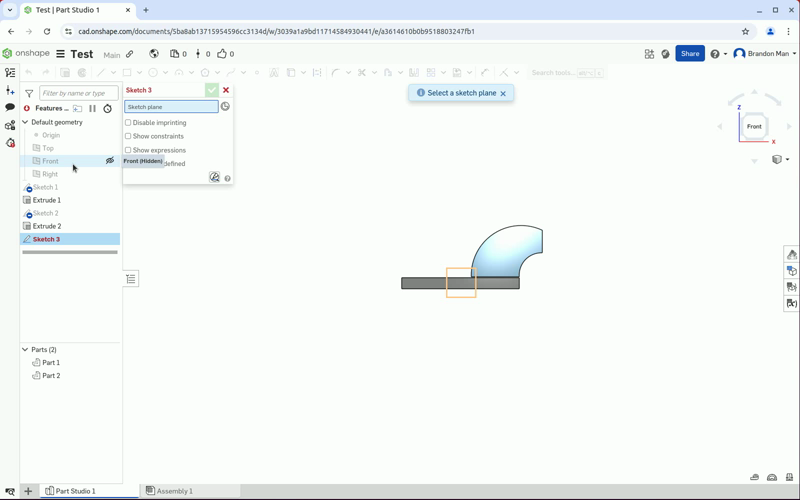
click(73, 163)
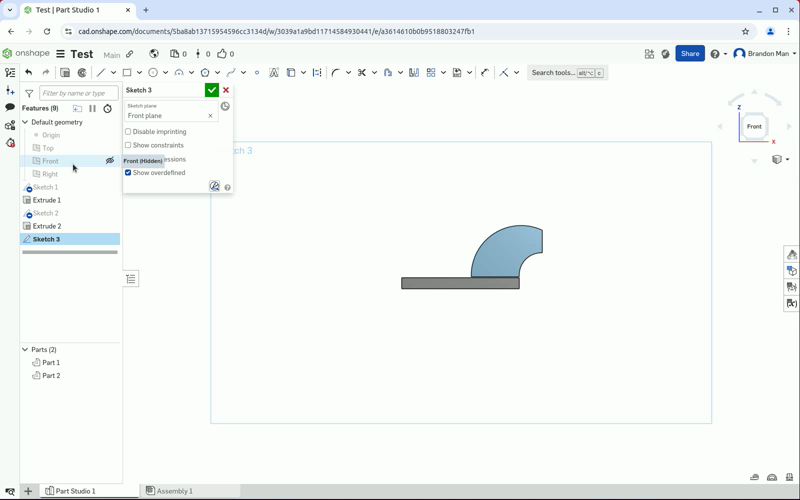
mouse_move(73, 352)
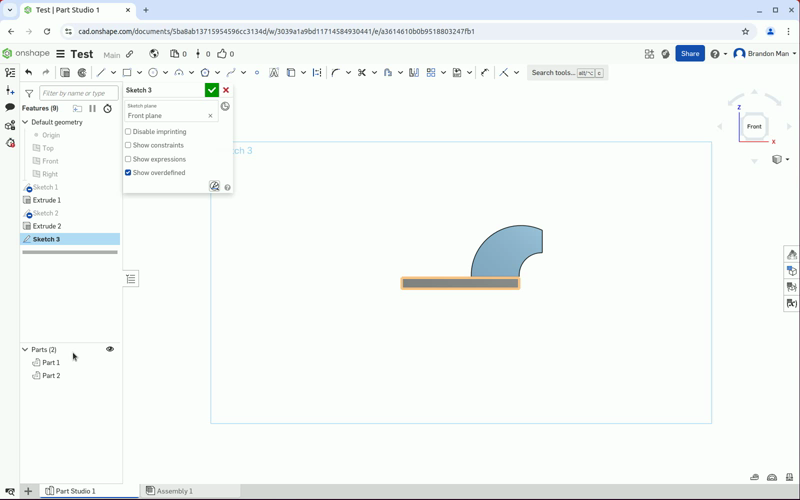
key(y)
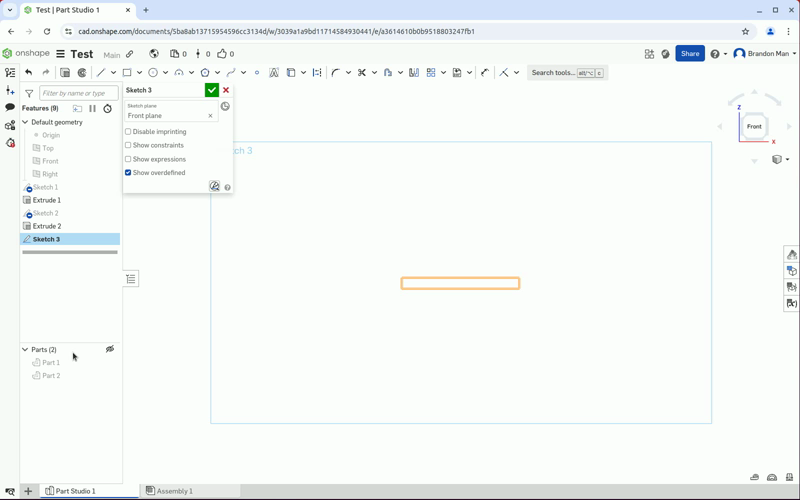
key(l)
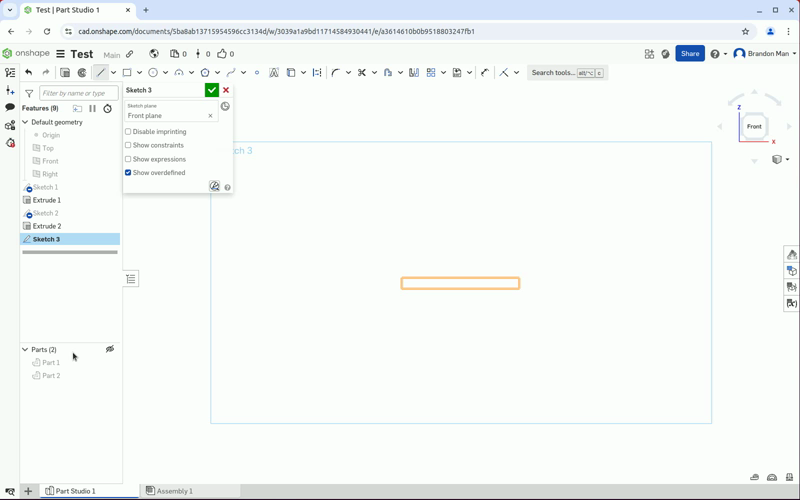
key_down(shift)
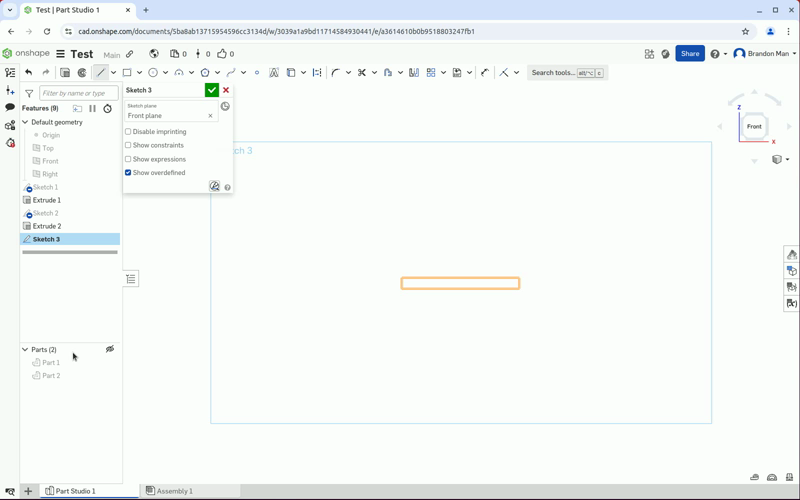
mouse_move(541, 253)
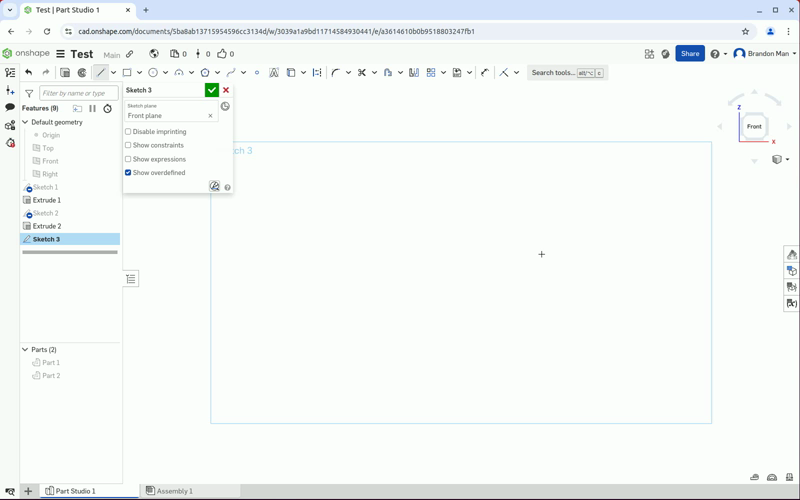
click(541, 253)
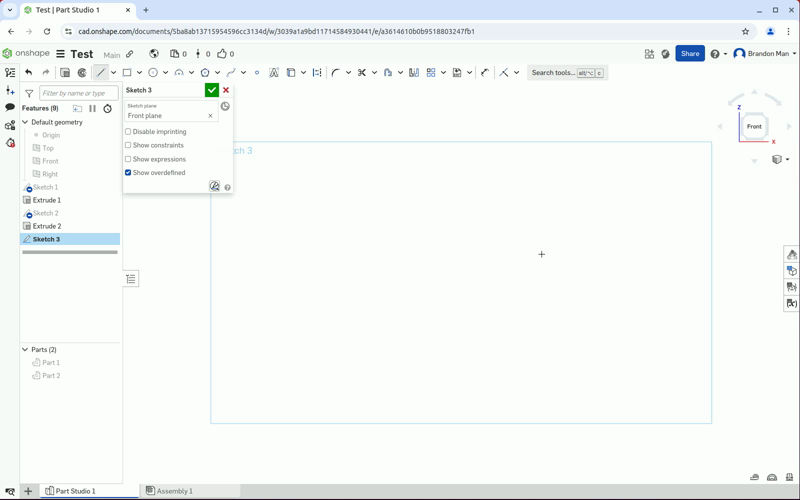
key_up(shift)
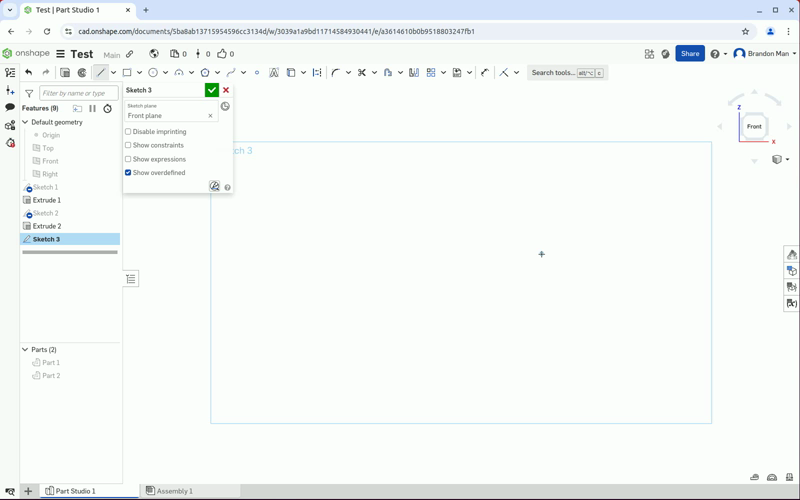
key_down(shift)
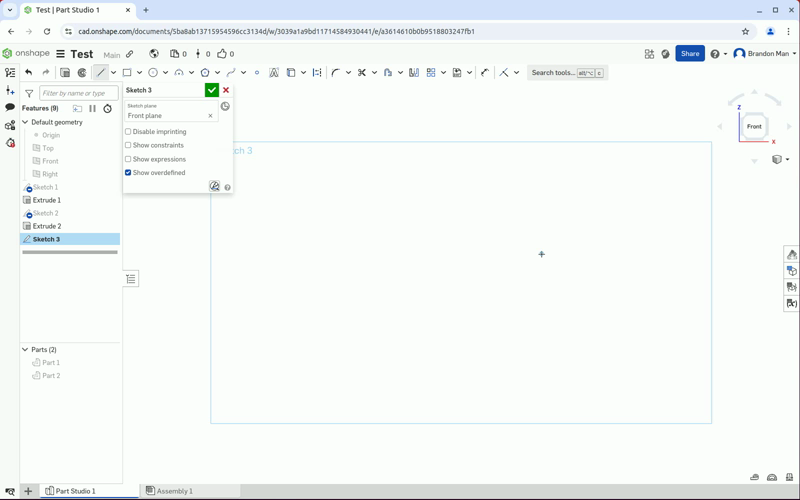
mouse_move(571, 253)
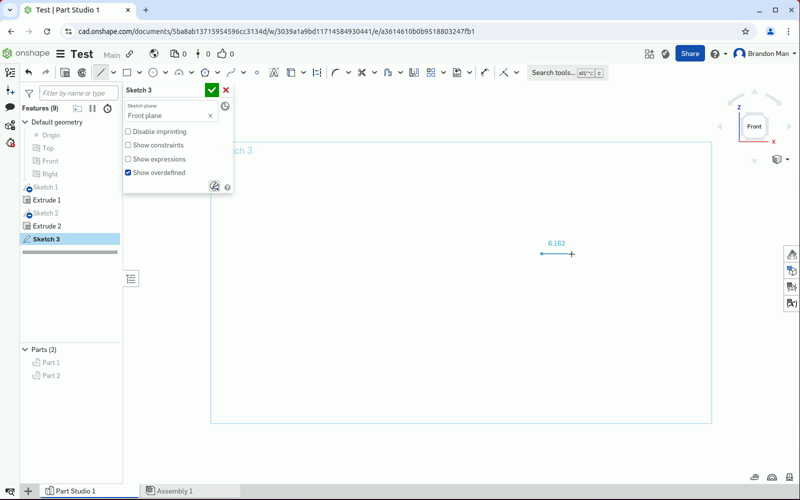
mouse_move(574, 253)
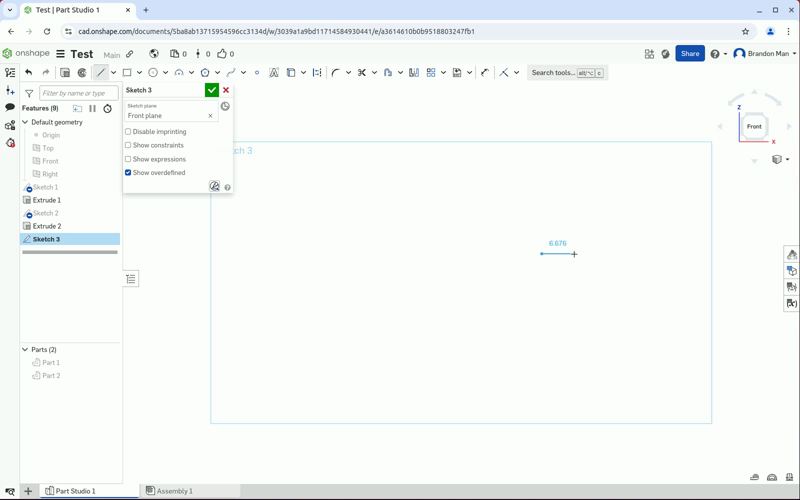
click(574, 253)
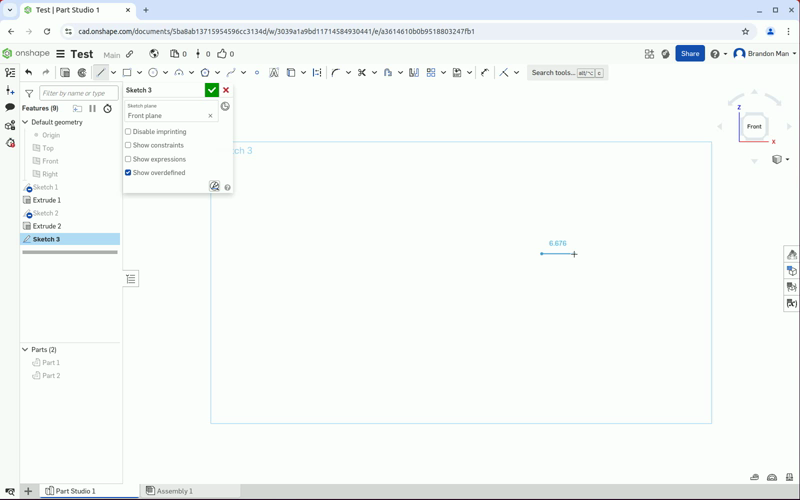
key_up(shift)
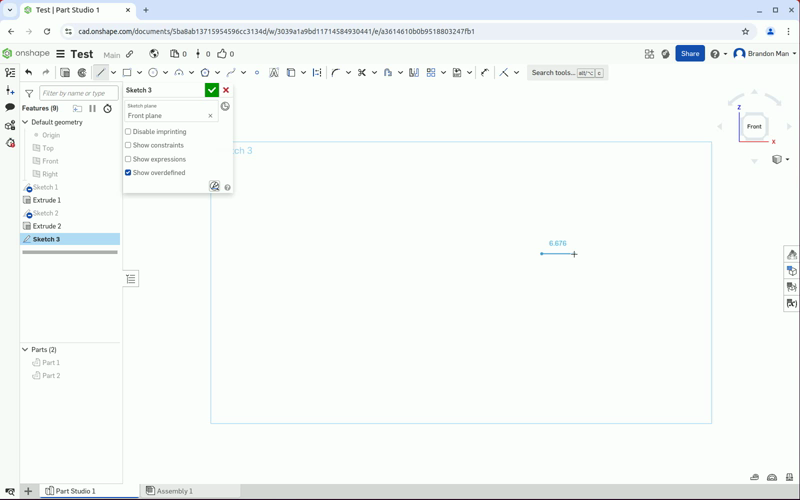
key_down(shift)
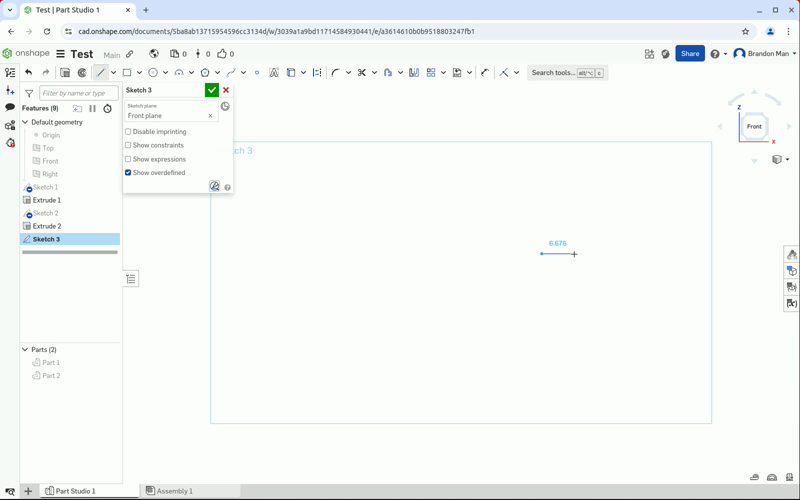
mouse_move(589, 253)
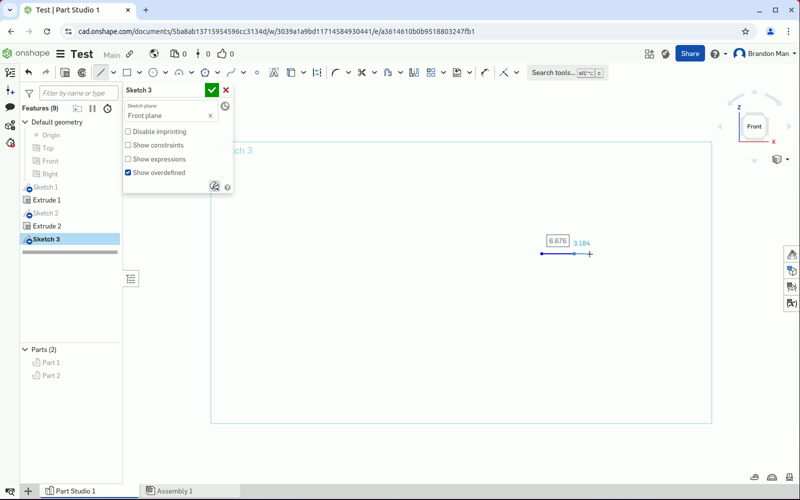
mouse_move(574, 231)
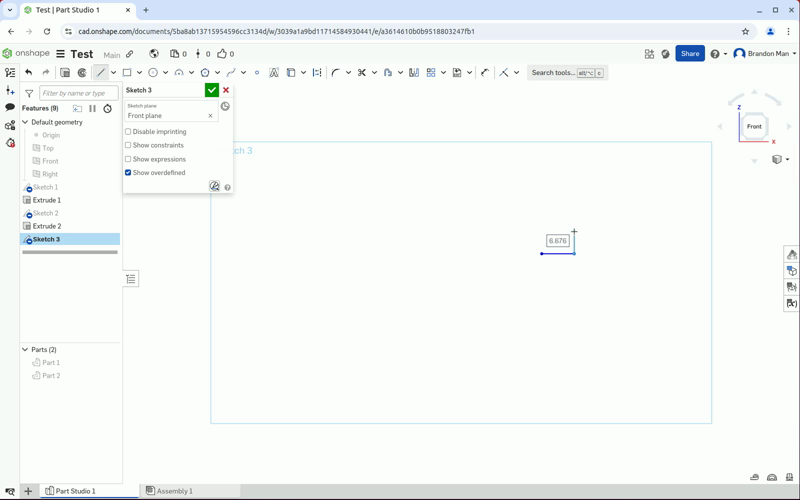
click(574, 231)
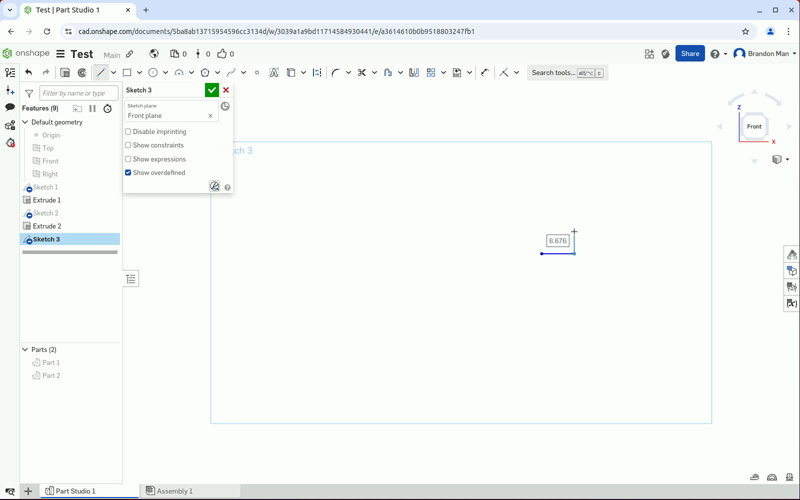
key_up(shift)
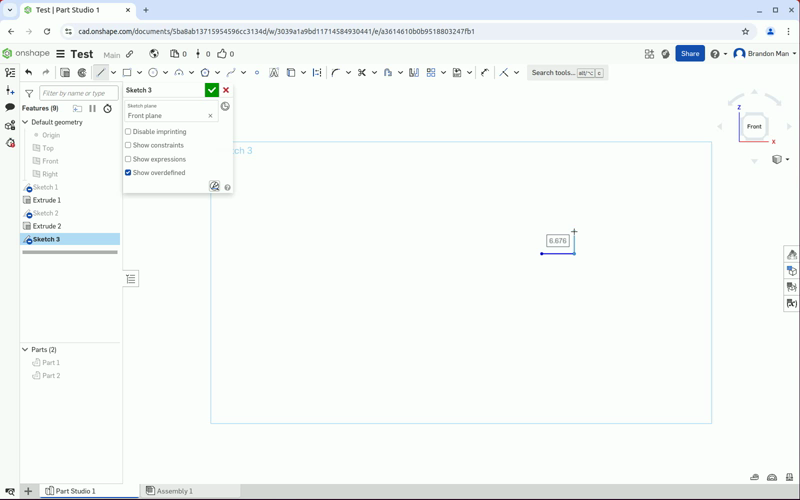
key_down(shift)
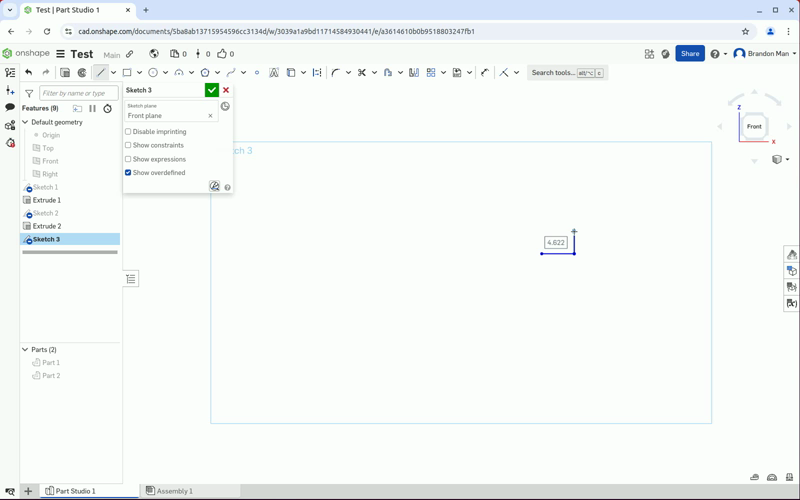
mouse_move(589, 231)
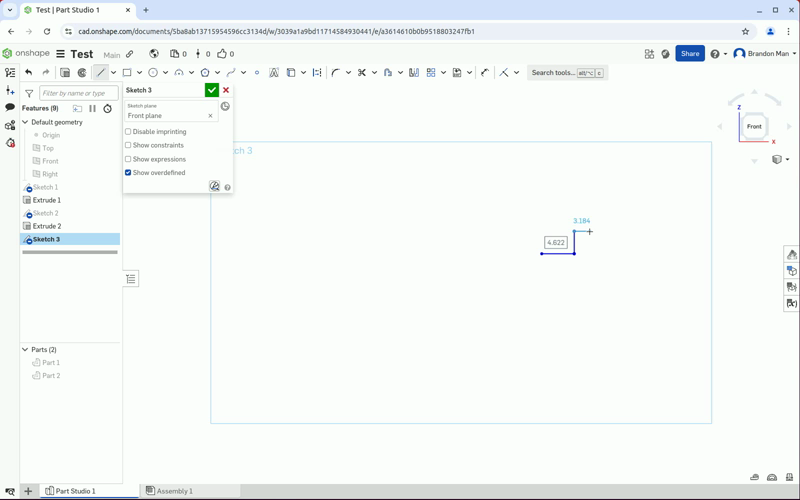
mouse_move(541, 231)
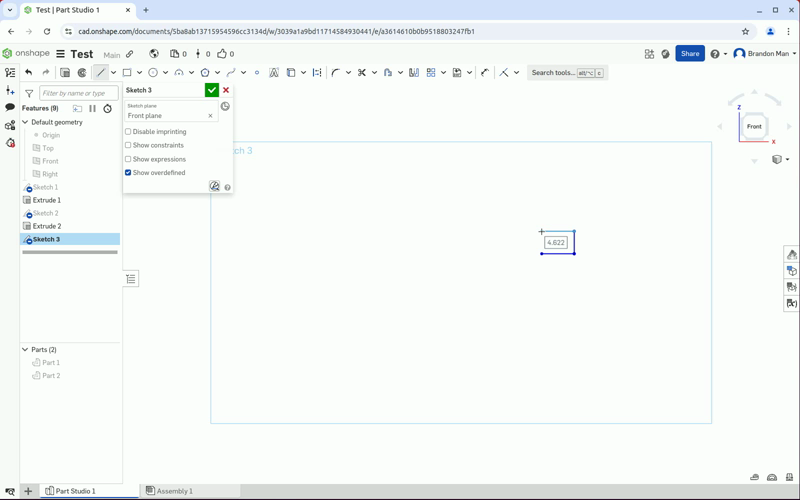
click(541, 231)
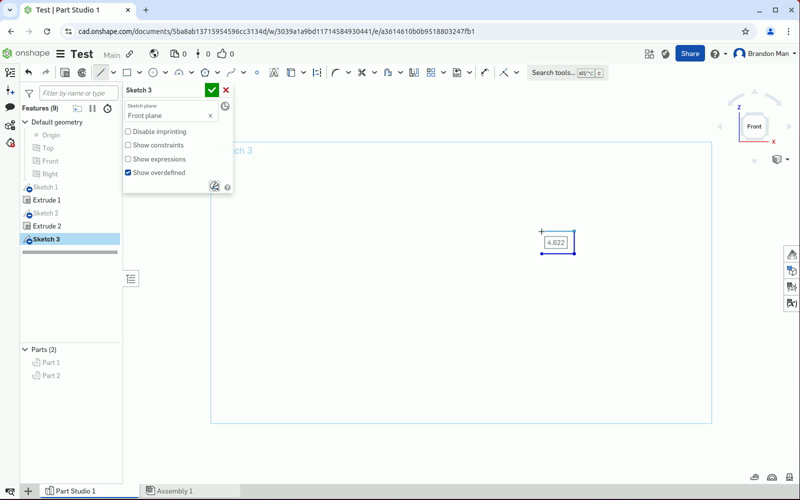
key_up(shift)
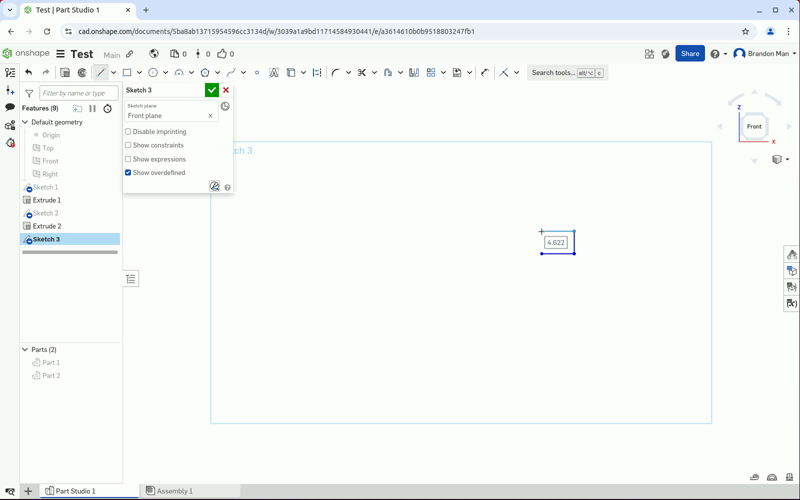
mouse_move(571, 231)
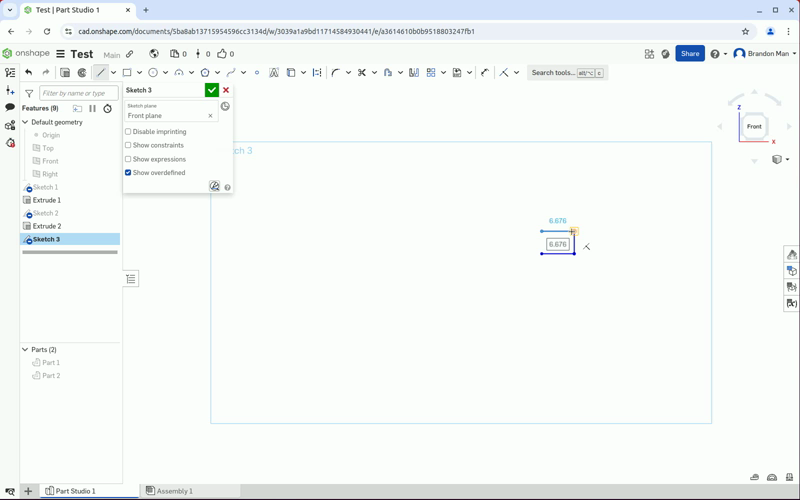
key_down(shift)
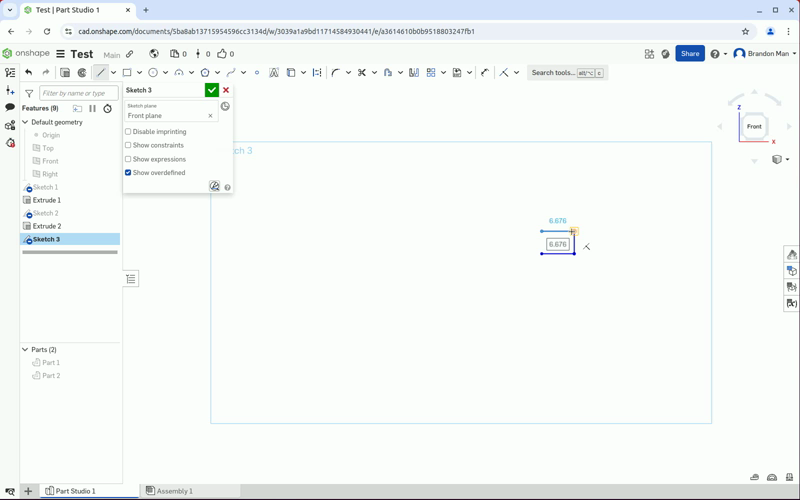
mouse_move(541, 253)
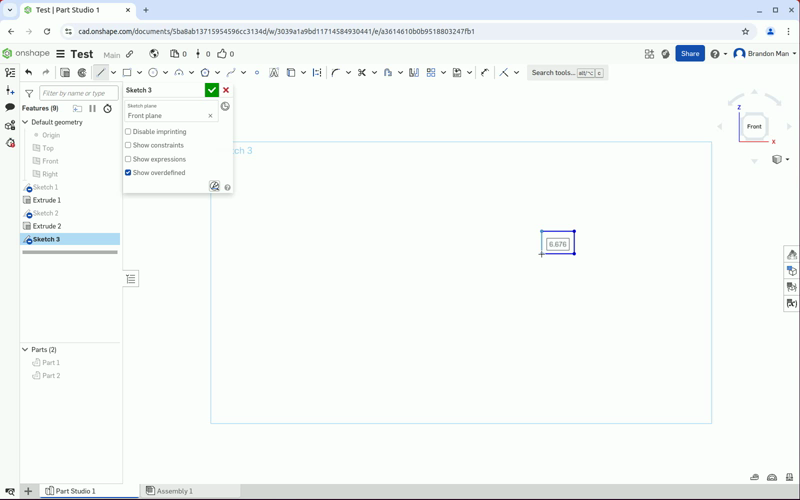
key_up(shift)
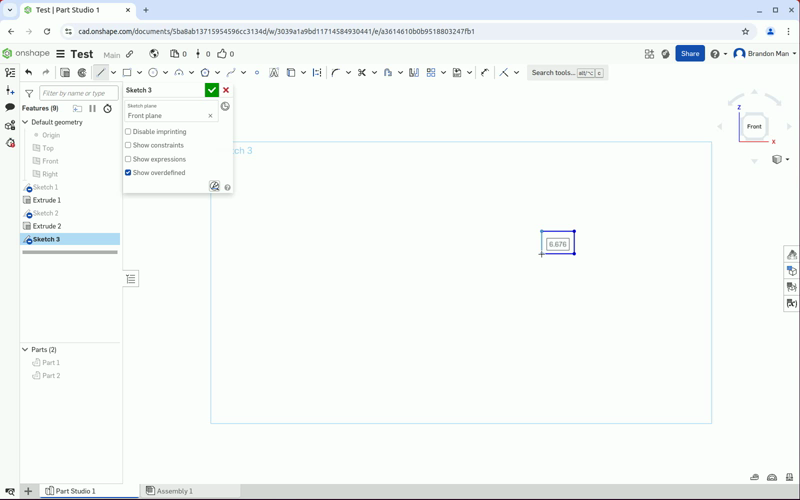
click(541, 253)
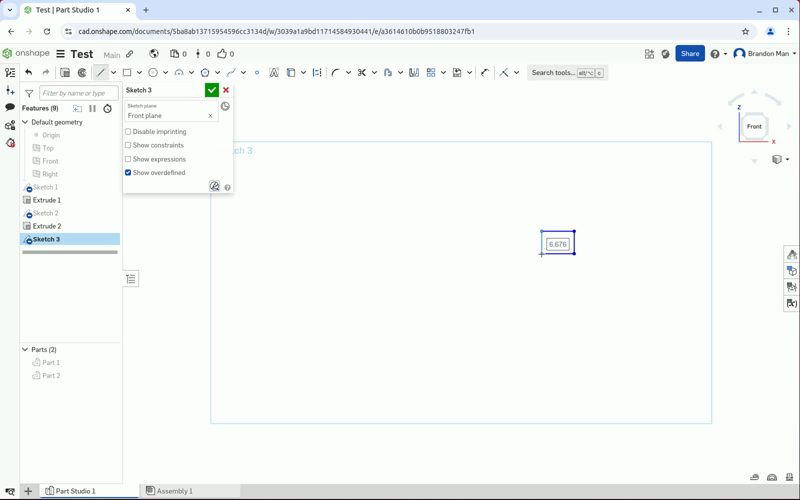
key(esc)
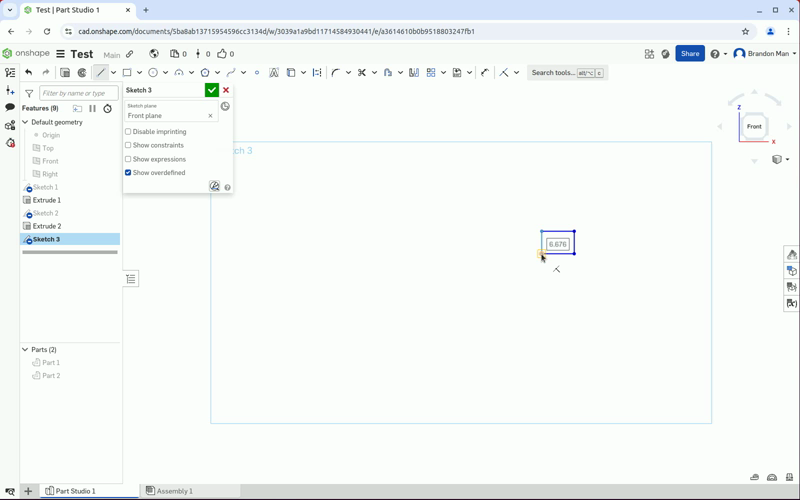
mouse_move(542, 241)
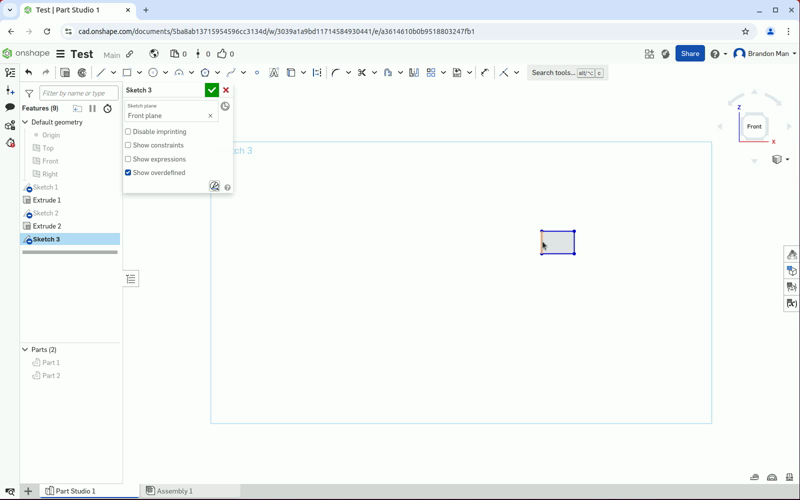
scroll(6)
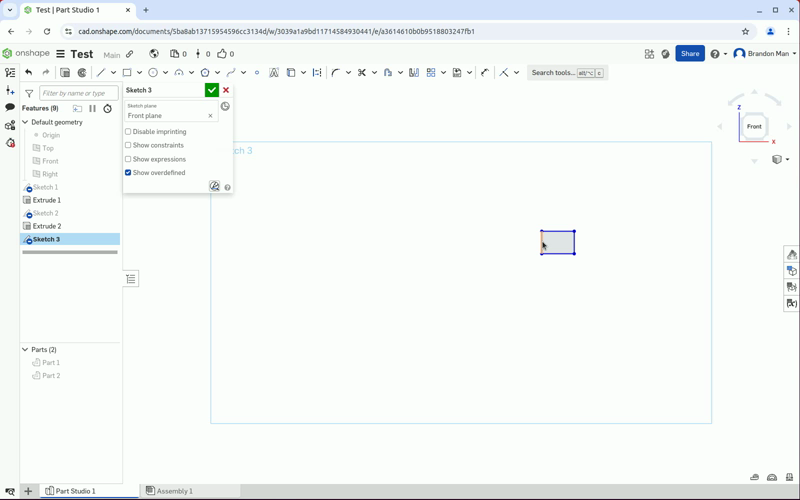
scroll(6)
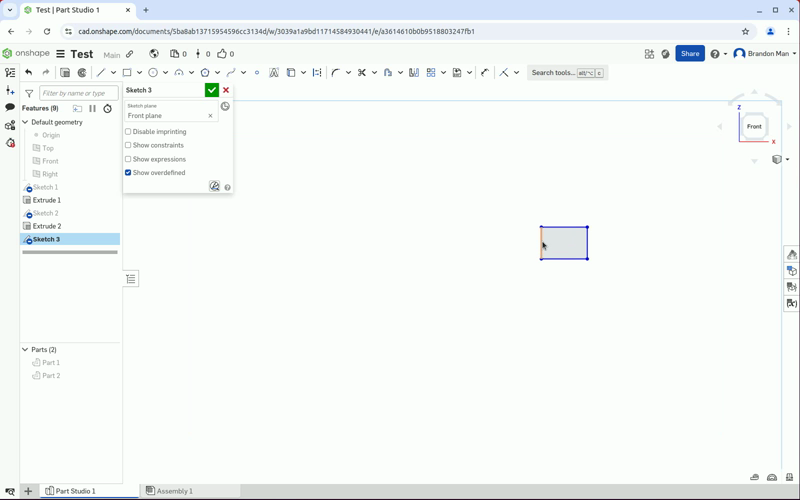
scroll(6)
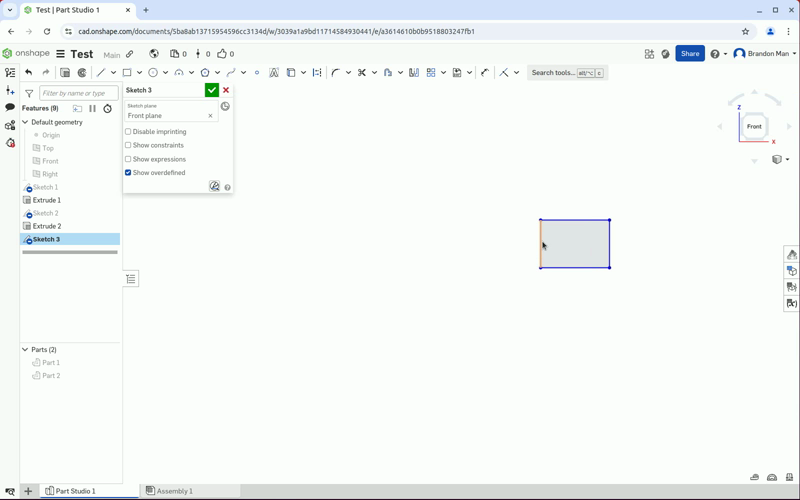
scroll(6)
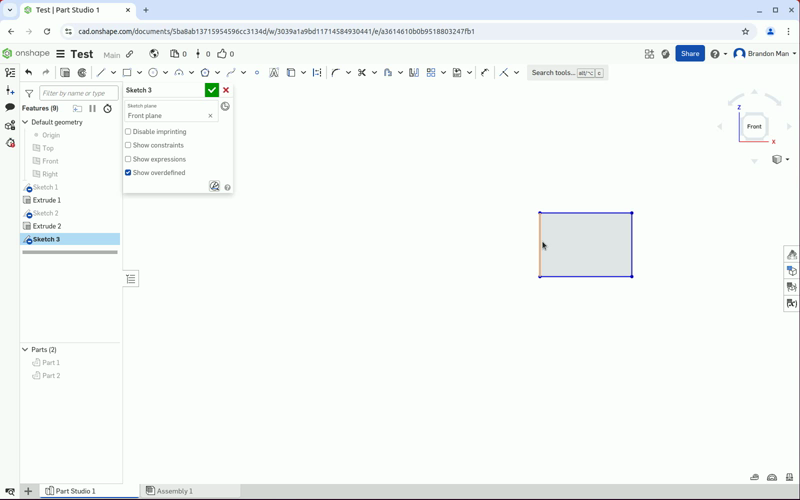
scroll(6)
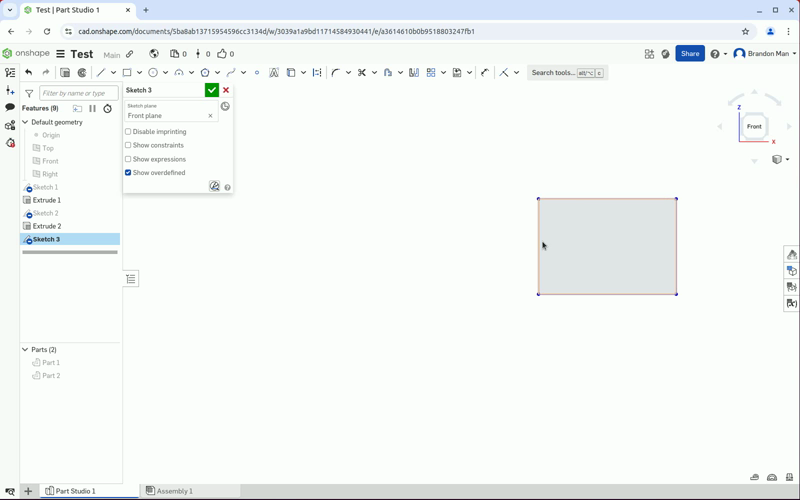
scroll(6)
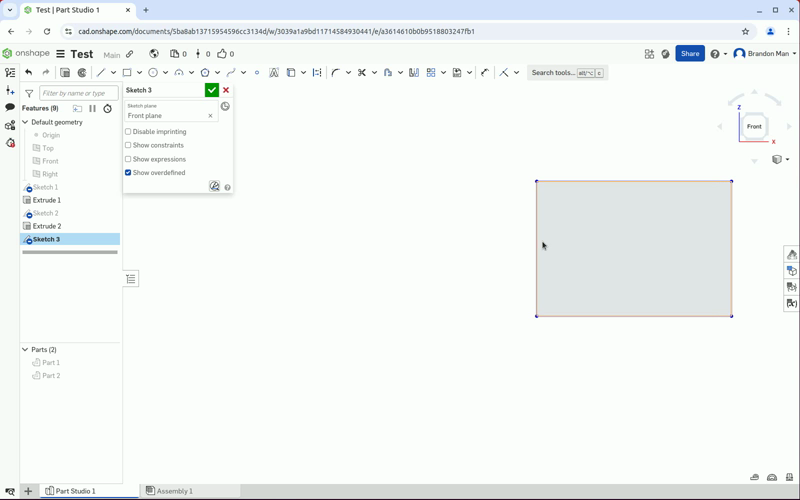
scroll(6)
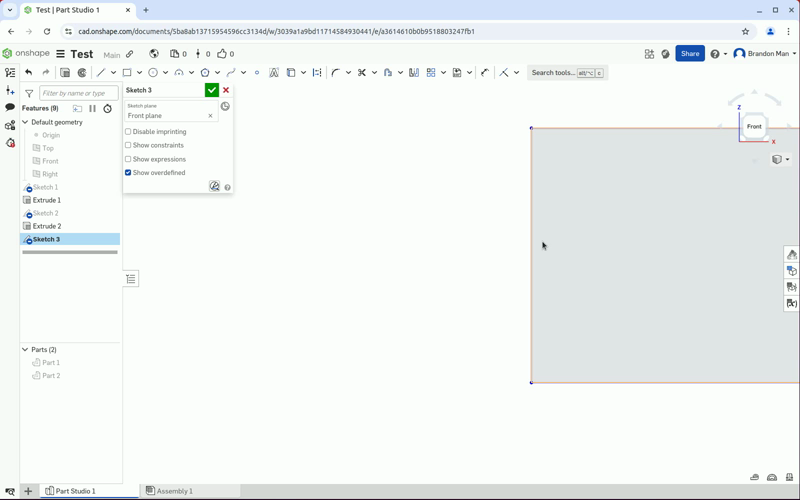
click(542, 241)
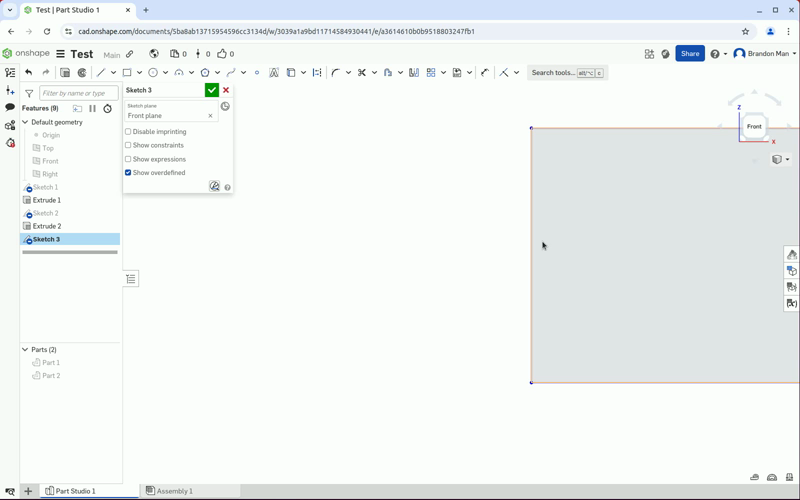
scroll(-6)
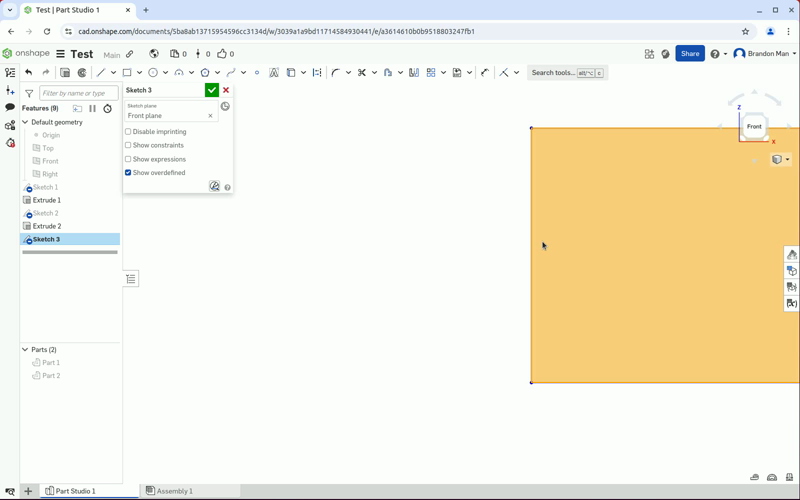
scroll(-6)
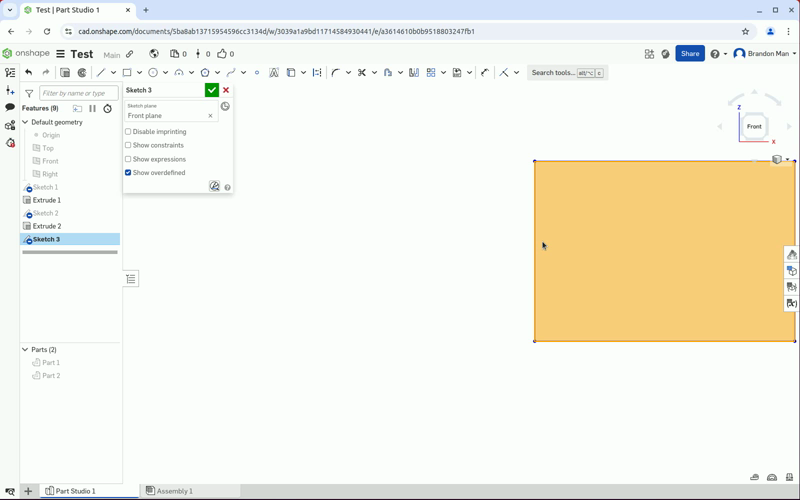
scroll(-6)
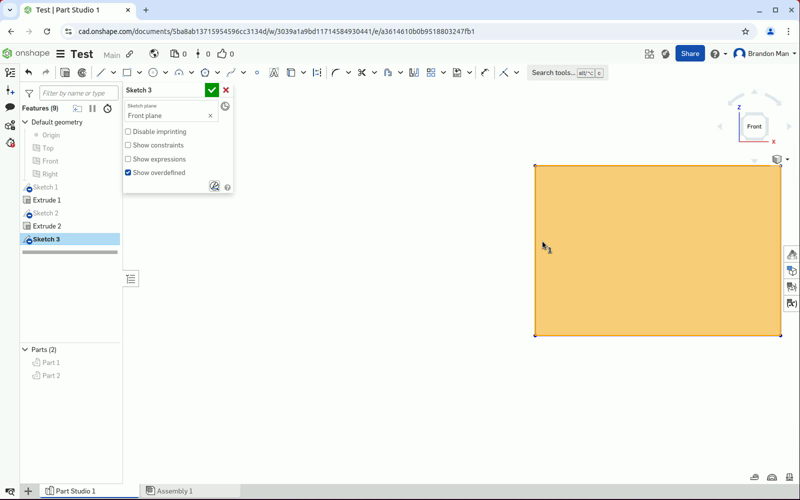
scroll(-6)
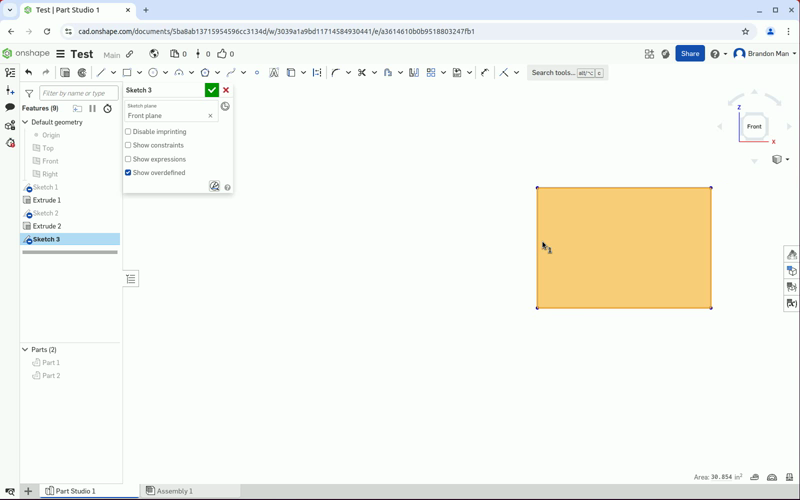
scroll(-6)
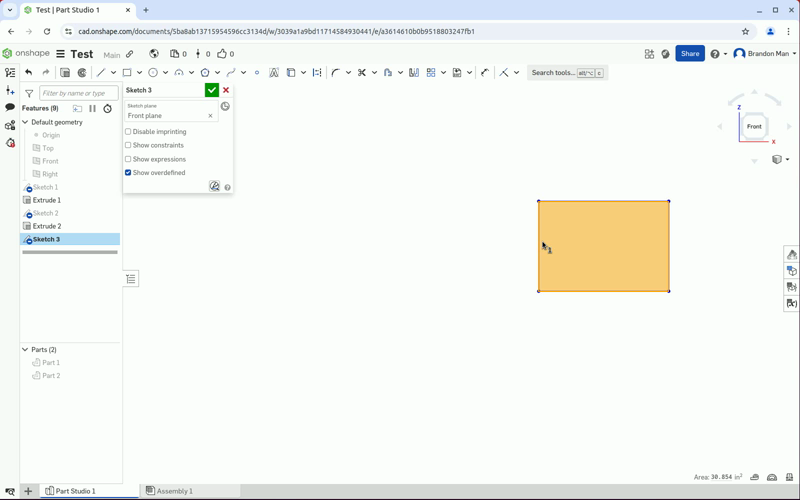
scroll(-6)
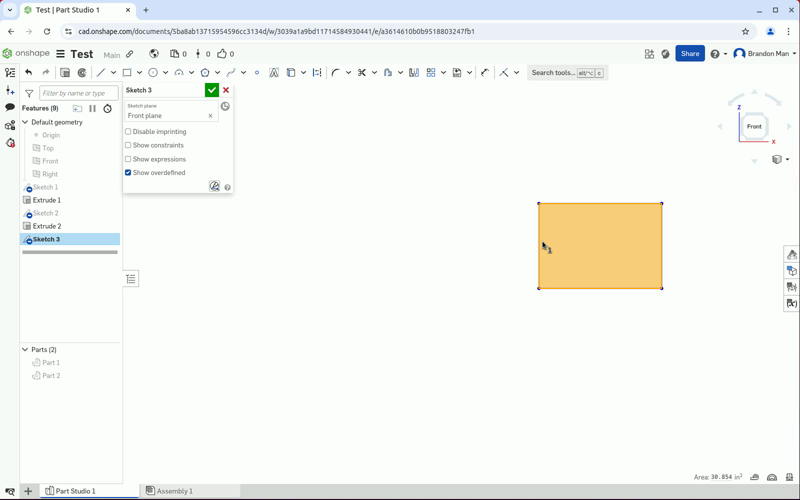
scroll(-6)
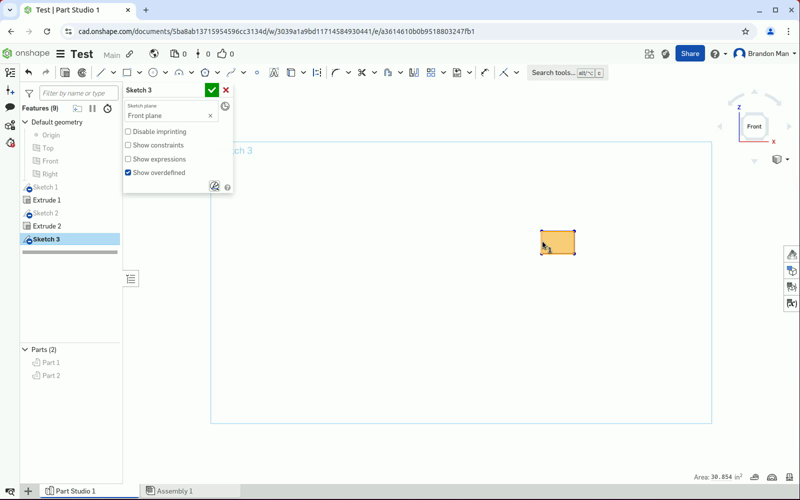
mouse_move(73, 352)
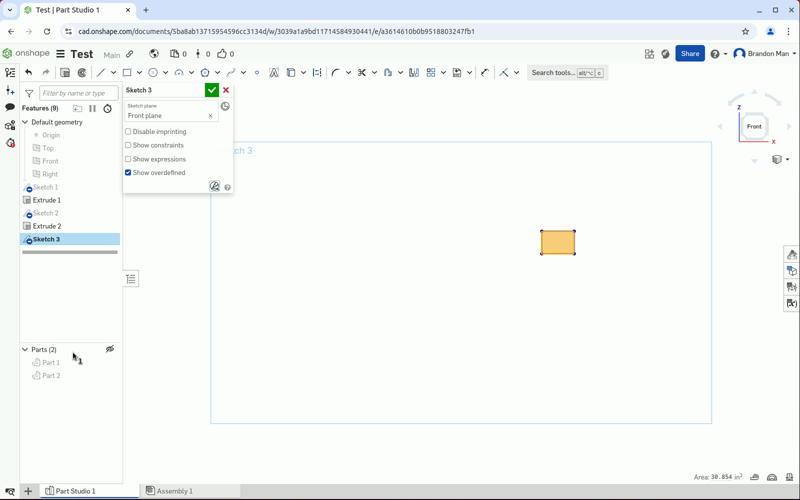
key(shift+y)
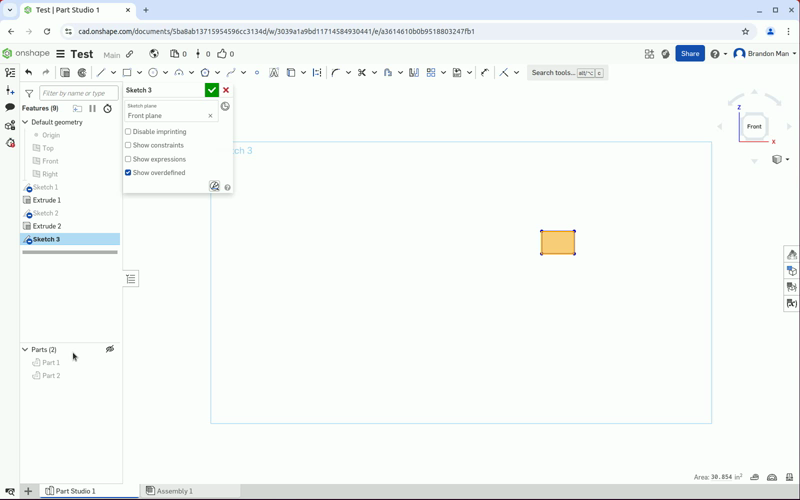
key(shift+e)
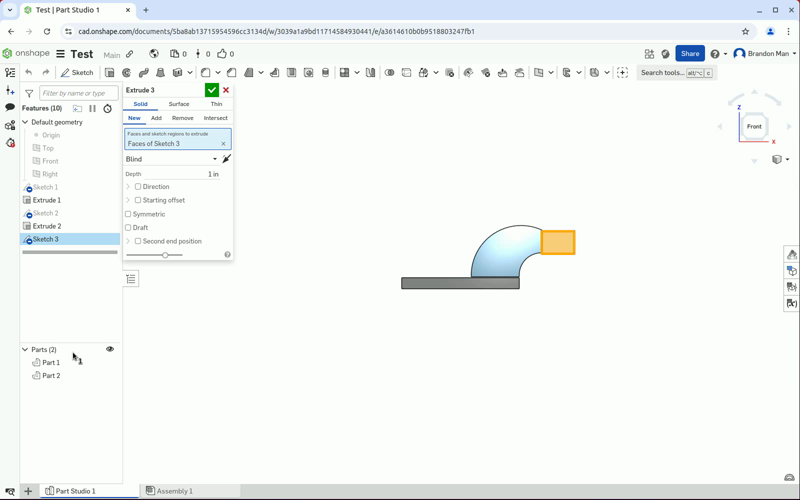
mouse_move(143, 106)
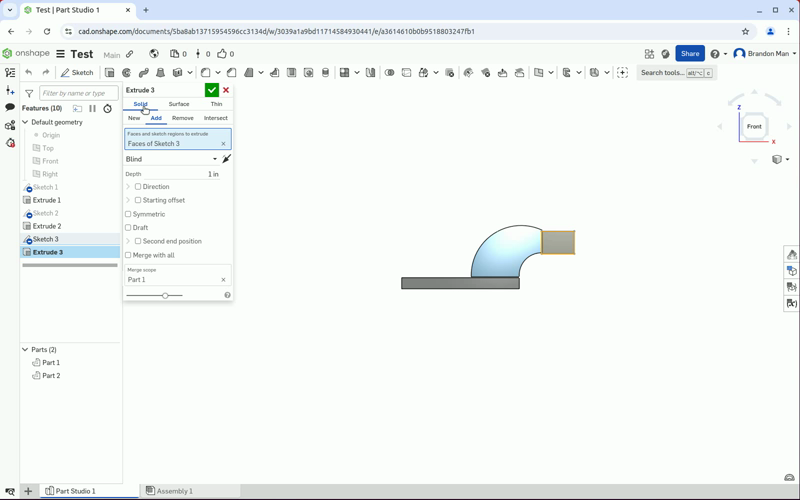
click(143, 106)
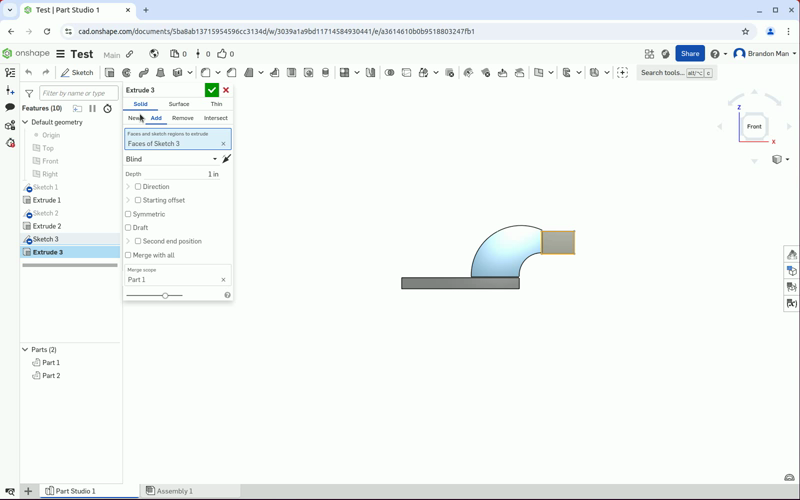
mouse_move(137, 120)
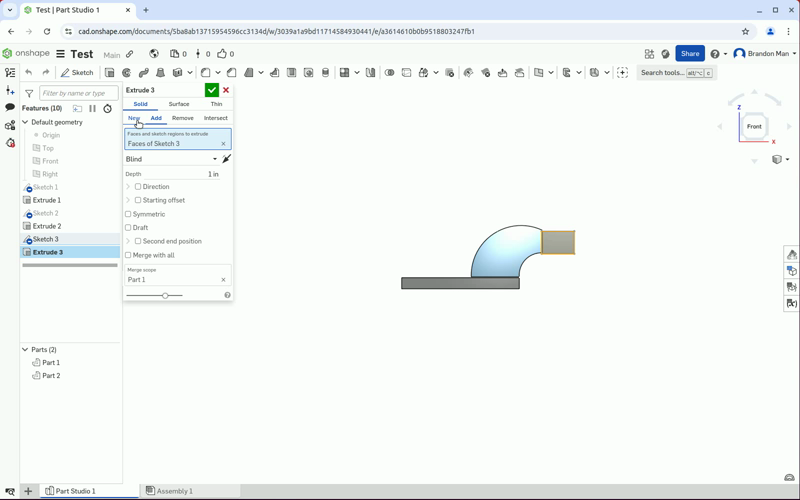
click(137, 120)
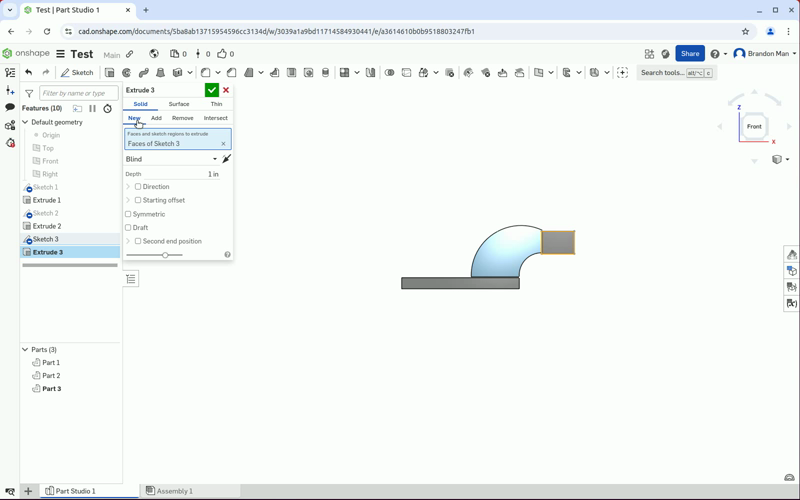
key(tab, 4)
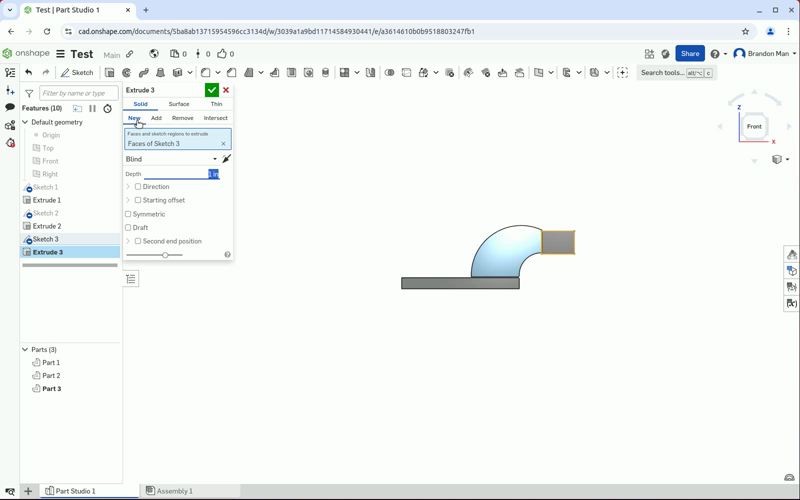
text(23.108)
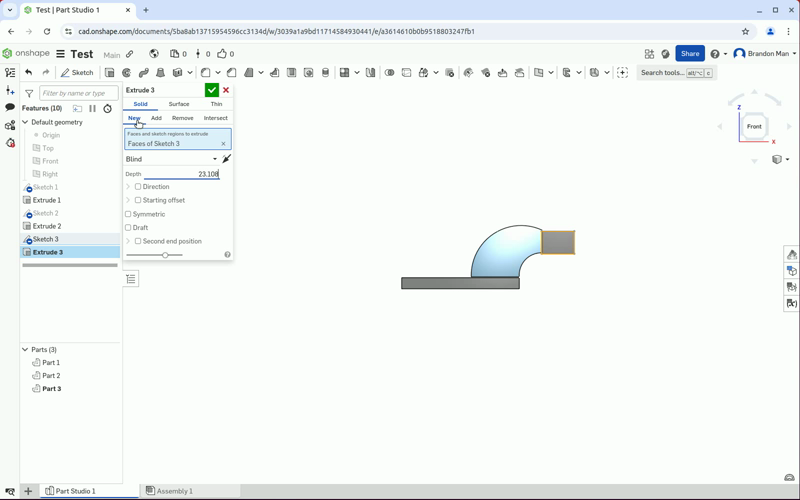
key(enter)
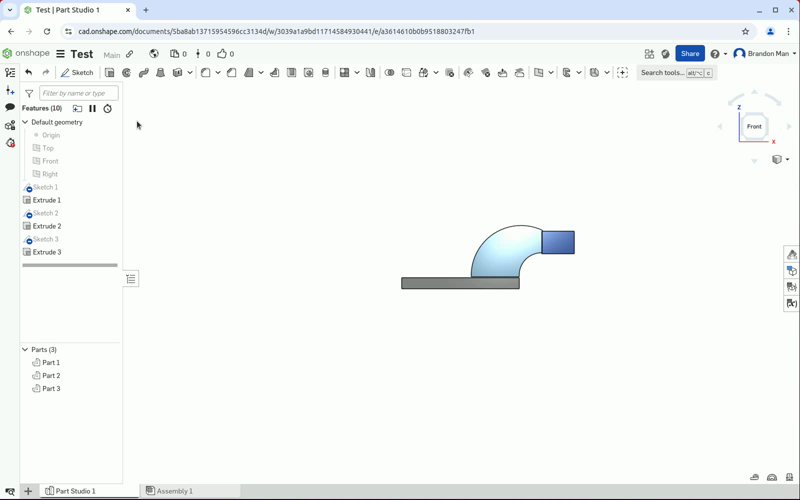
key(shift+h)
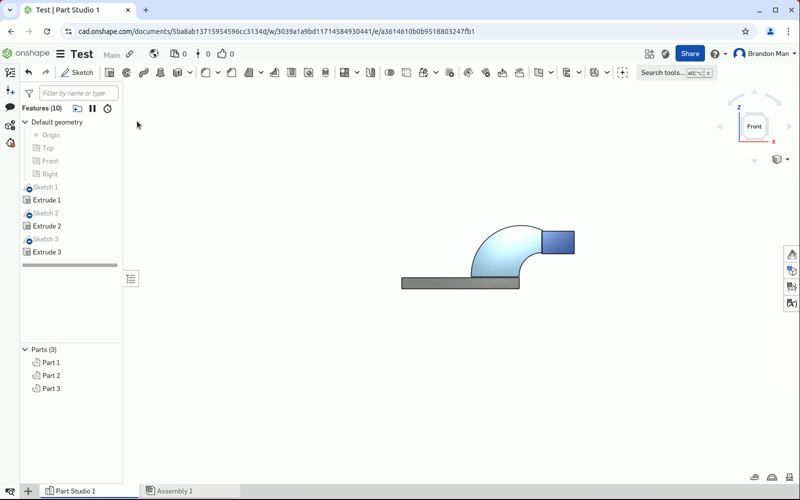
key(shift+h)
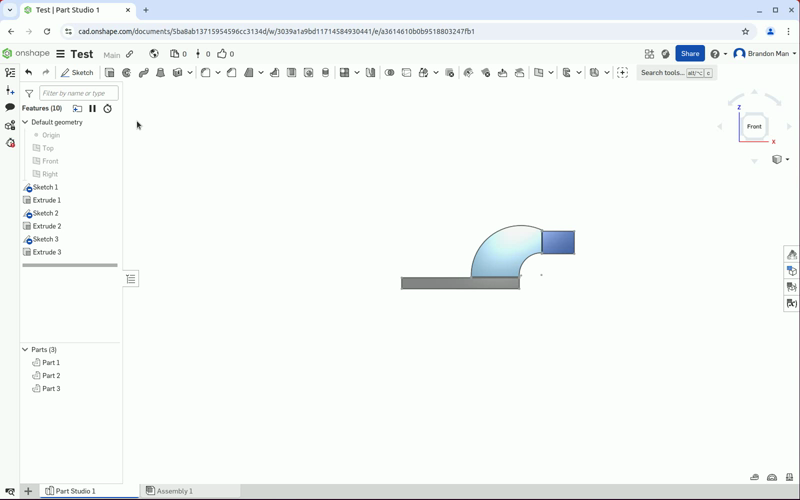
key(shift+7)
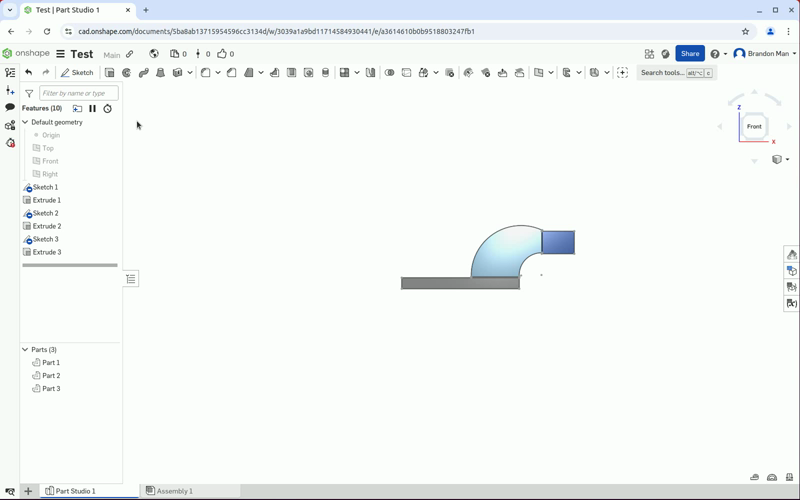
key(left, 2)
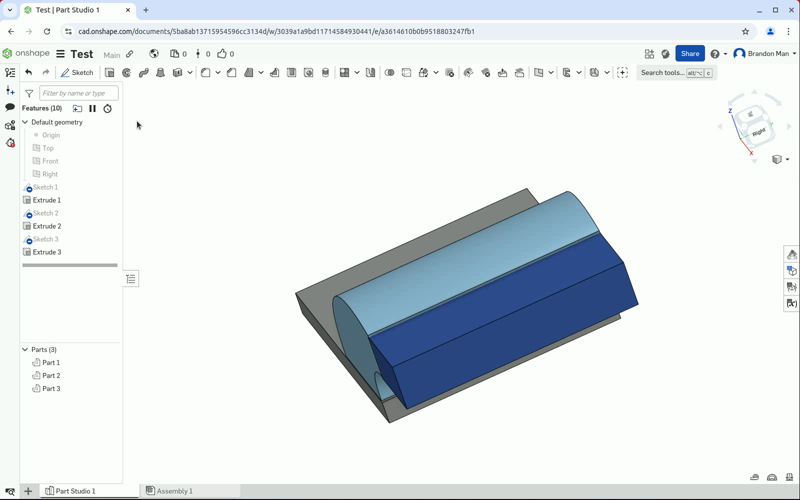
key(down, 2)
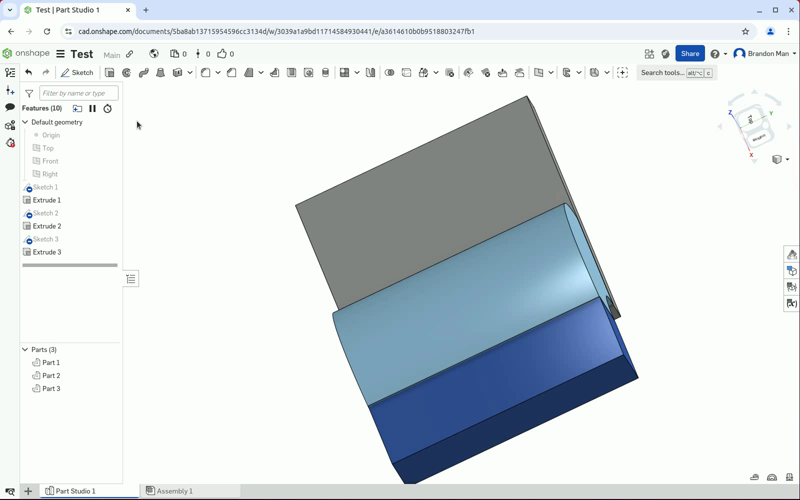
key(up, 2)
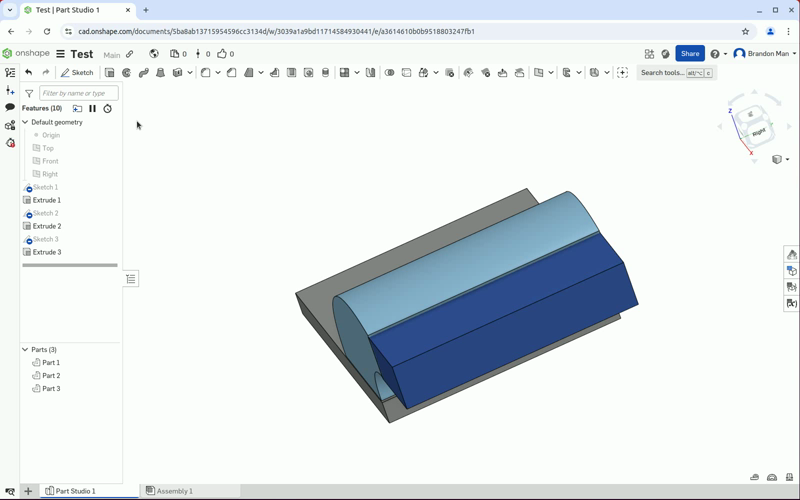
key(right, 2)
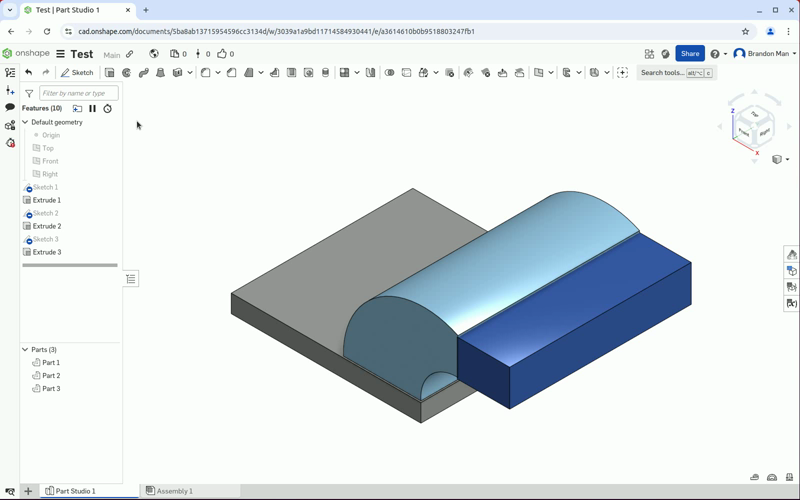
mouse_move(73, 189)
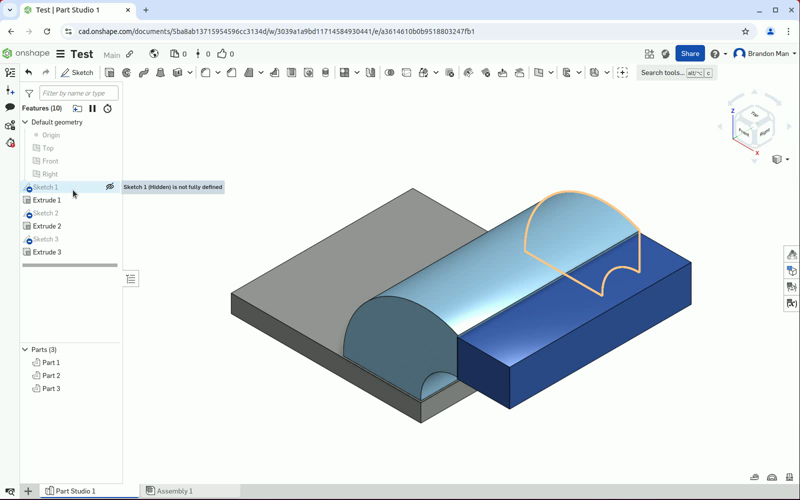
click(73, 189)